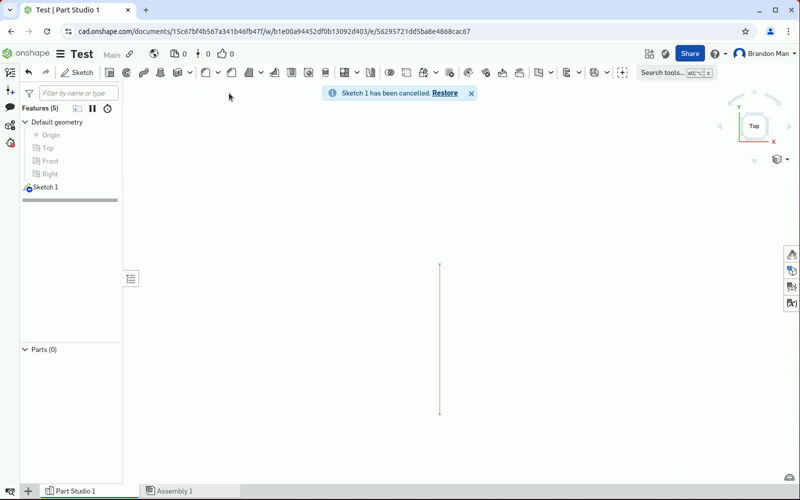
key(shift+h)
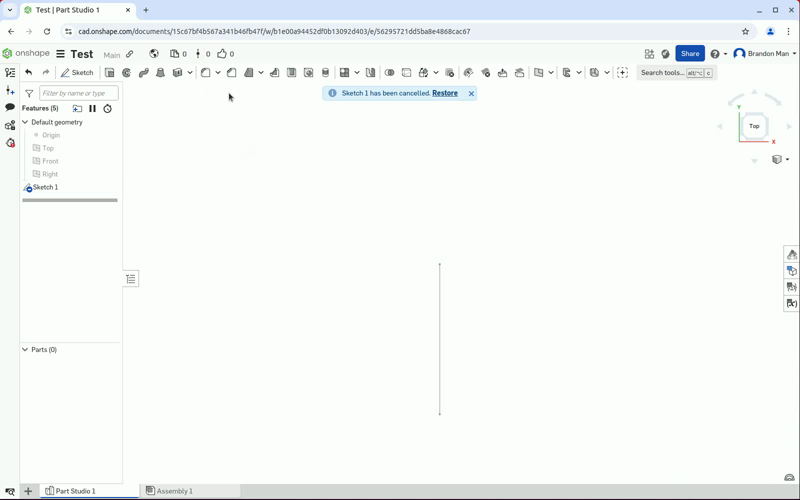
key(shift+s)
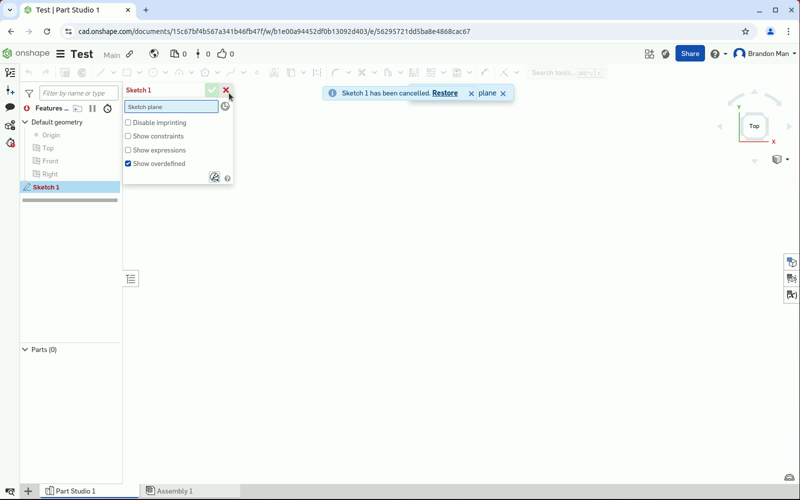
mouse_move(73, 150)
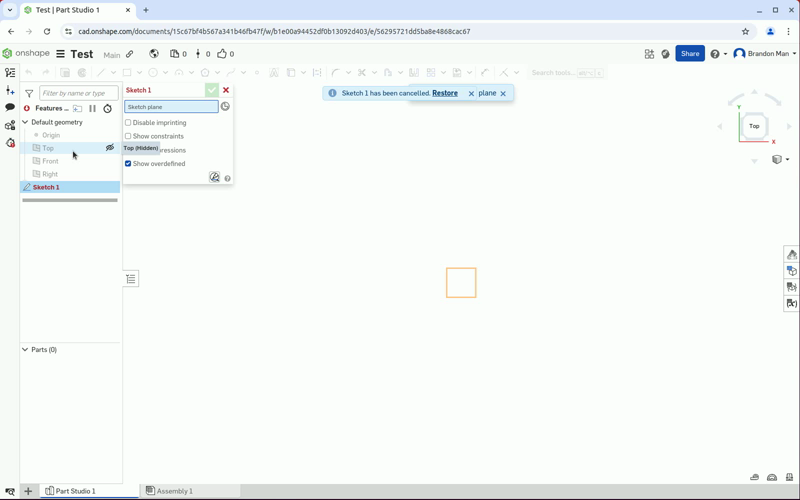
click(73, 150)
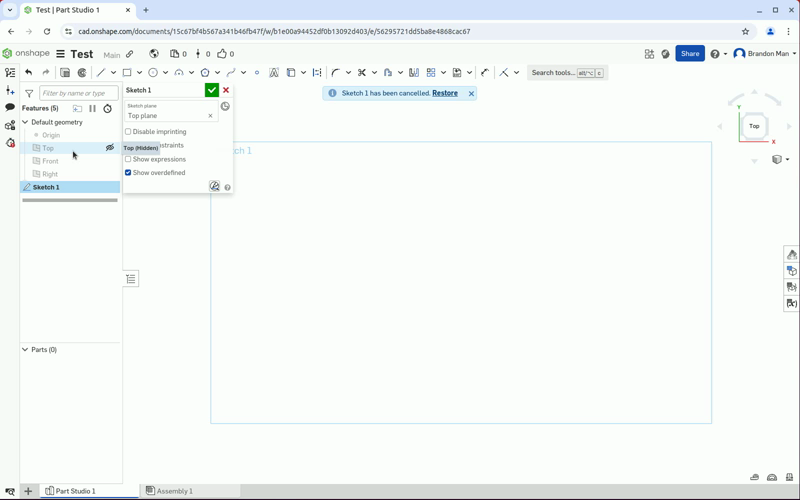
mouse_move(73, 352)
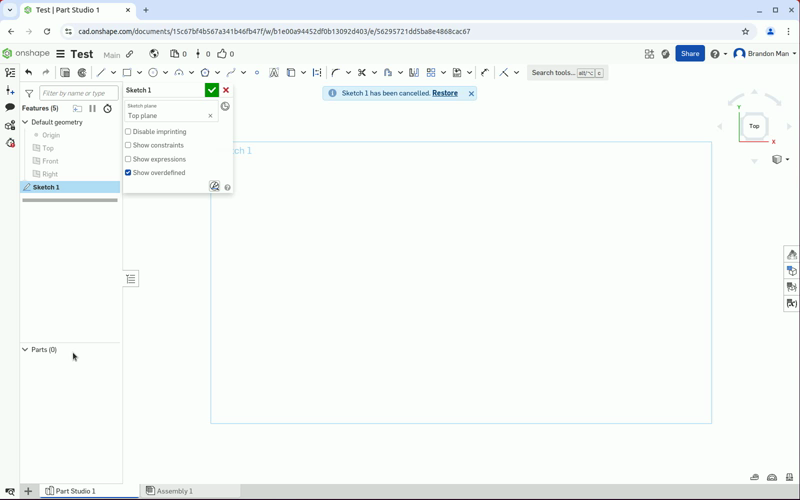
key(y)
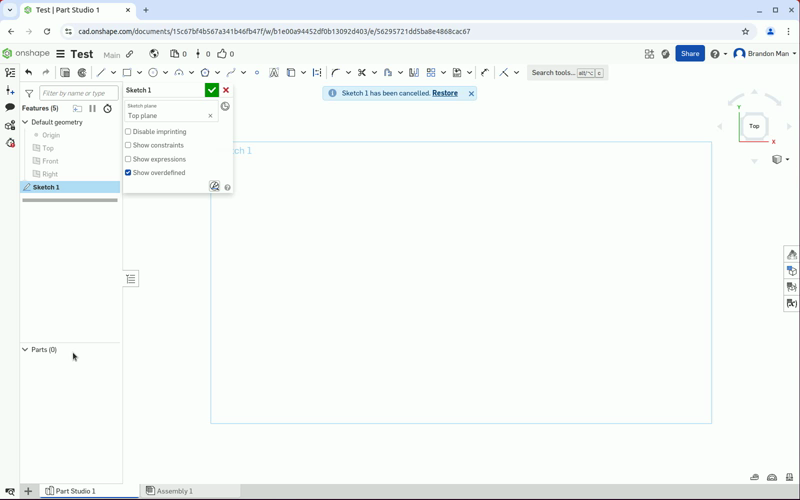
key(l)
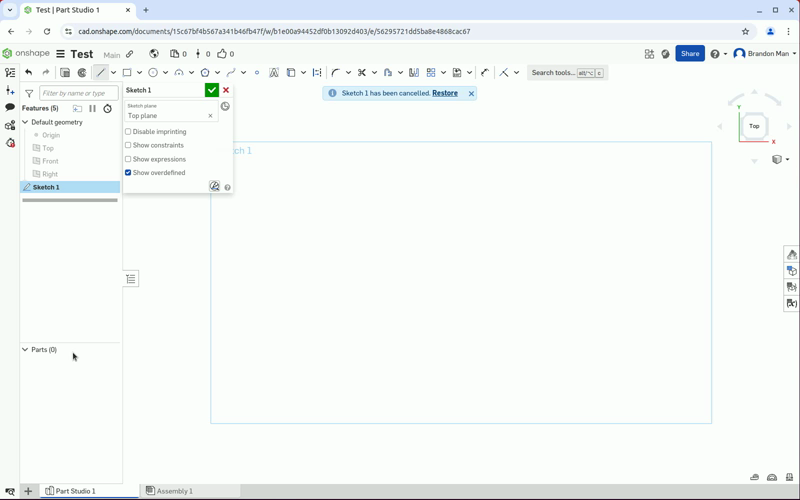
key_down(shift)
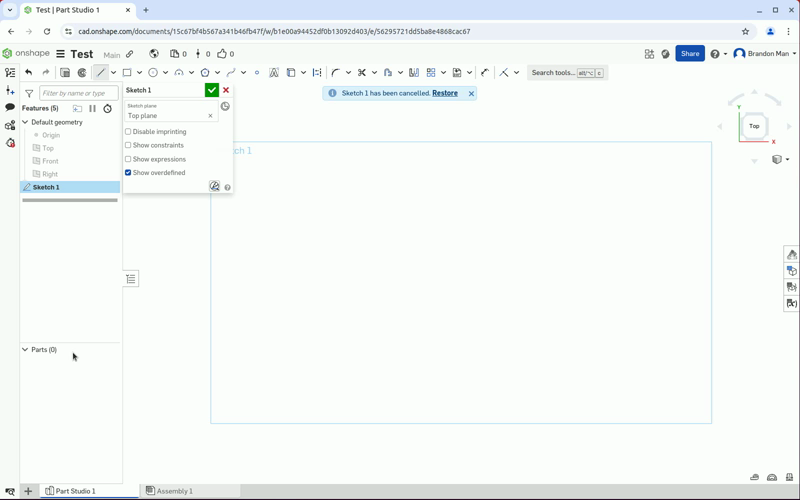
mouse_move(450, 258)
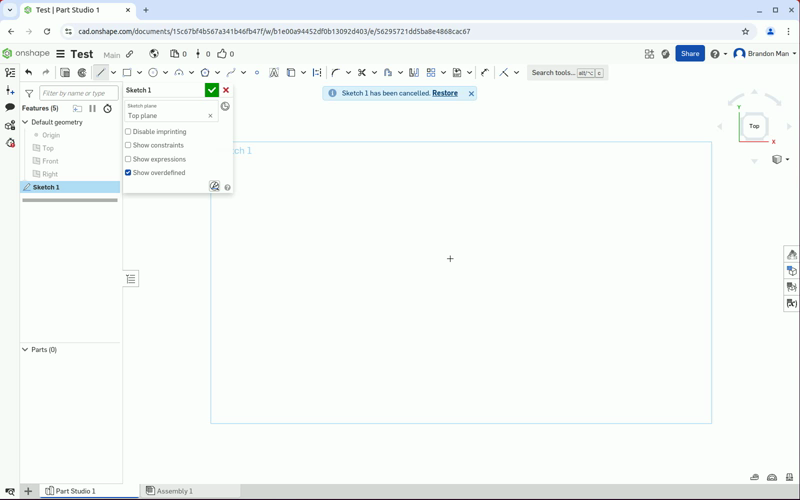
click(450, 258)
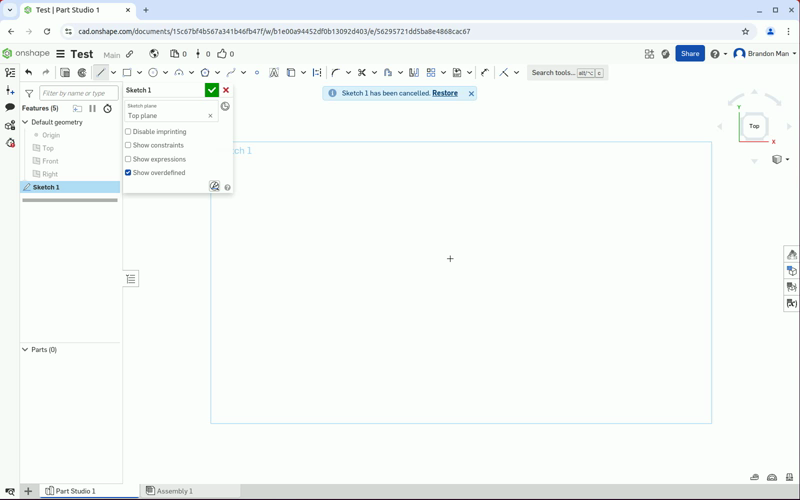
key_up(shift)
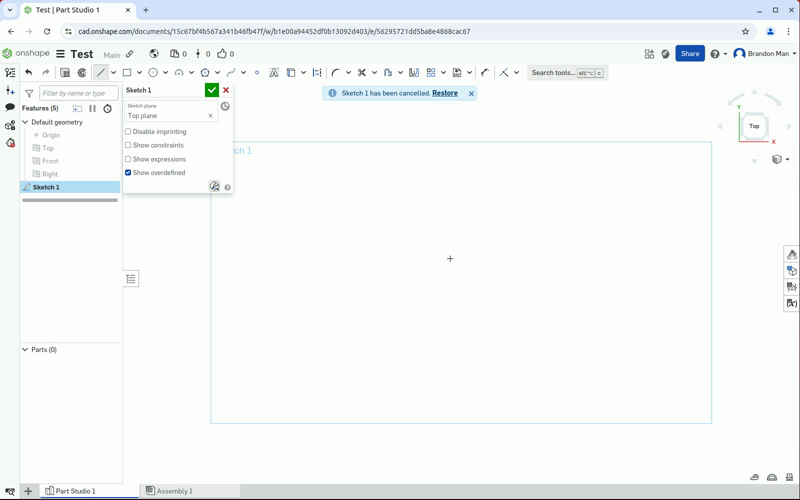
key_down(shift)
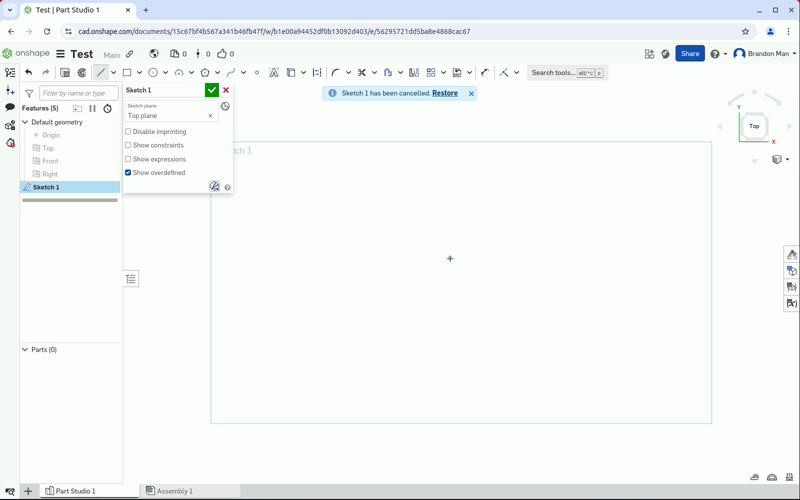
mouse_move(480, 258)
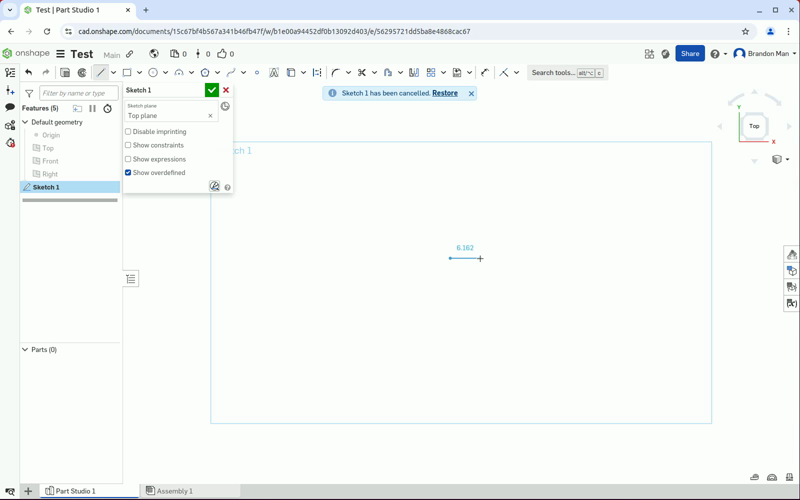
mouse_move(463, 258)
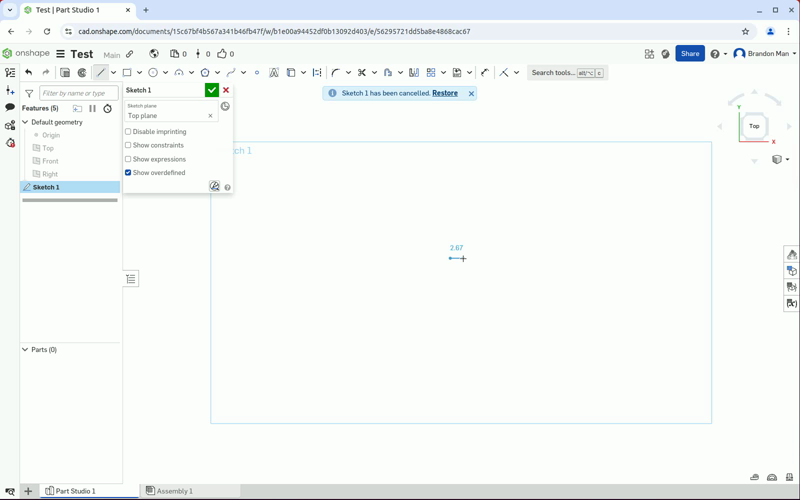
click(463, 258)
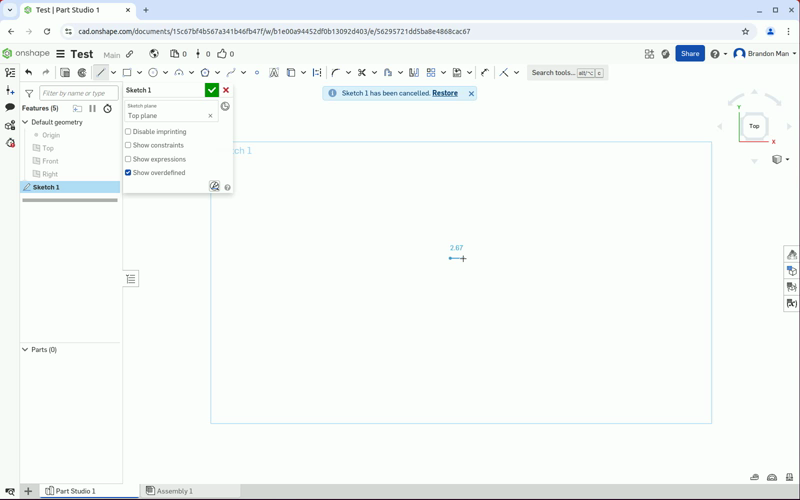
key_up(shift)
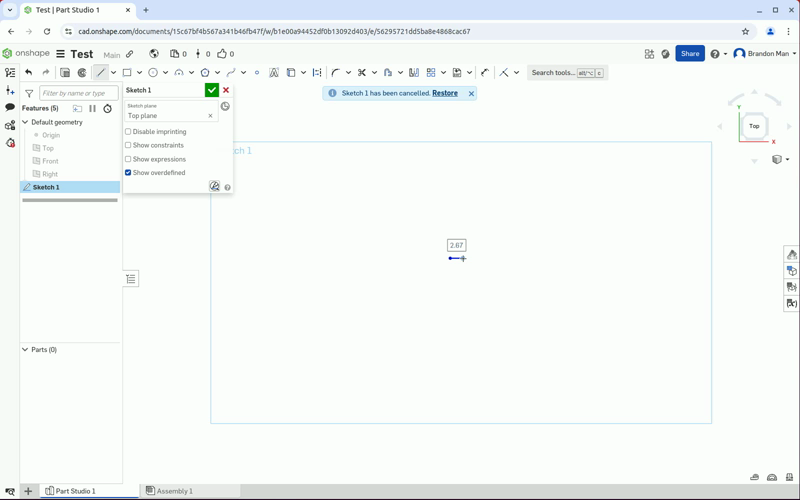
key_down(shift)
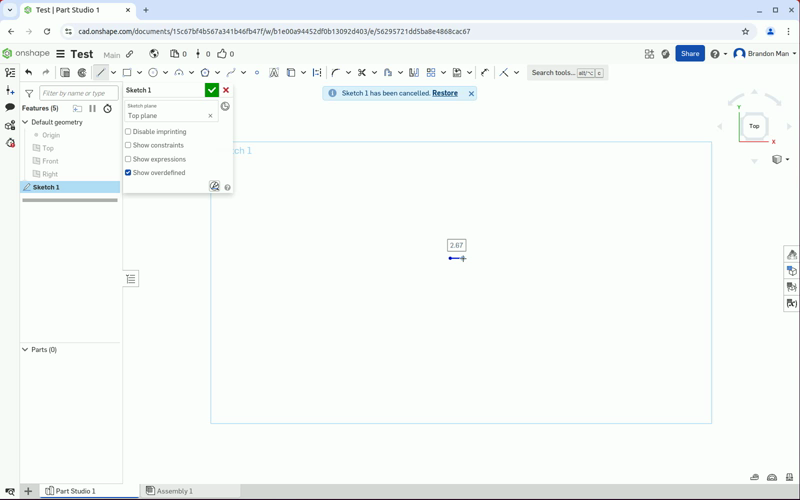
mouse_move(493, 258)
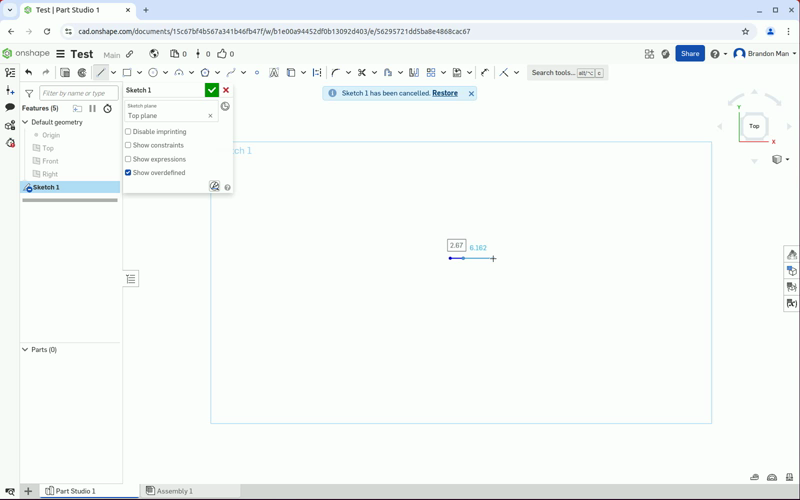
mouse_move(463, 222)
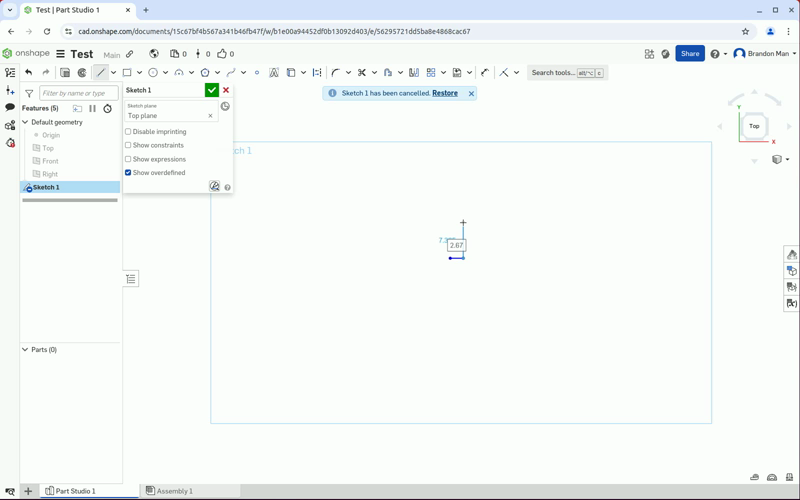
click(463, 222)
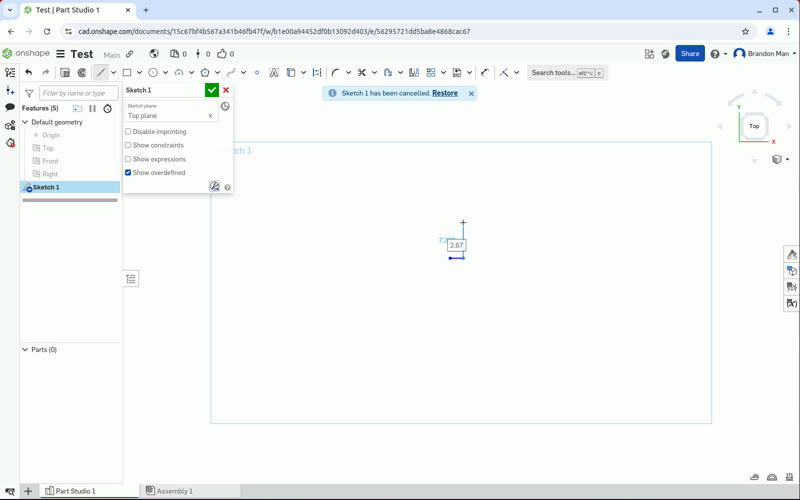
key_up(shift)
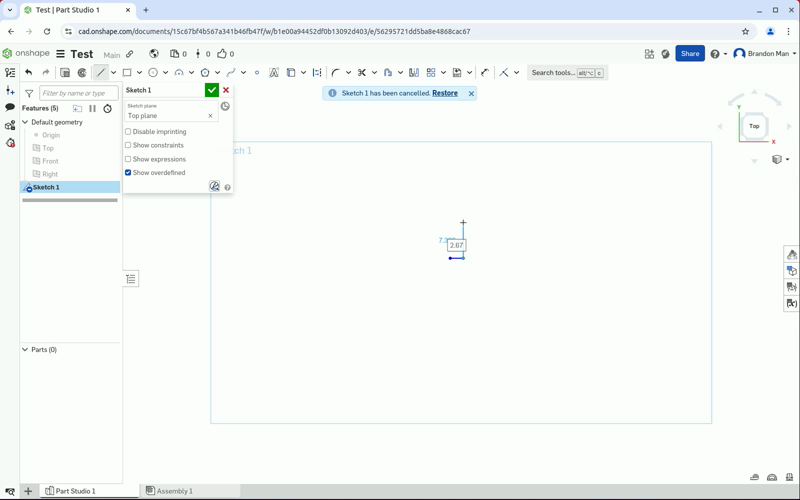
key_down(shift)
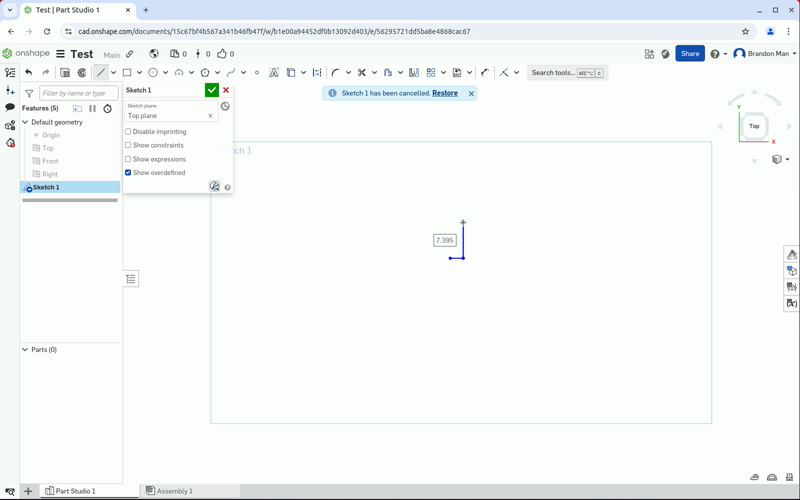
mouse_move(493, 222)
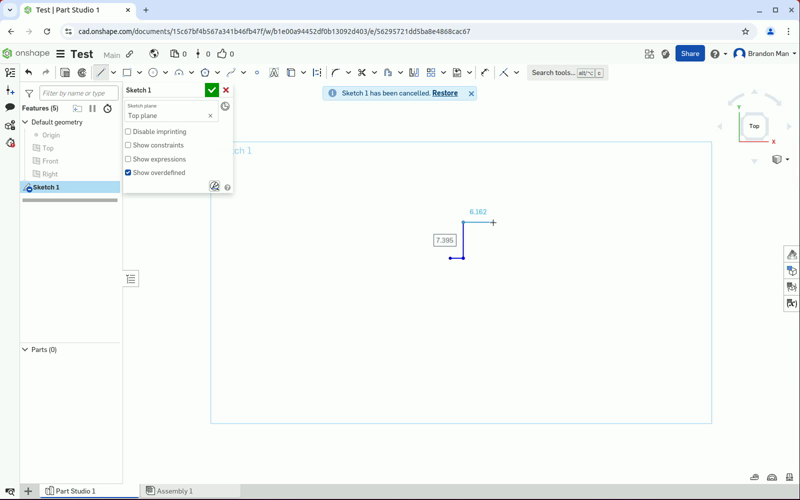
mouse_move(461, 222)
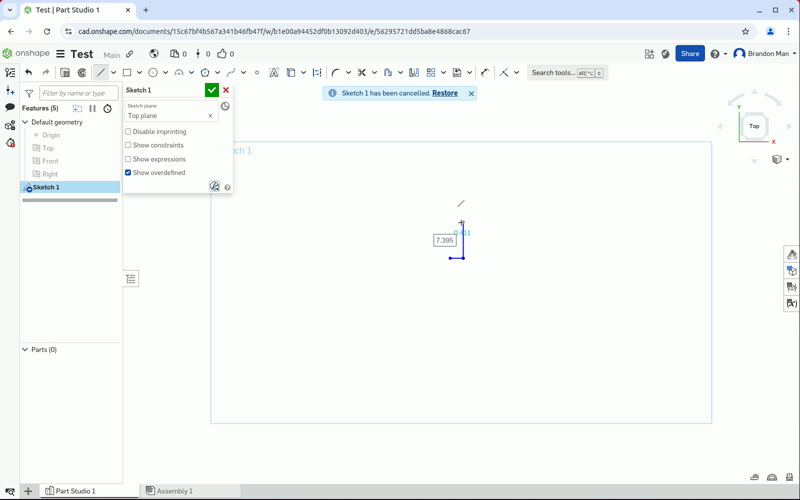
scroll(6)
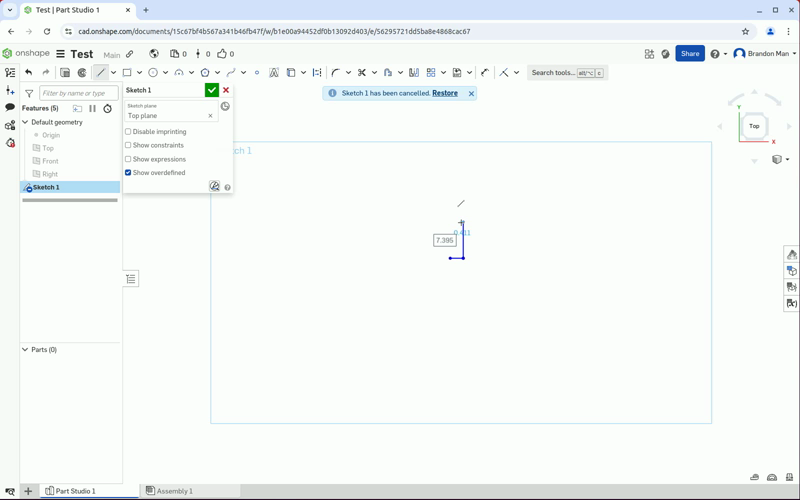
scroll(6)
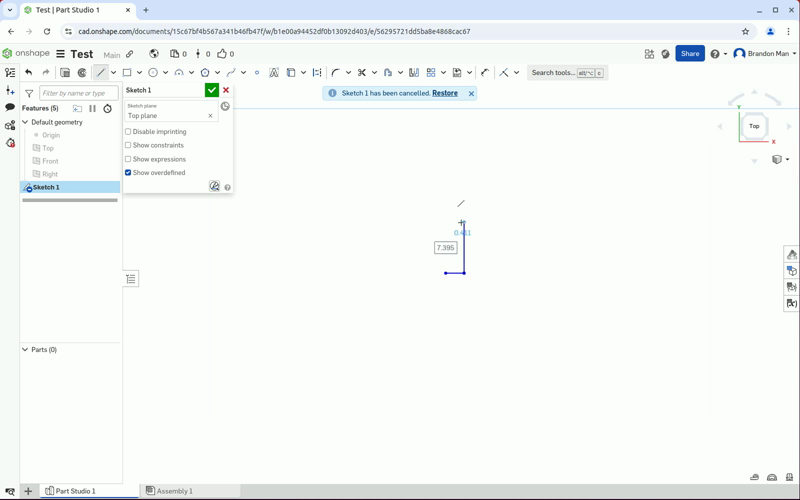
scroll(6)
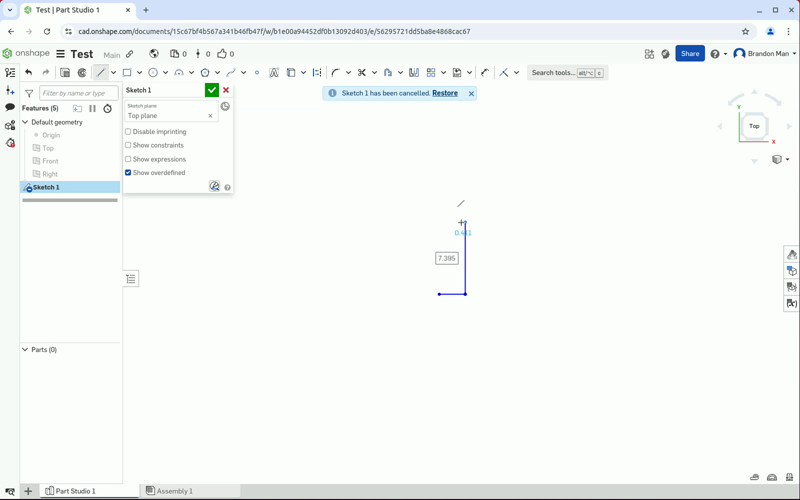
scroll(6)
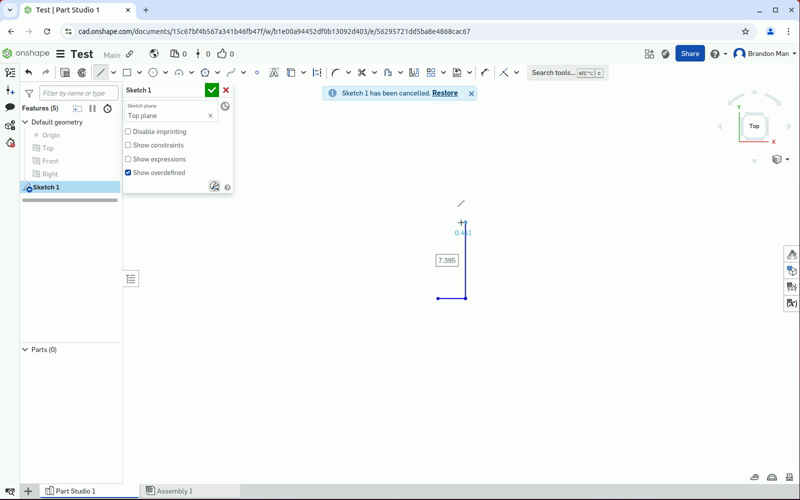
scroll(6)
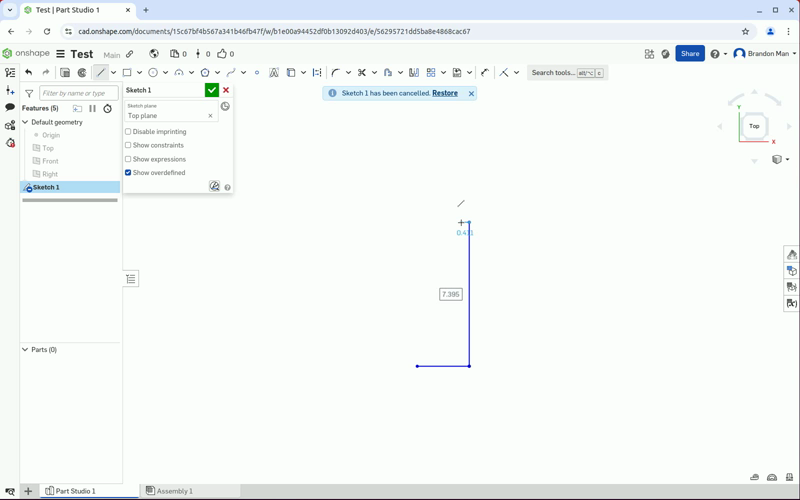
scroll(6)
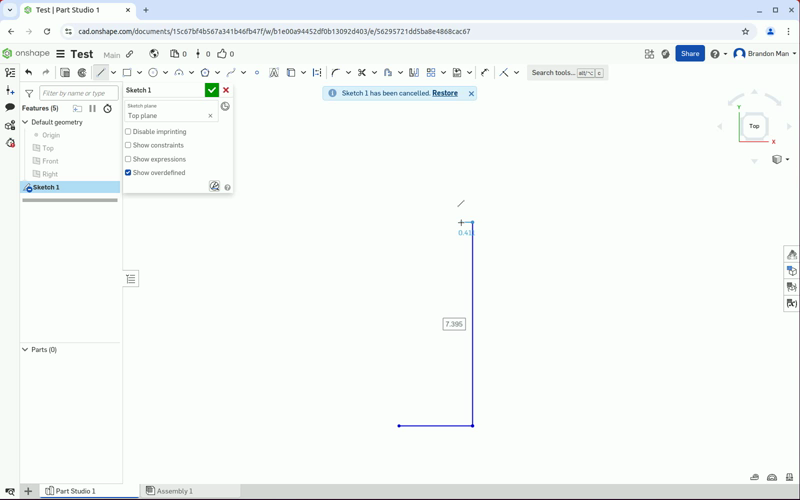
scroll(6)
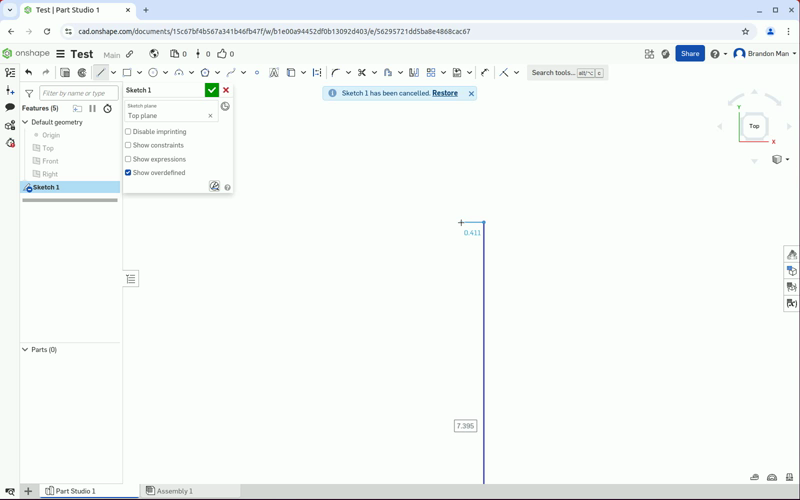
click(461, 222)
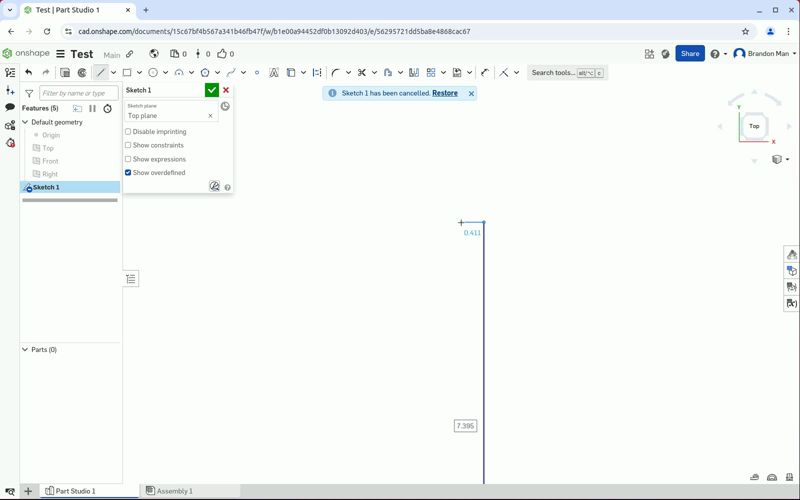
scroll(-6)
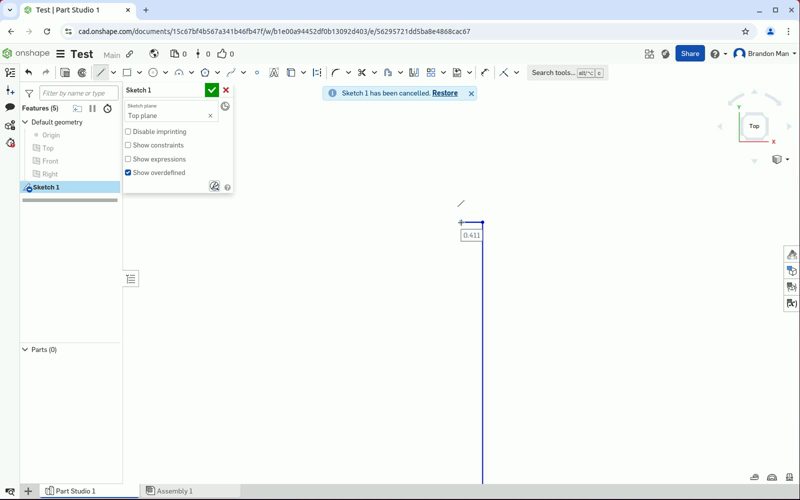
scroll(-6)
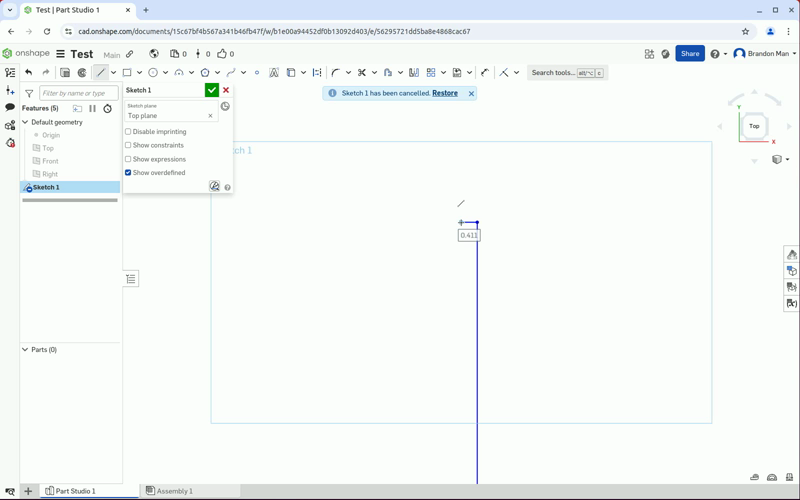
scroll(-6)
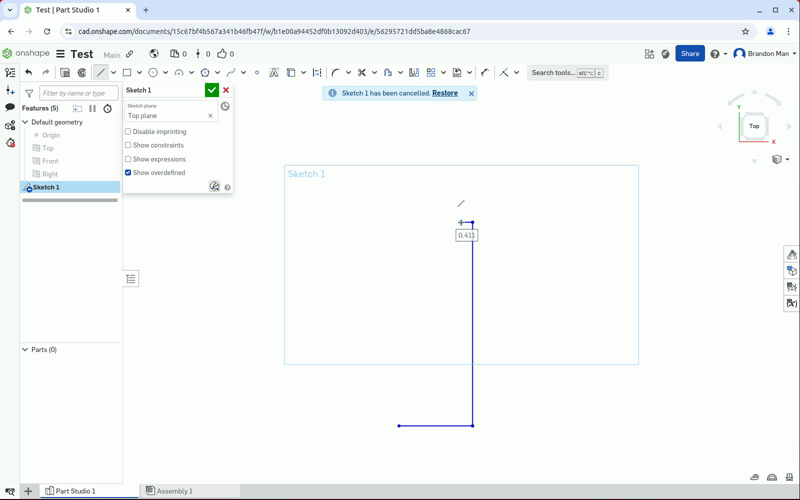
scroll(-6)
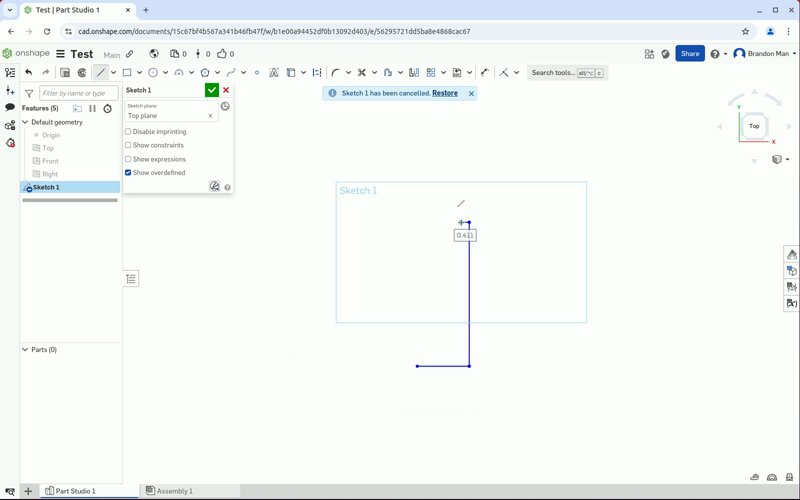
scroll(-6)
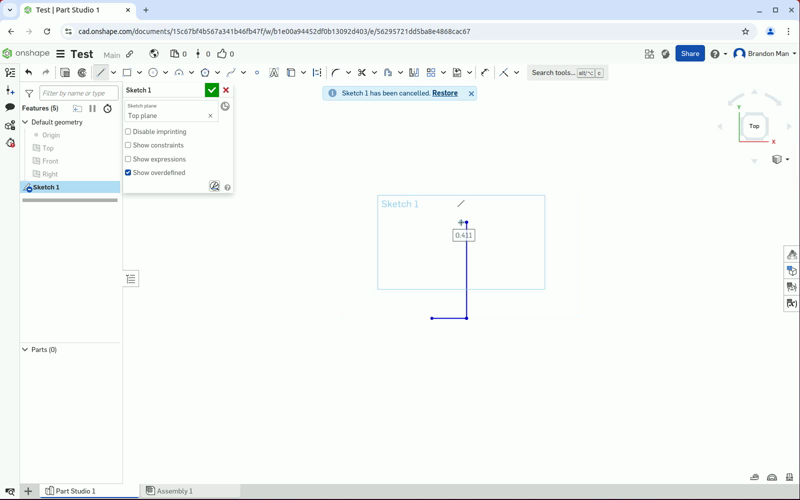
scroll(-6)
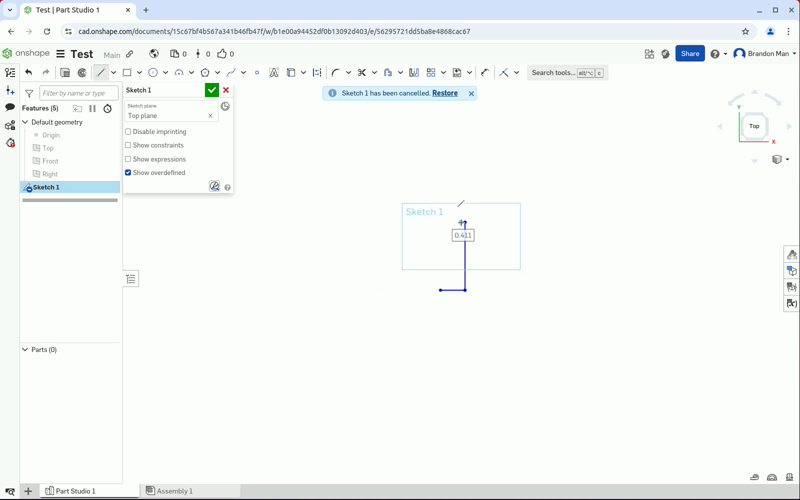
scroll(-6)
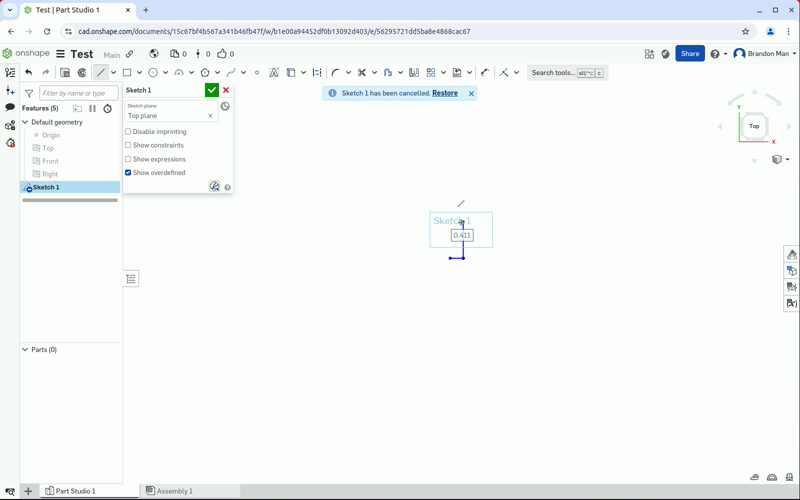
key_up(shift)
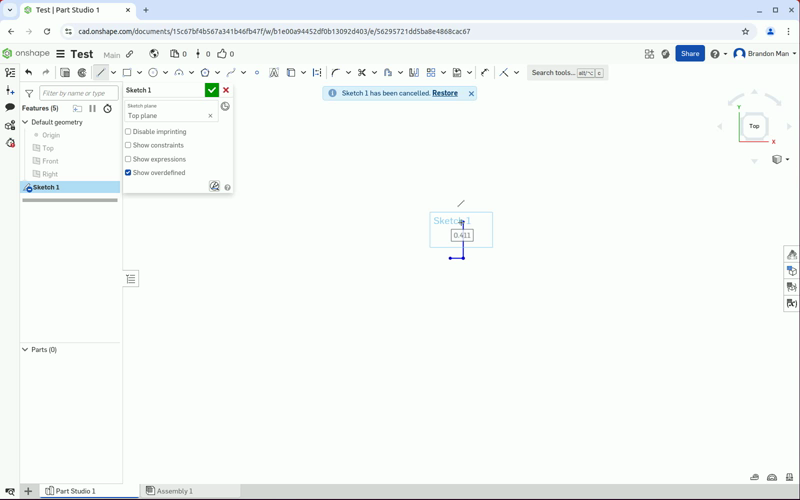
key_down(shift)
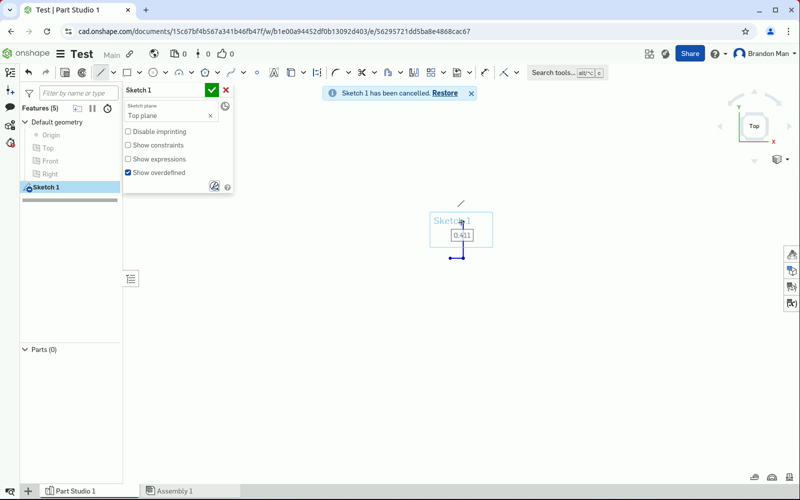
mouse_move(491, 222)
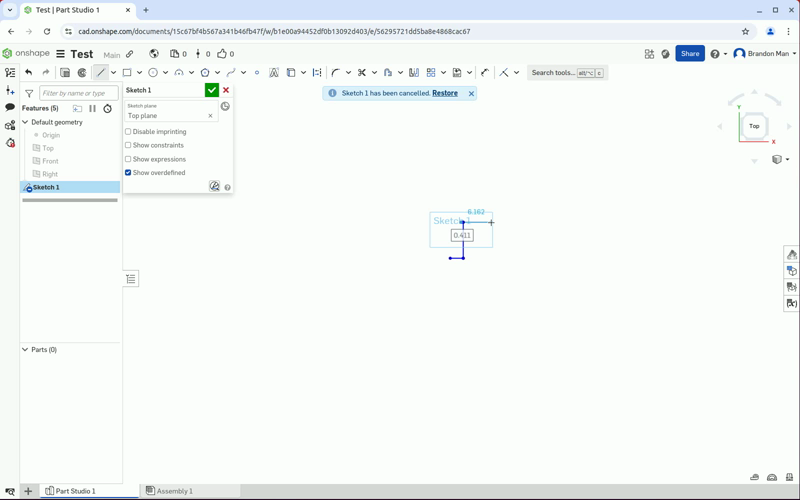
mouse_move(461, 246)
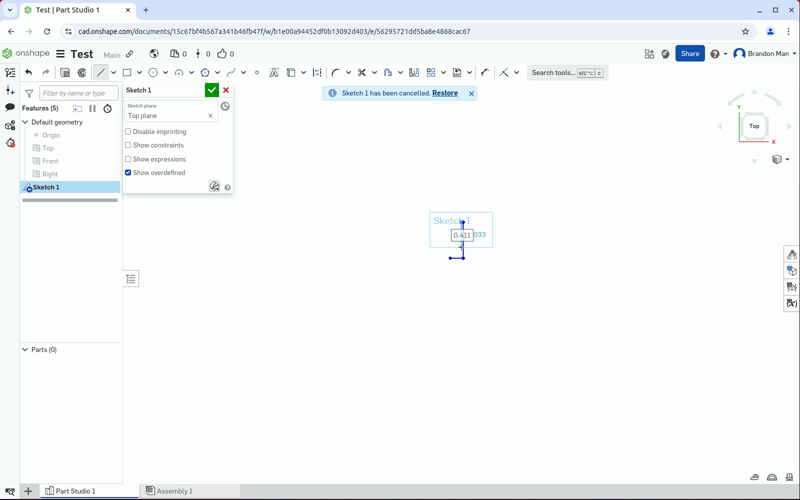
click(461, 246)
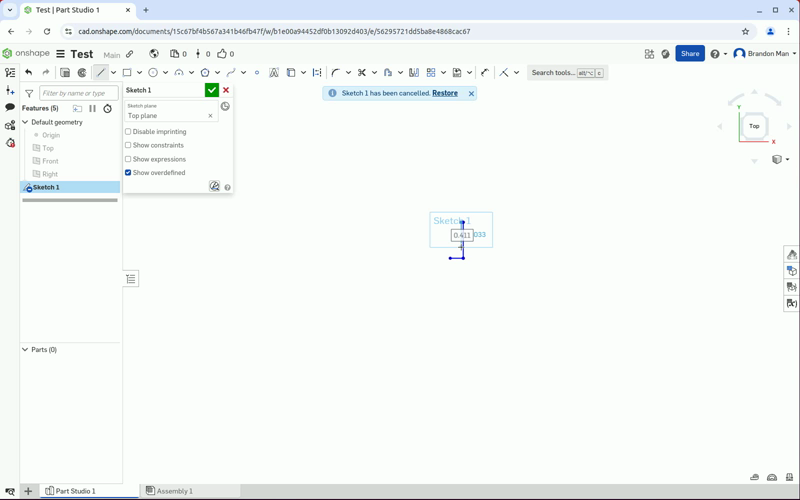
key_up(shift)
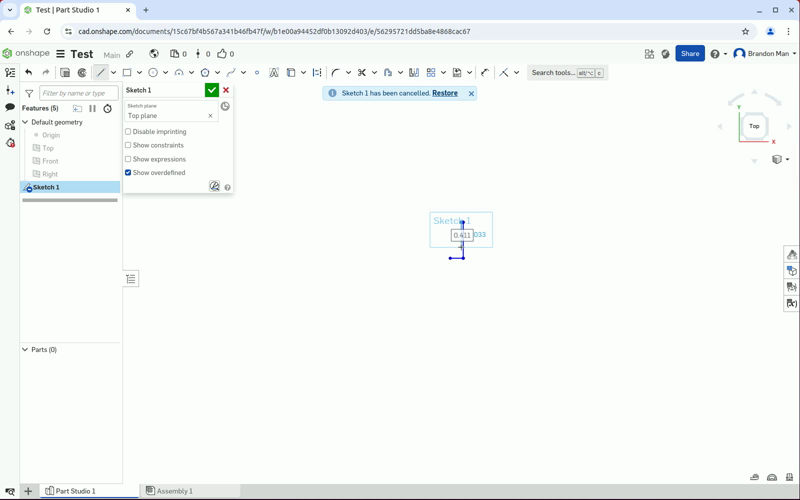
key_down(shift)
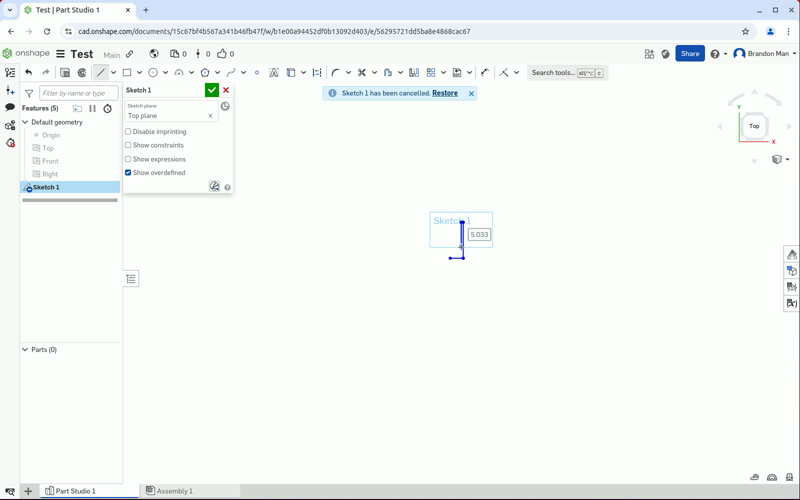
mouse_move(491, 246)
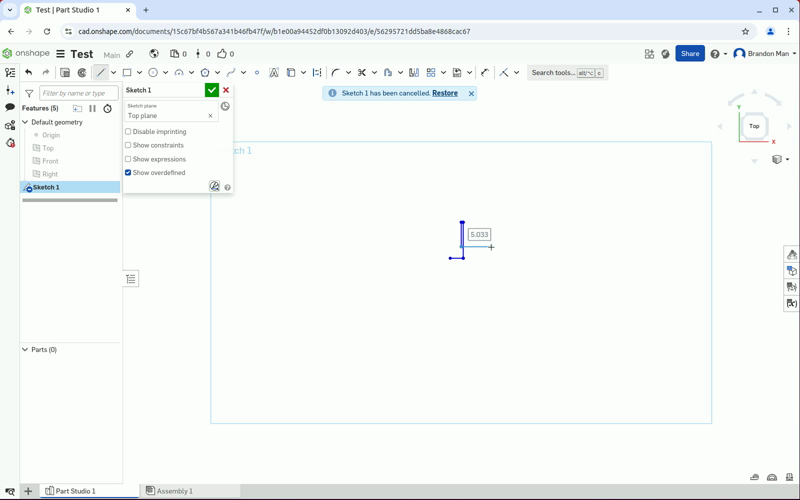
mouse_move(450, 246)
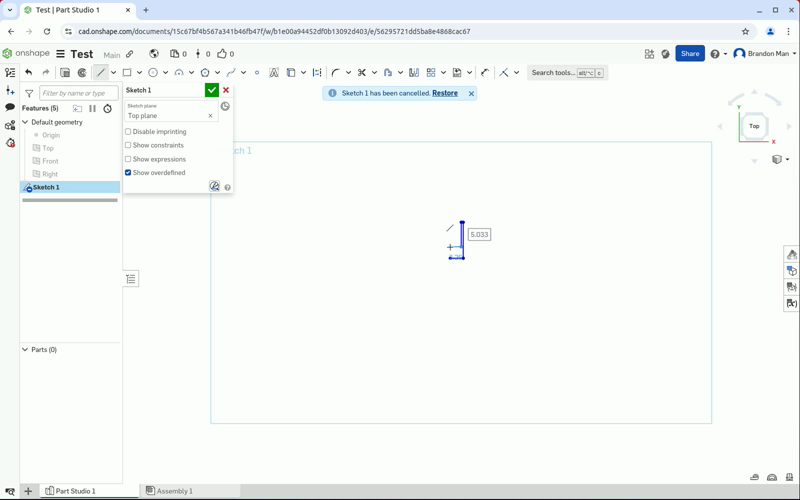
click(450, 246)
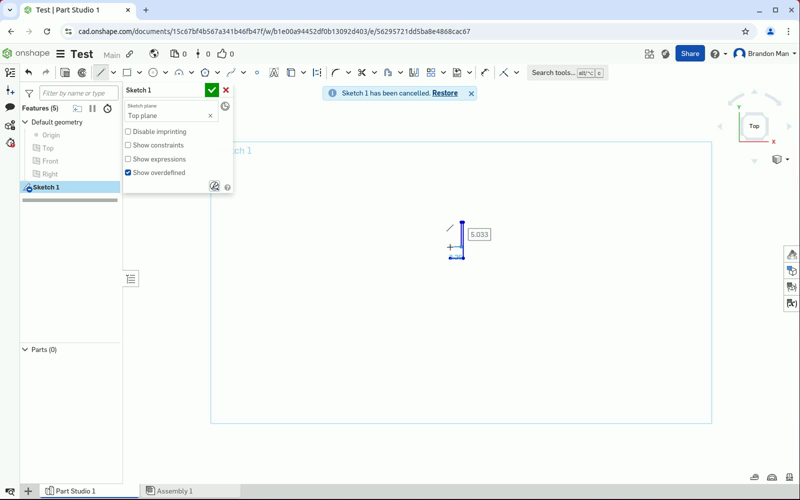
key_up(shift)
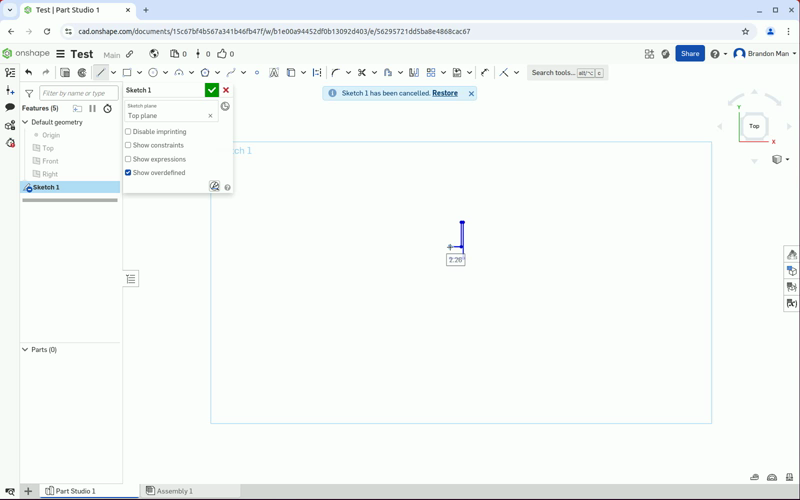
mouse_move(480, 246)
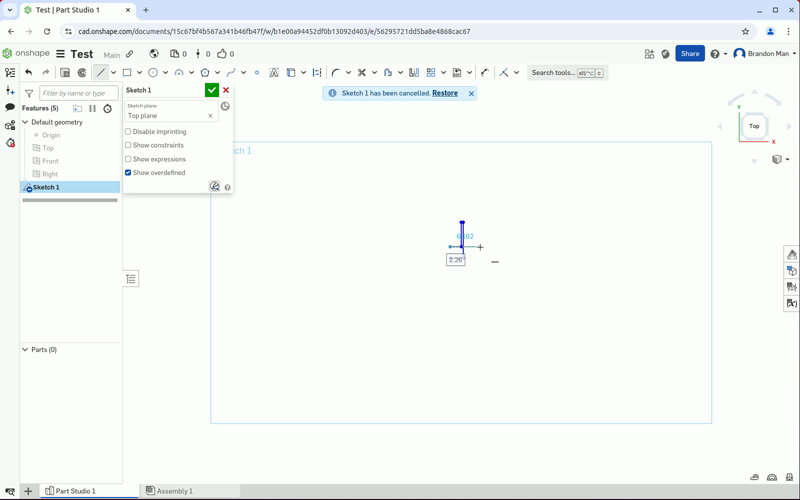
key_down(shift)
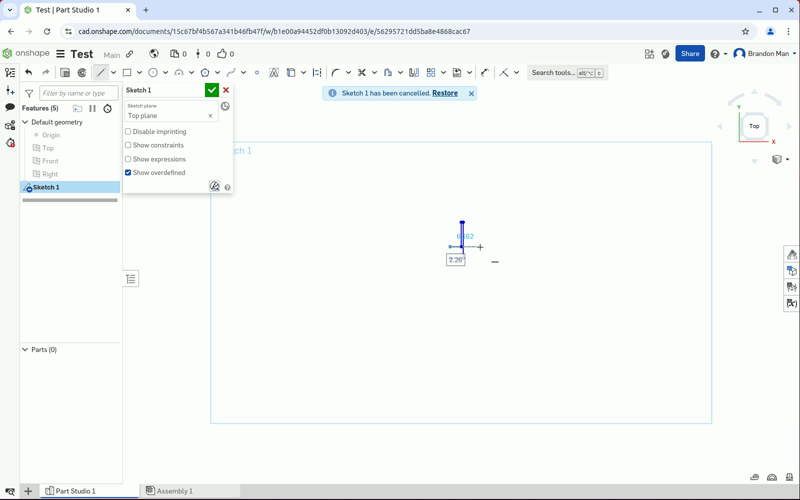
mouse_move(450, 258)
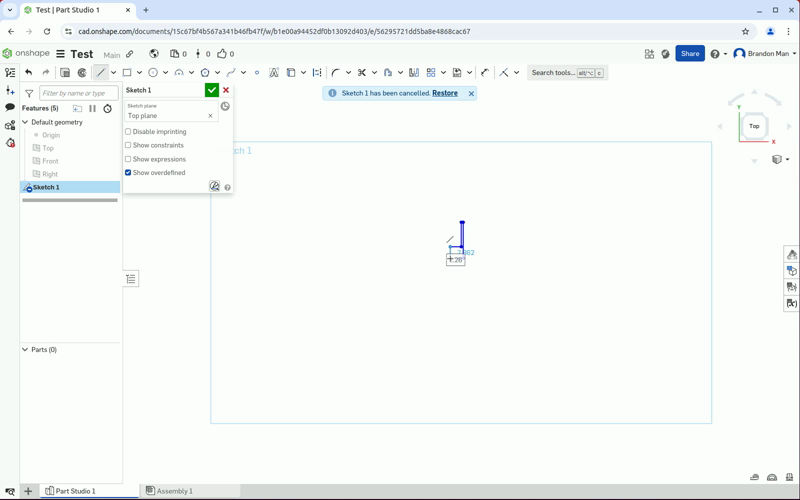
key_up(shift)
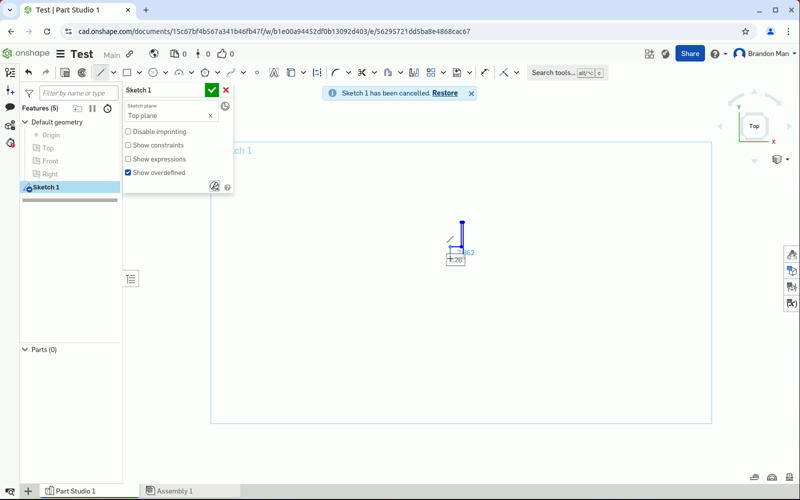
click(450, 258)
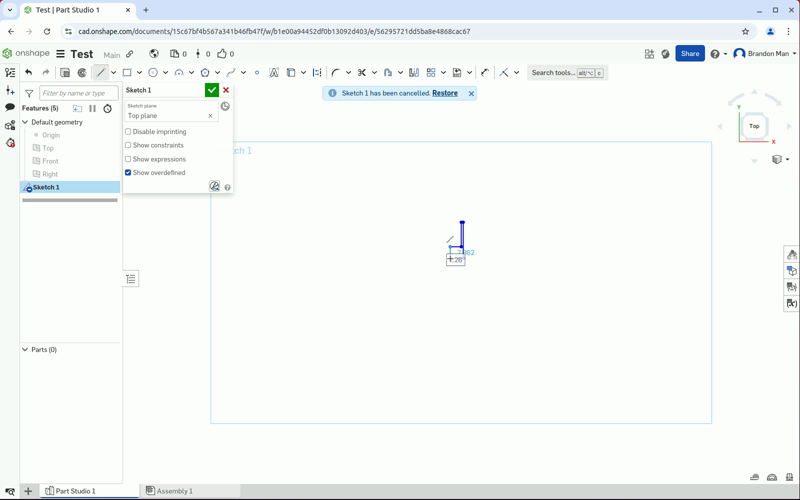
key(esc)
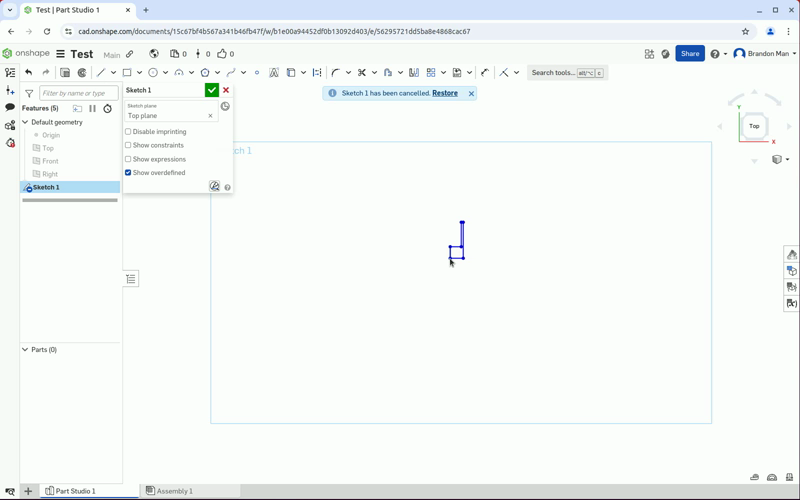
mouse_move(458, 256)
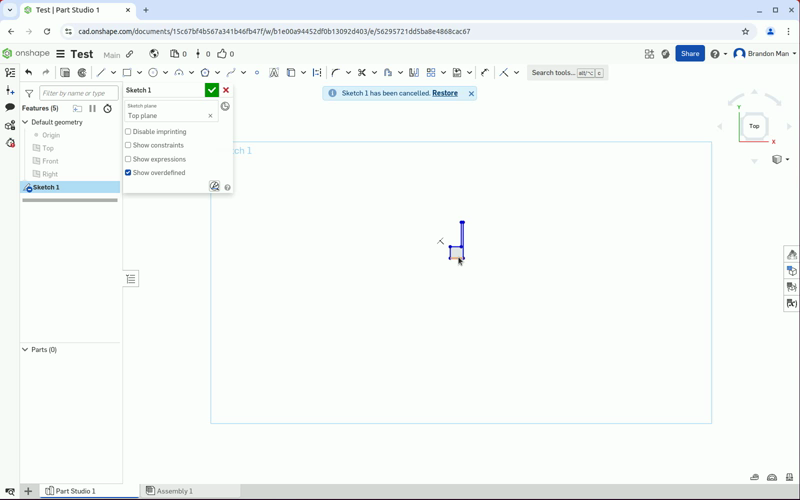
scroll(6)
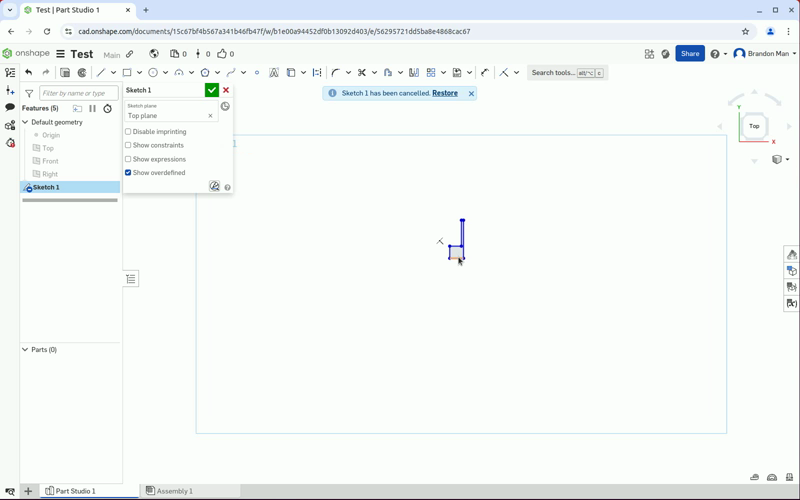
scroll(6)
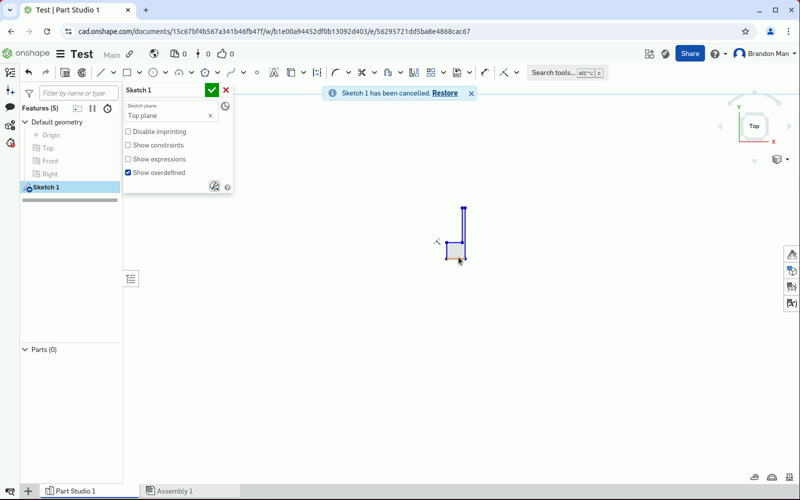
scroll(6)
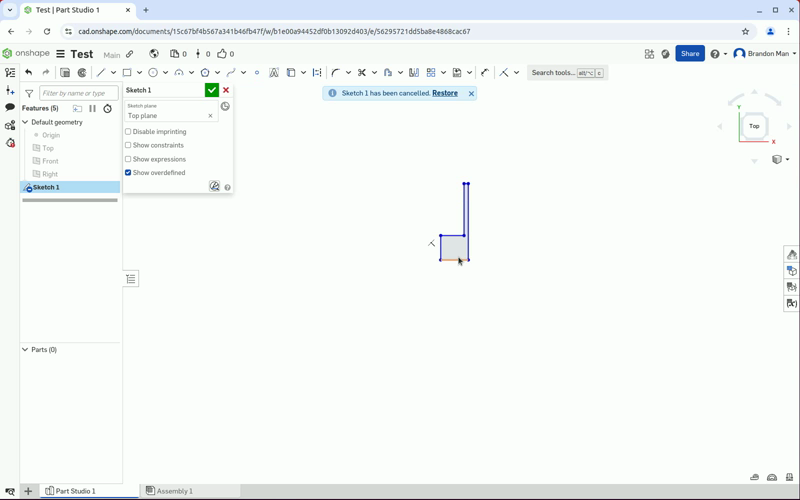
scroll(6)
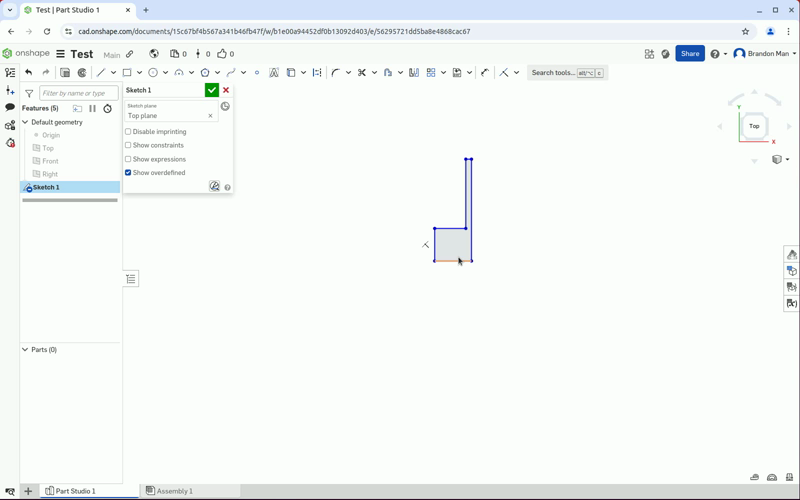
scroll(6)
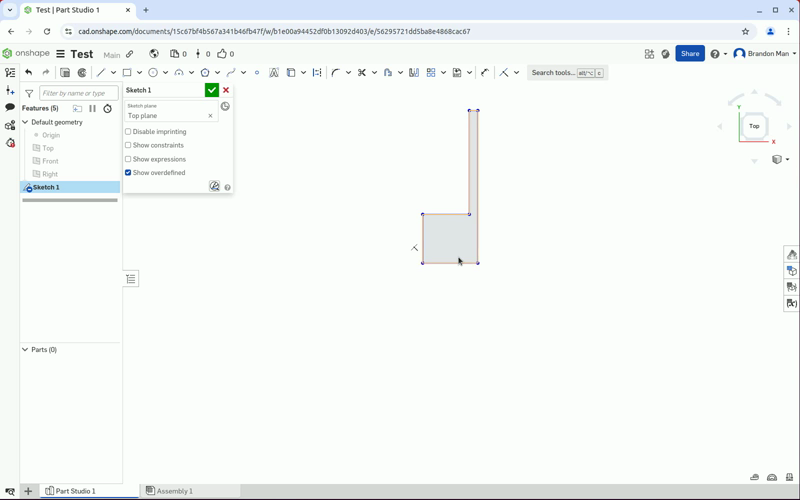
scroll(6)
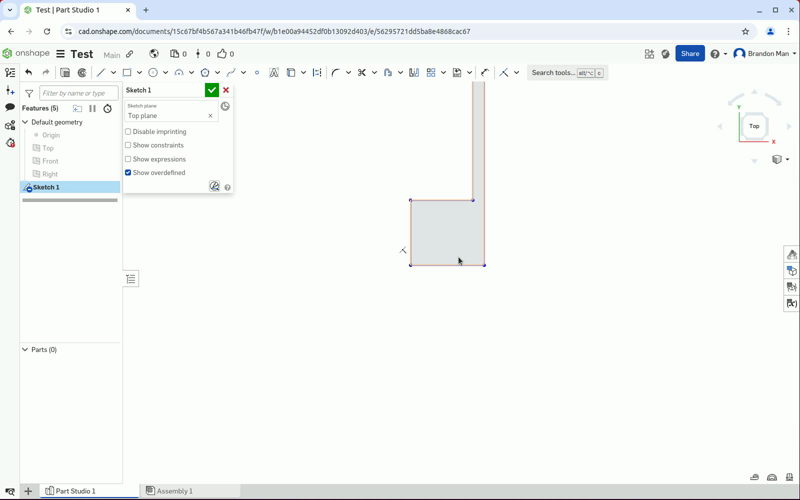
scroll(6)
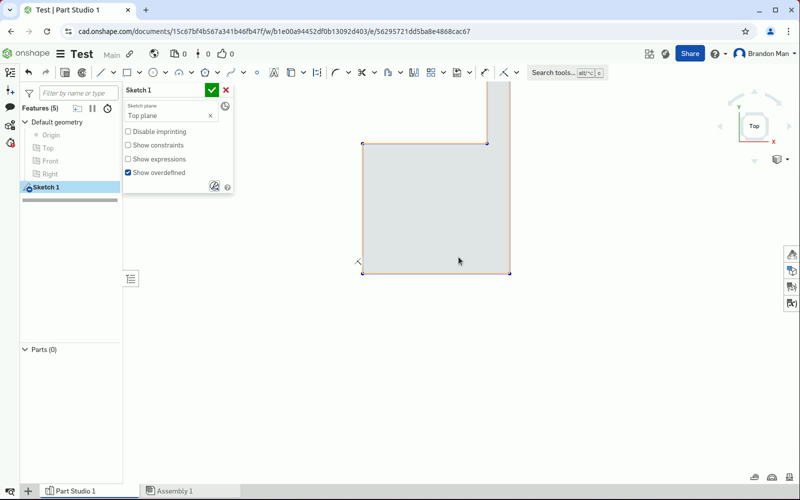
click(458, 256)
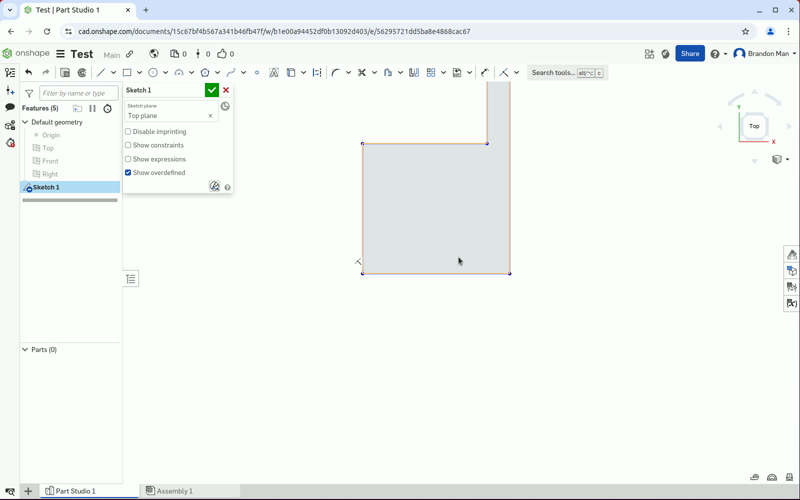
scroll(-6)
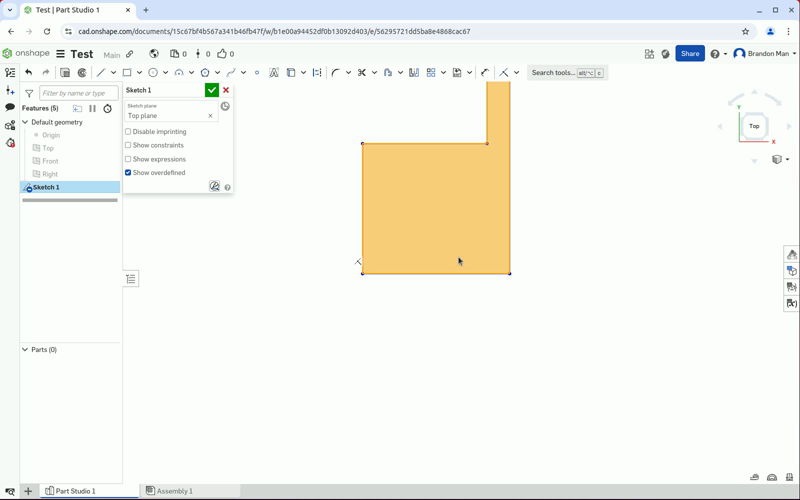
scroll(-6)
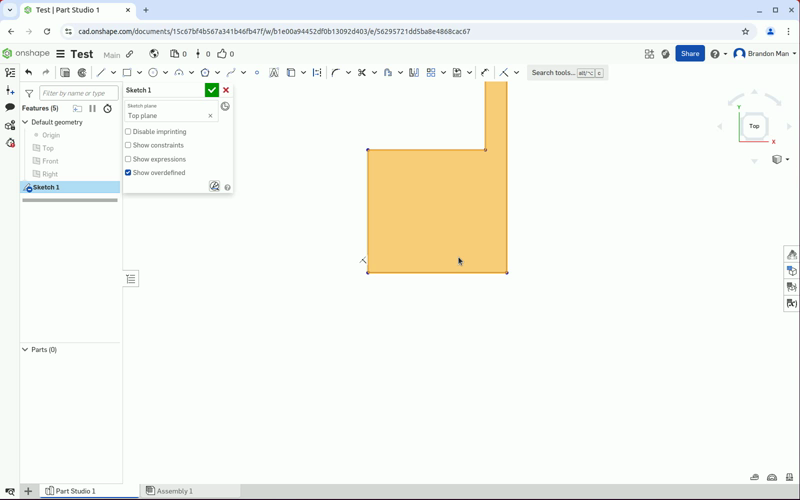
scroll(-6)
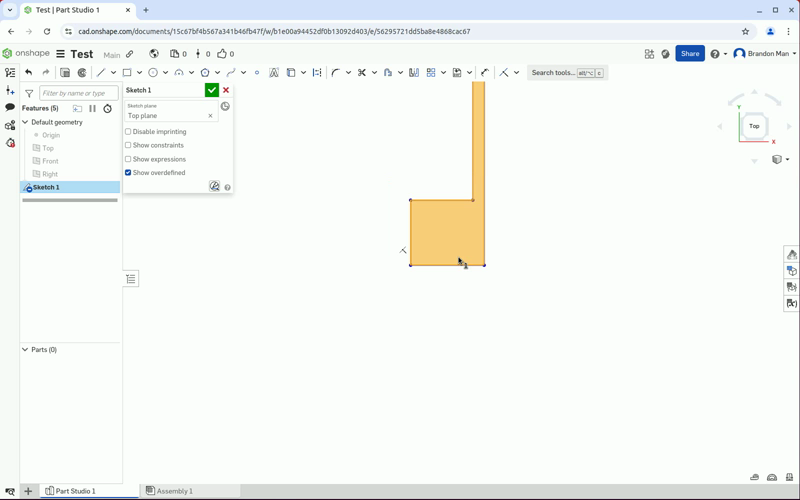
scroll(-6)
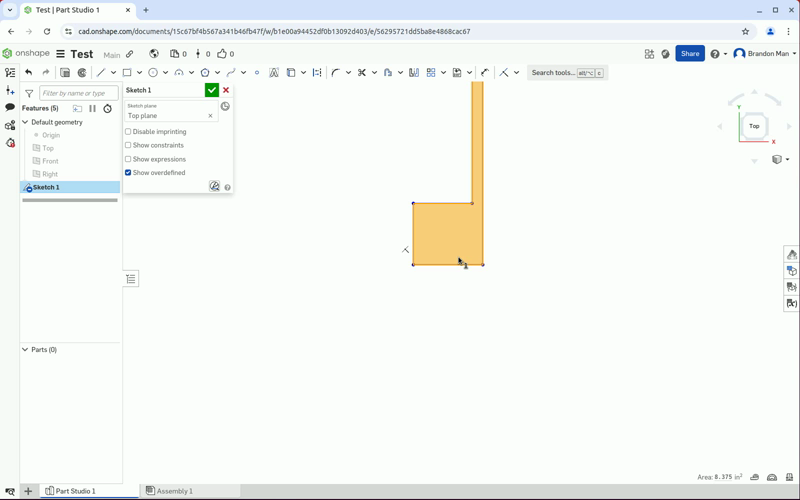
scroll(-6)
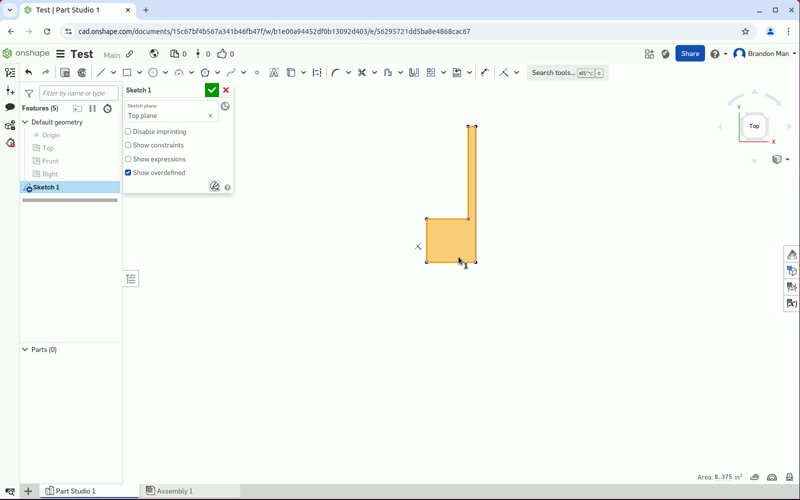
scroll(-6)
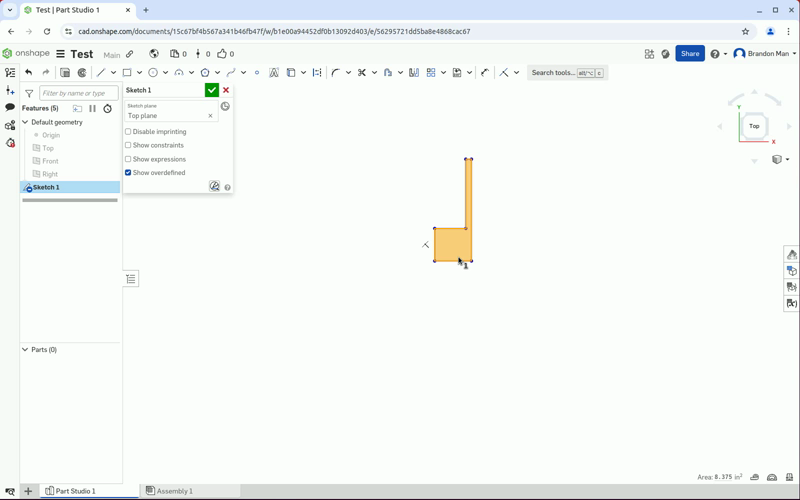
scroll(-6)
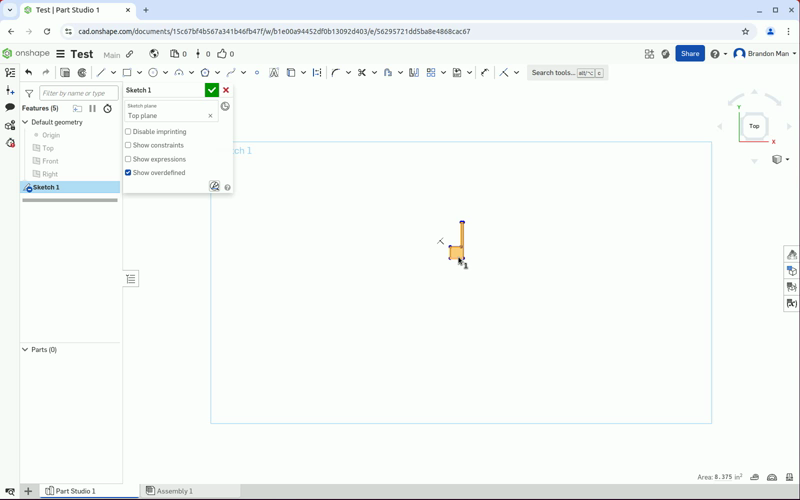
mouse_move(73, 352)
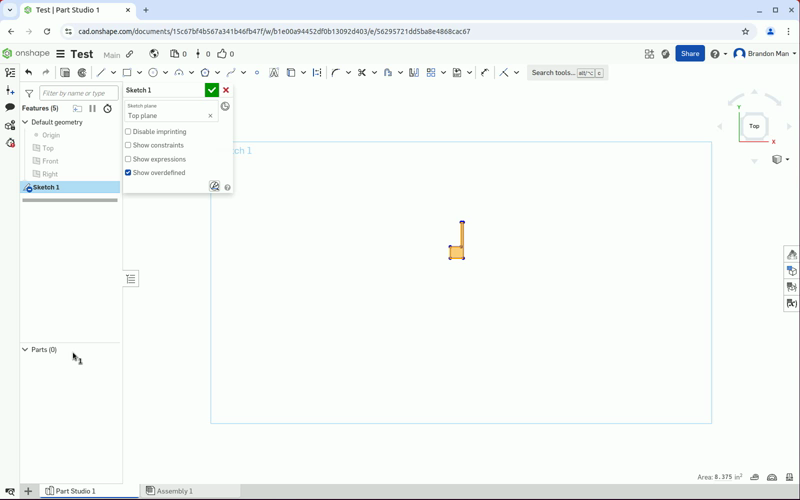
key(shift+y)
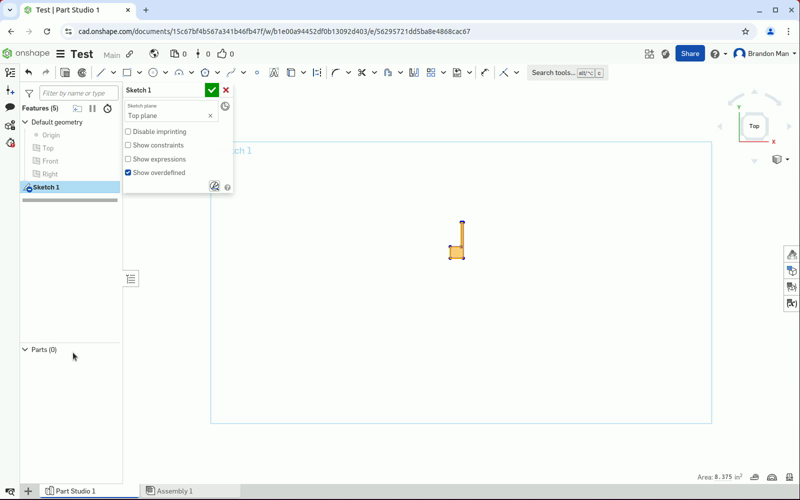
key(shift+e)
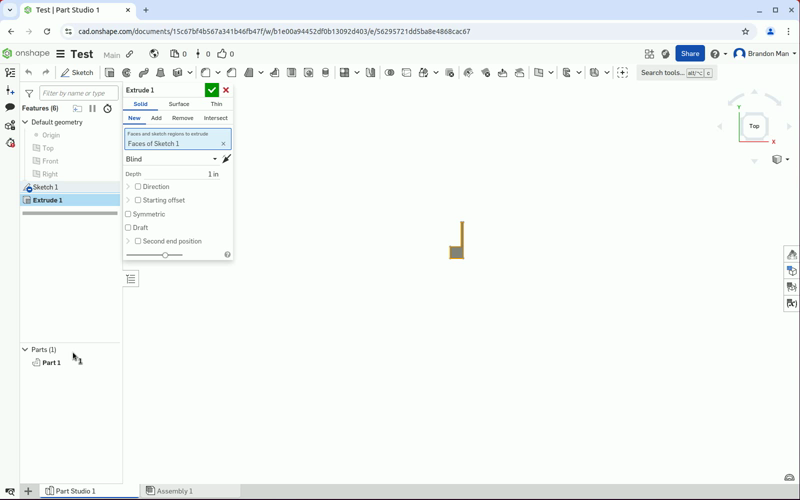
mouse_move(143, 106)
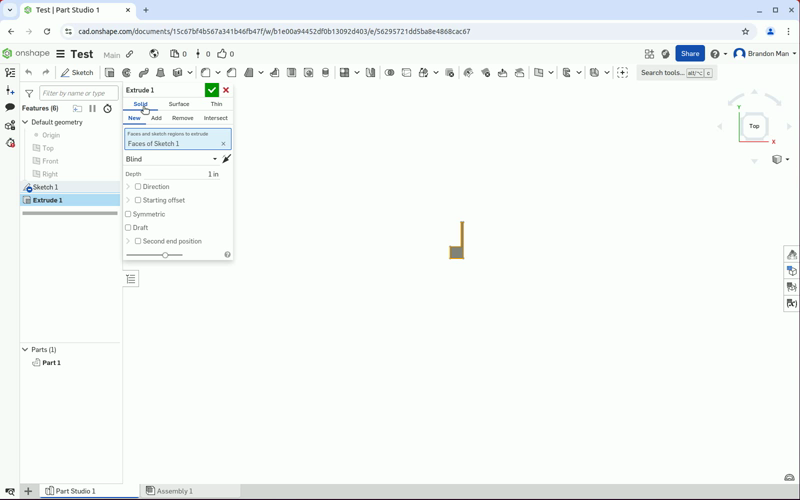
click(143, 106)
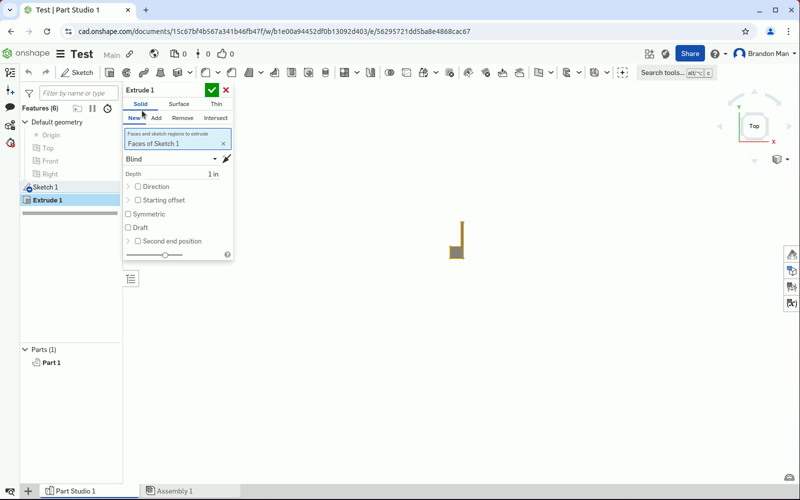
mouse_move(137, 120)
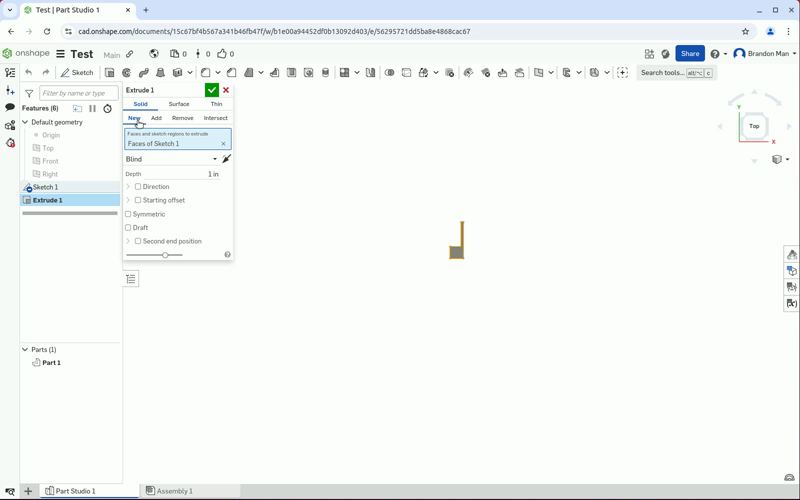
click(137, 120)
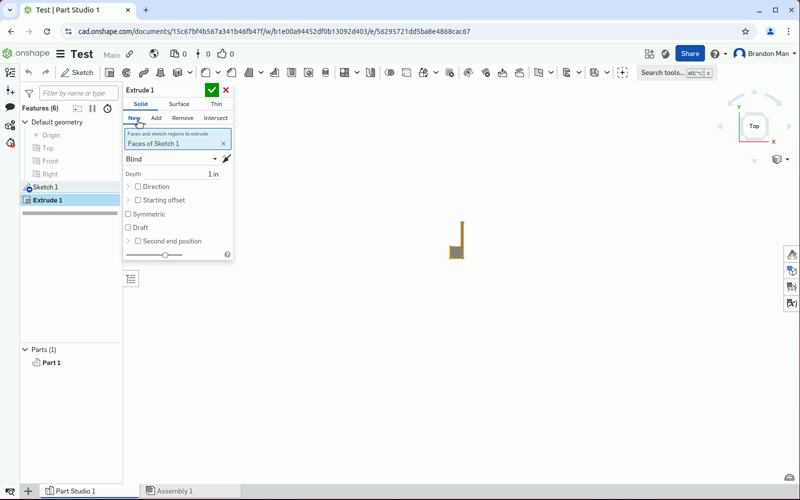
key(tab, 4)
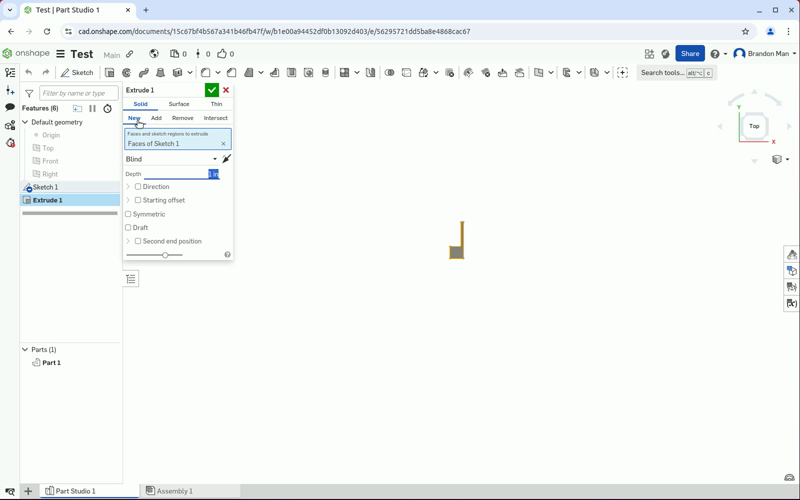
text(2.166)
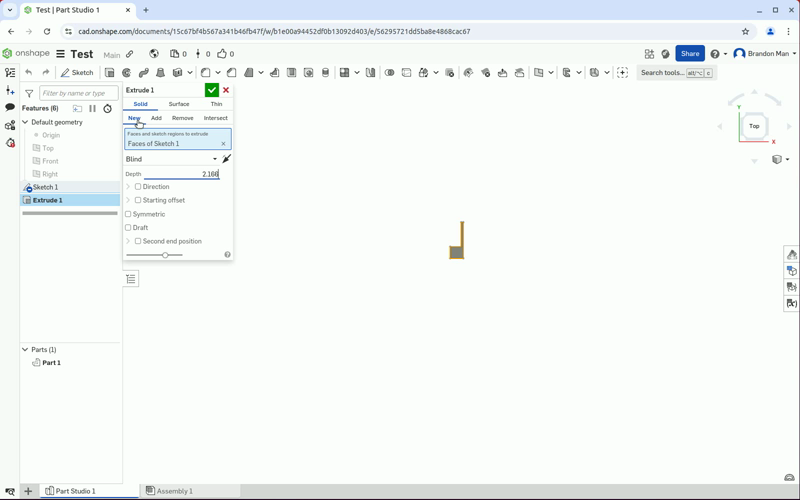
key(enter)
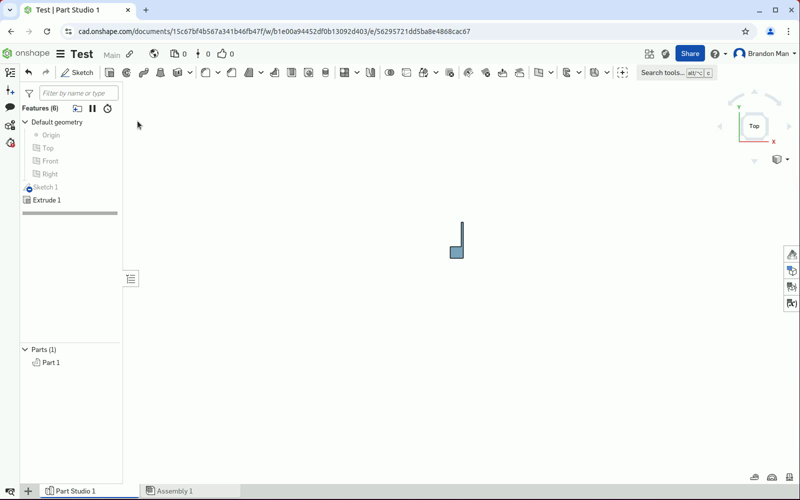
key(shift+h)
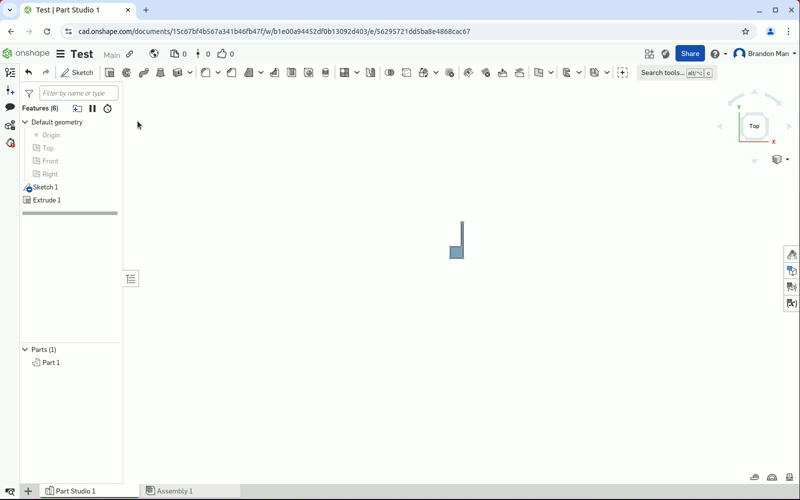
key(shift+h)
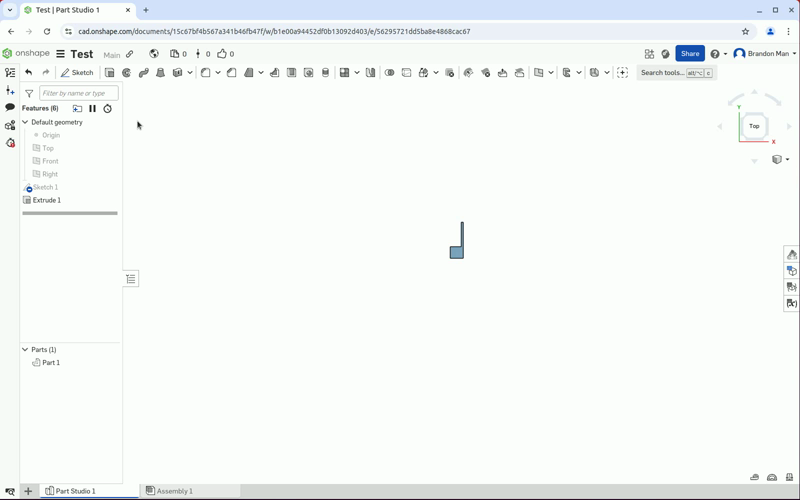
mouse_move(73, 189)
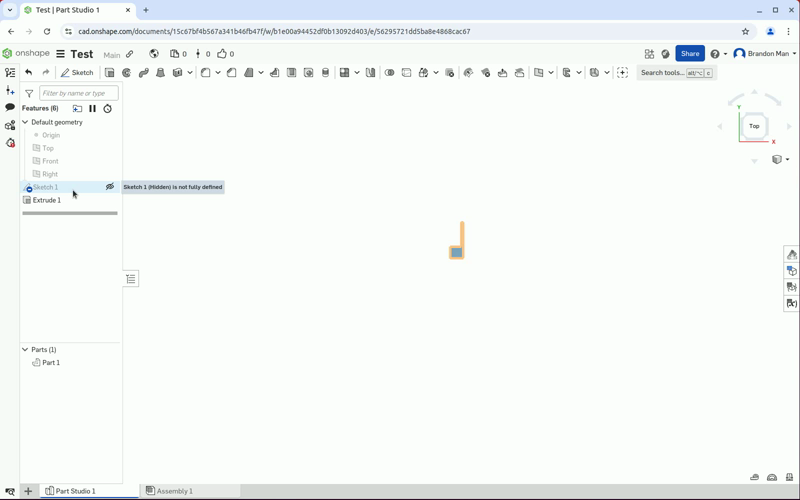
click(73, 189)
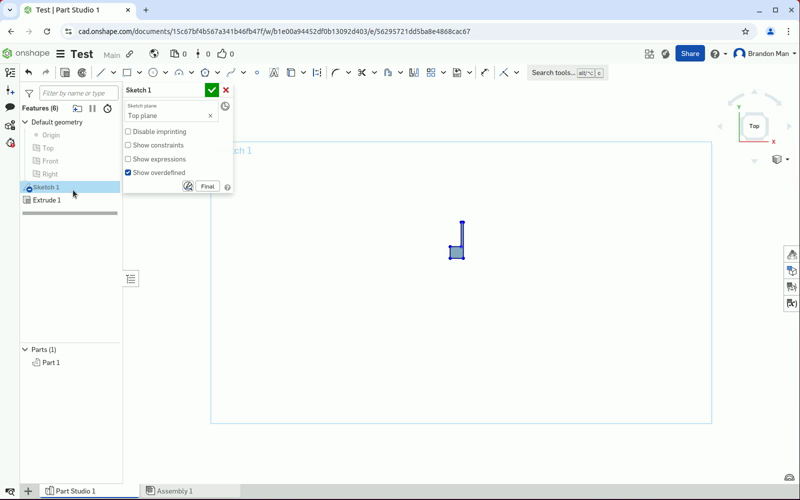
mouse_move(229, 92)
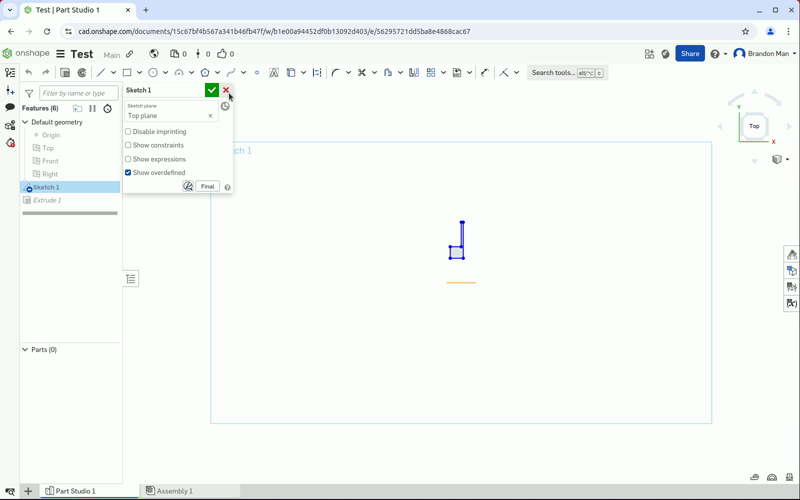
click(229, 92)
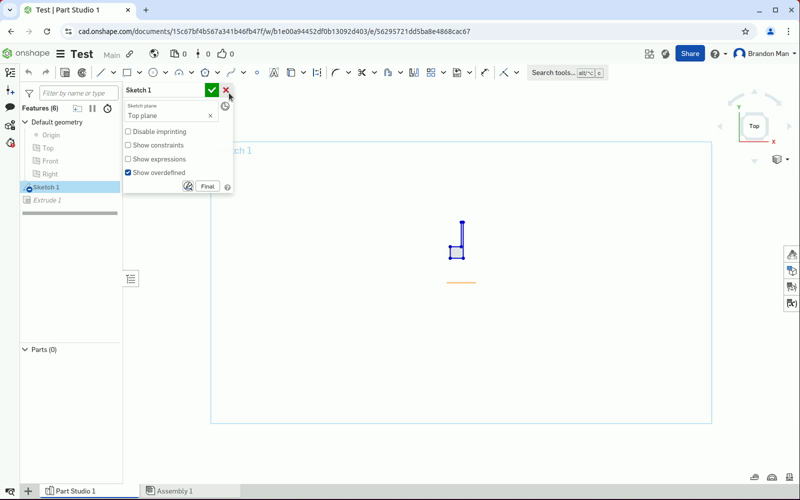
key(shift+s)
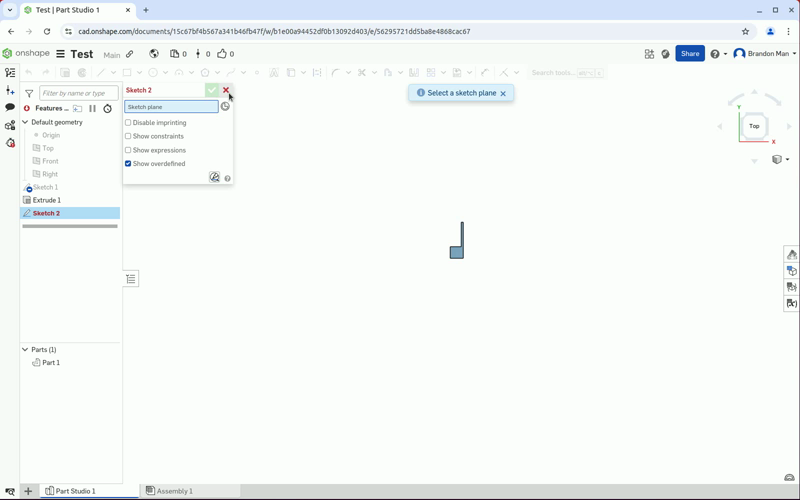
mouse_move(73, 150)
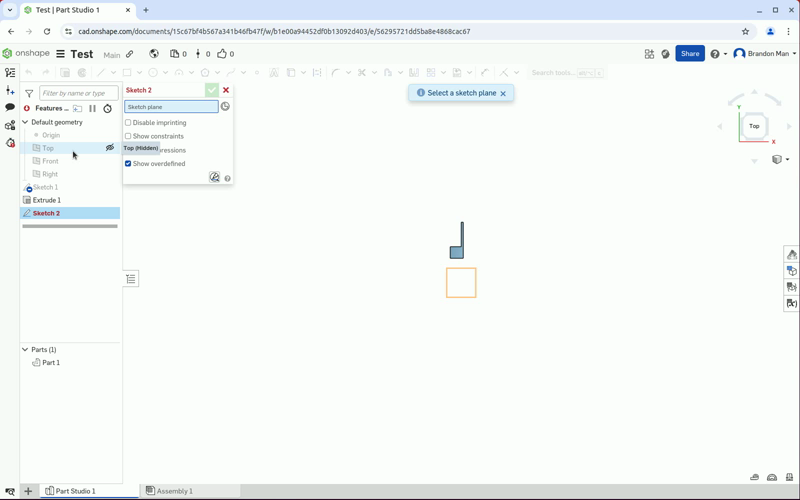
click(73, 150)
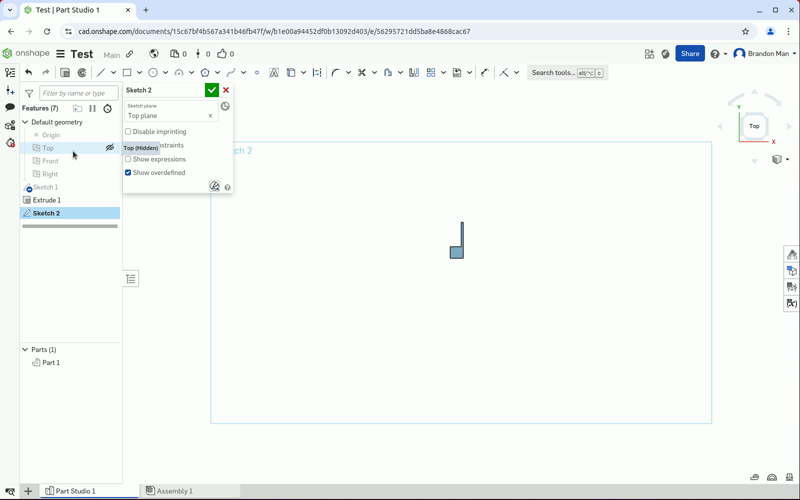
mouse_move(73, 352)
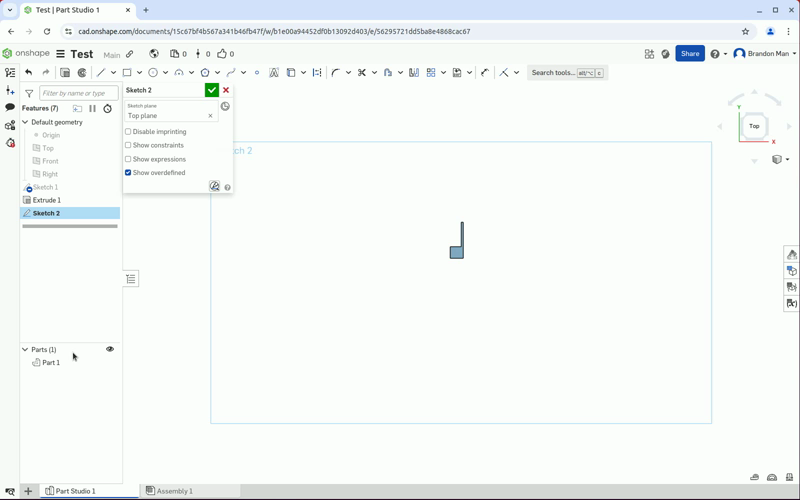
key(y)
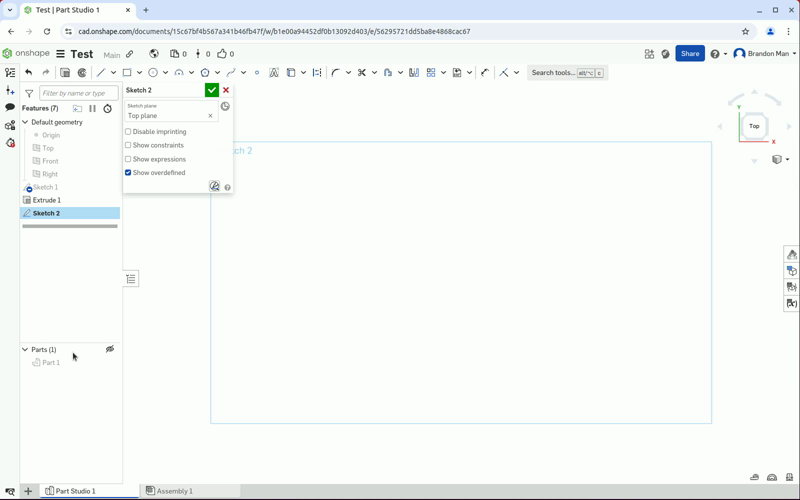
key(l)
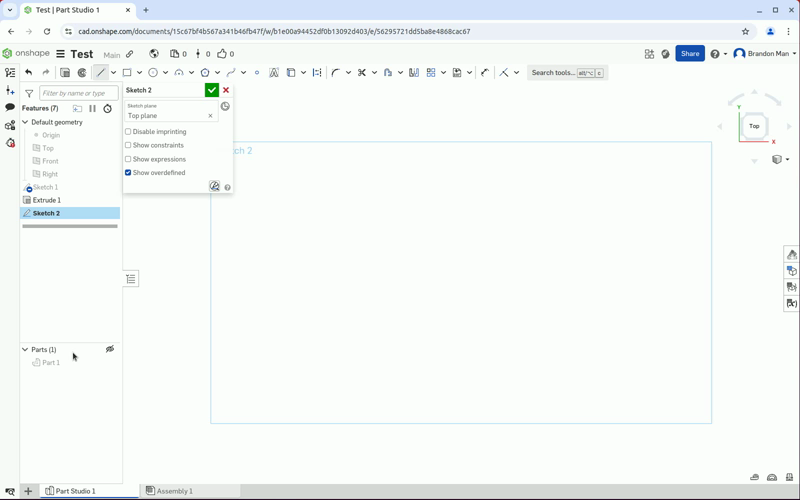
key_down(shift)
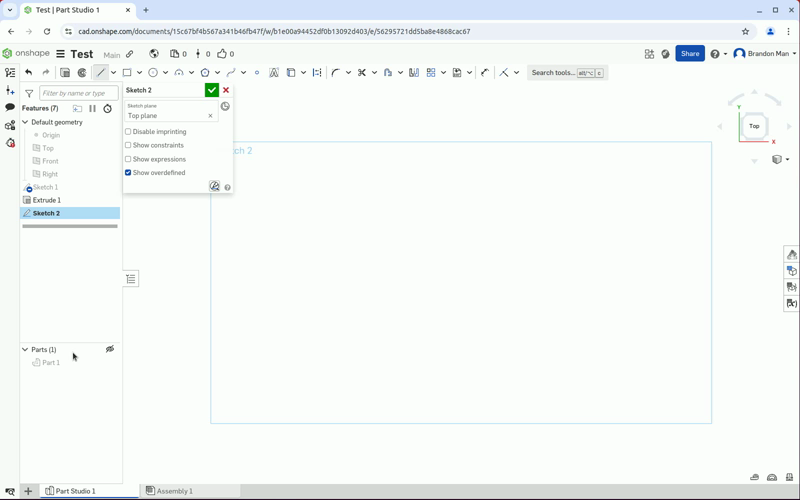
mouse_move(429, 247)
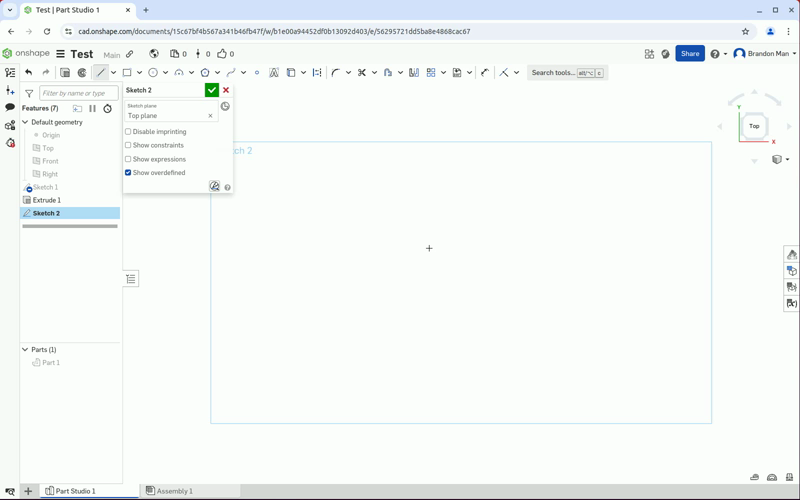
click(429, 247)
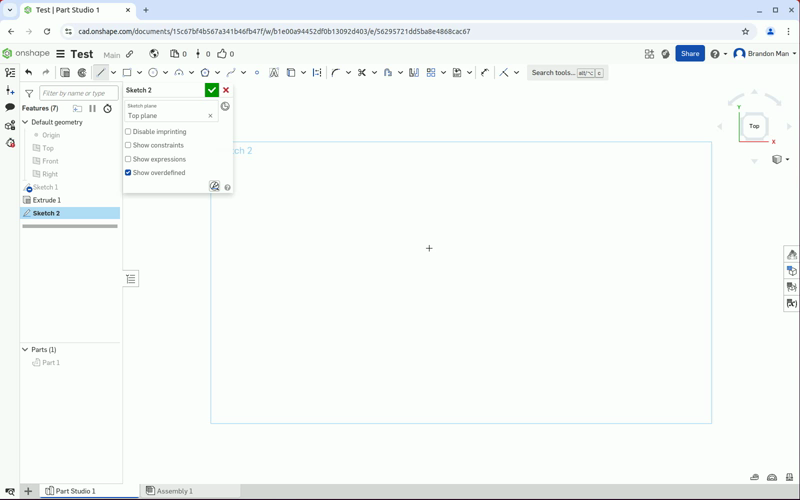
key_up(shift)
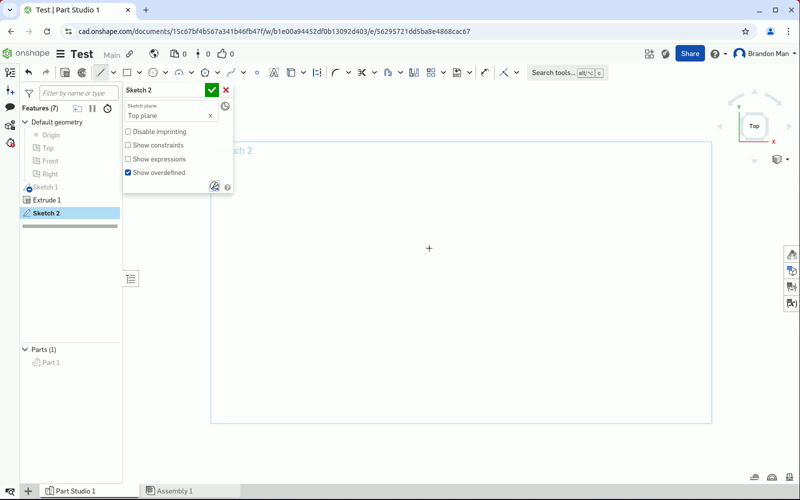
key_down(shift)
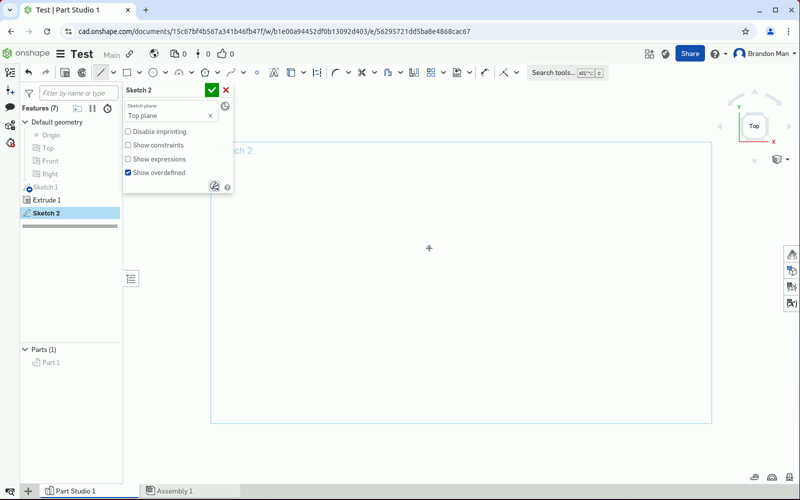
mouse_move(459, 247)
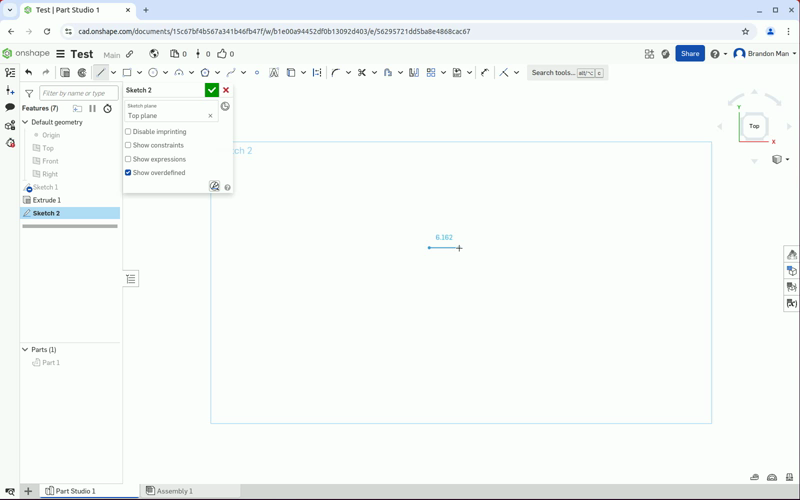
mouse_move(450, 247)
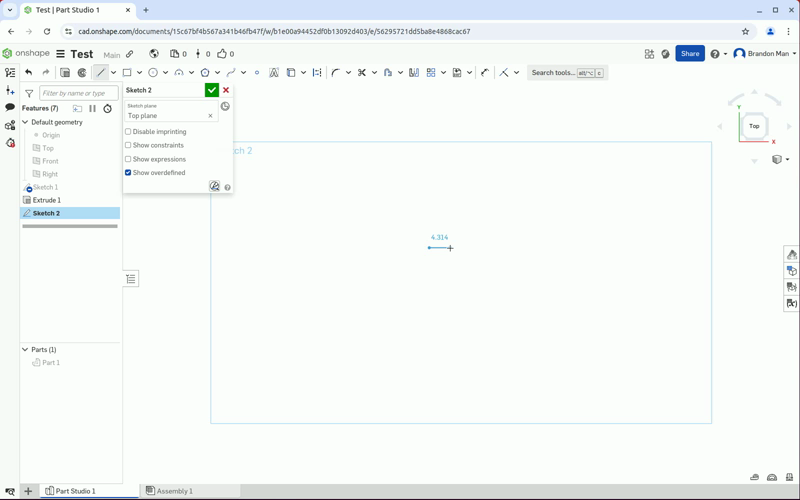
click(450, 247)
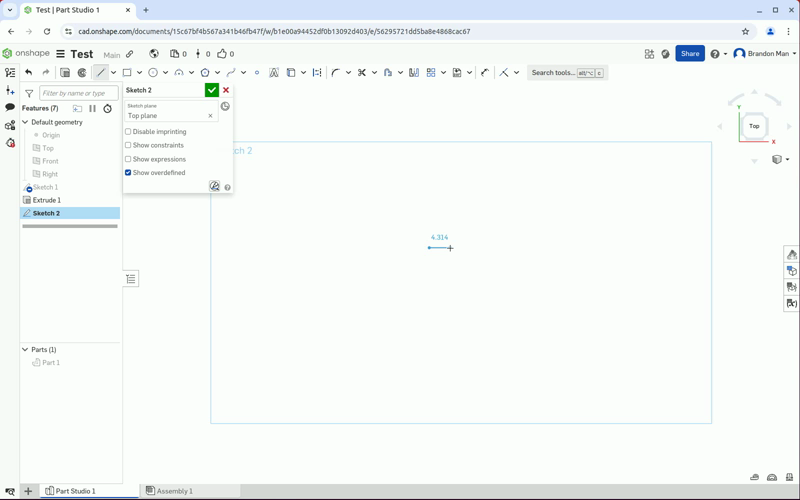
key_up(shift)
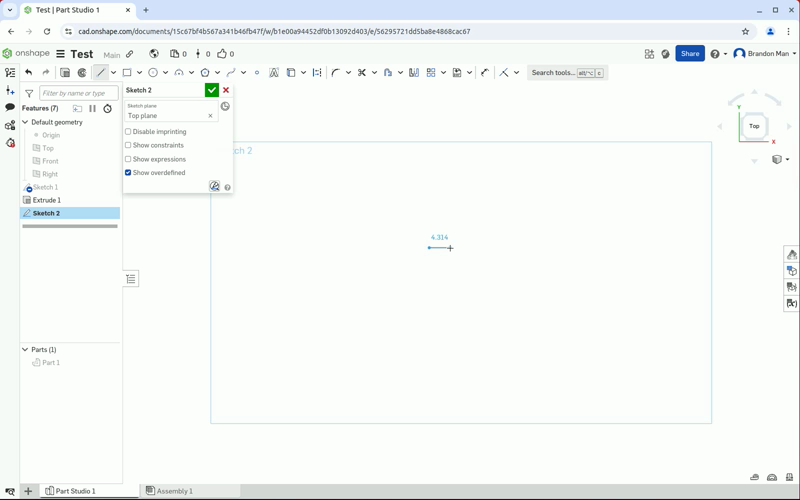
key_down(shift)
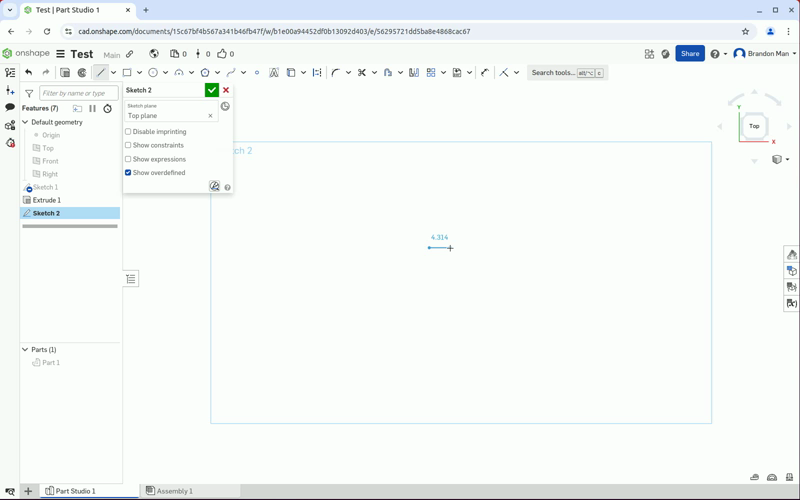
mouse_move(480, 247)
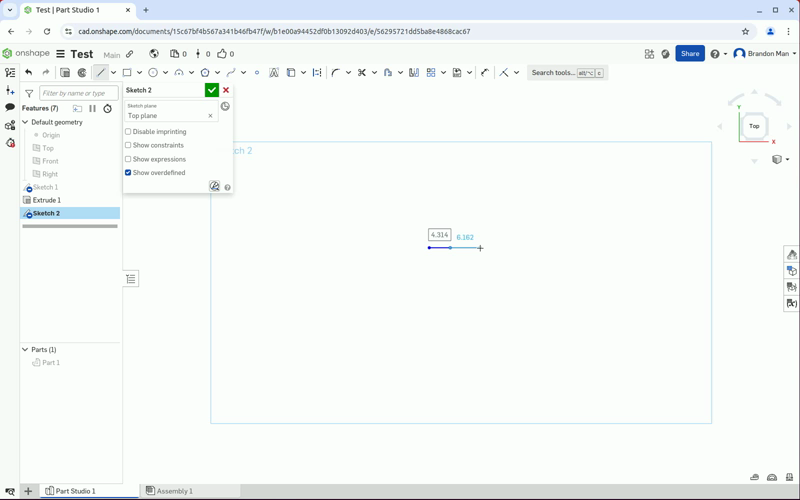
mouse_move(450, 223)
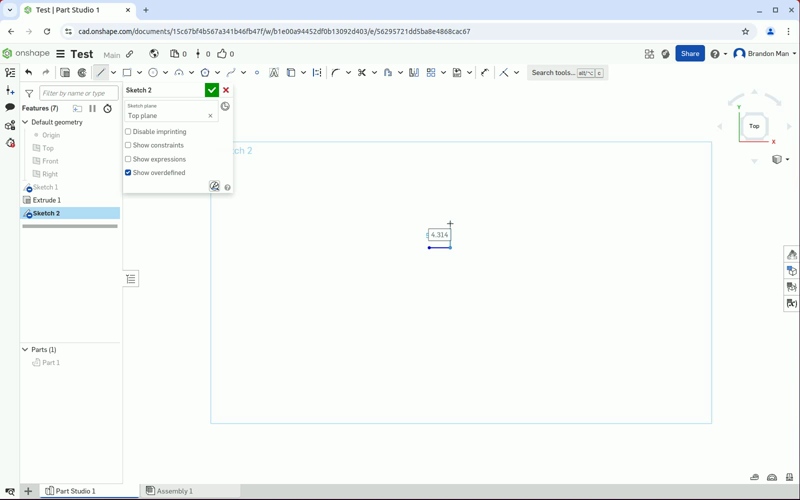
click(450, 223)
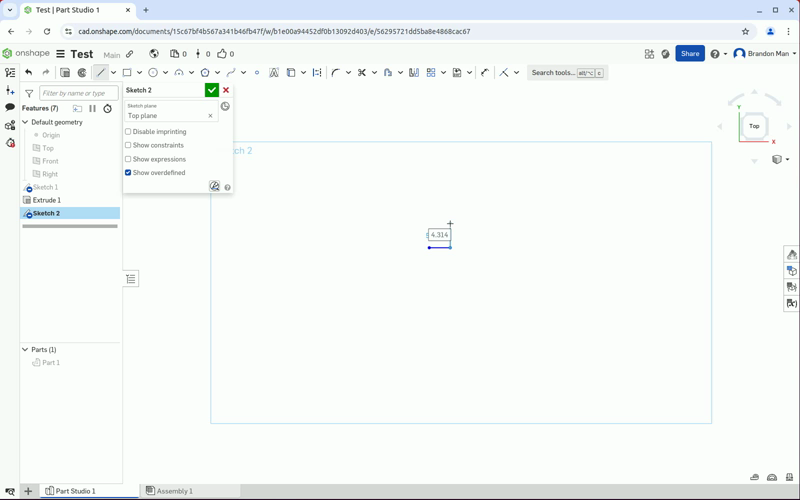
key_up(shift)
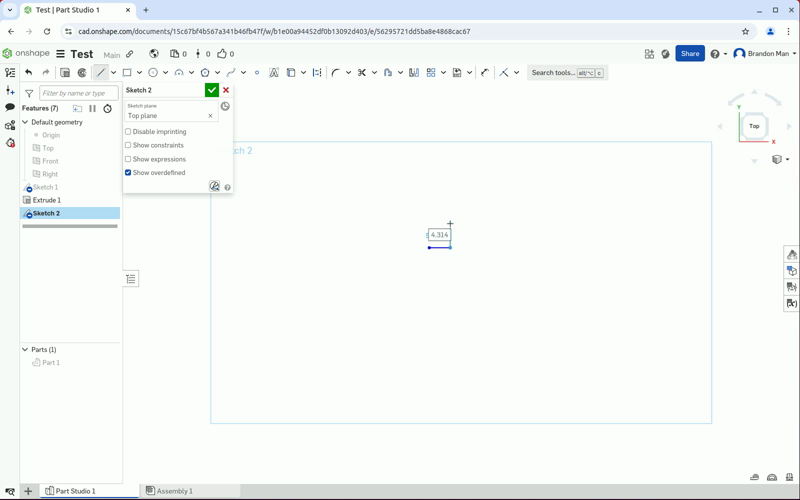
key_down(shift)
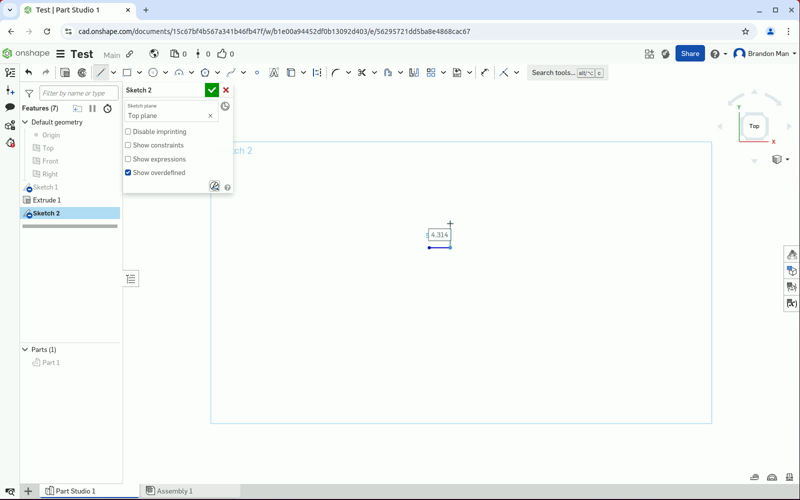
mouse_move(480, 223)
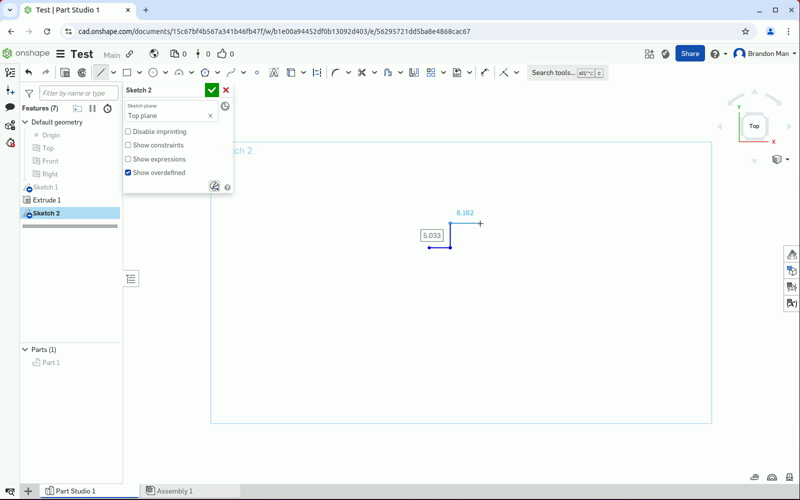
mouse_move(461, 223)
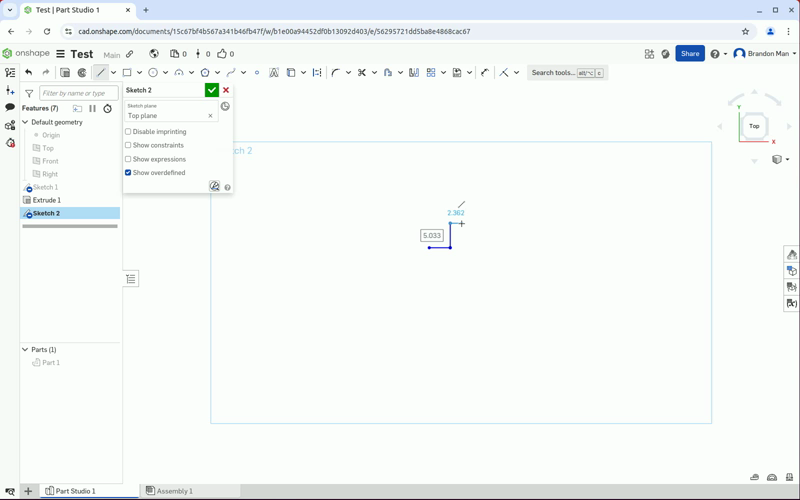
click(461, 223)
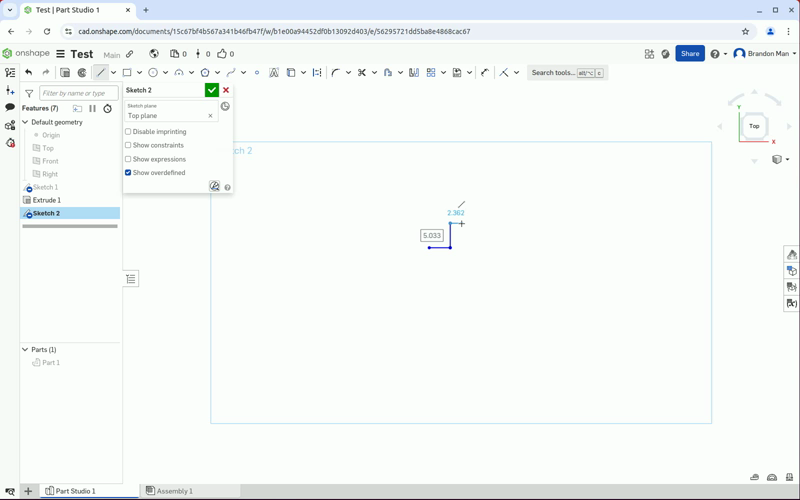
key_up(shift)
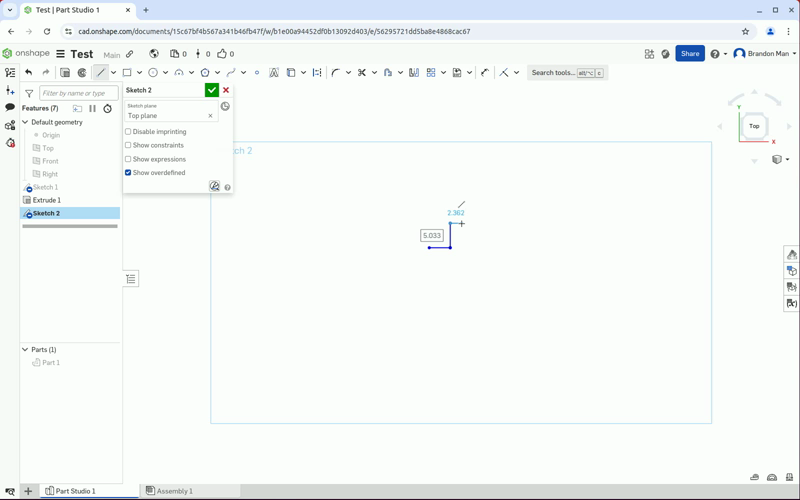
key_down(shift)
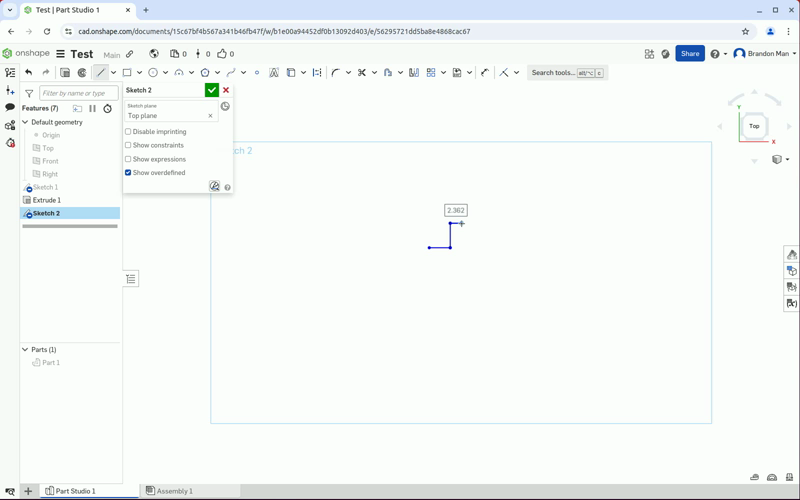
mouse_move(492, 223)
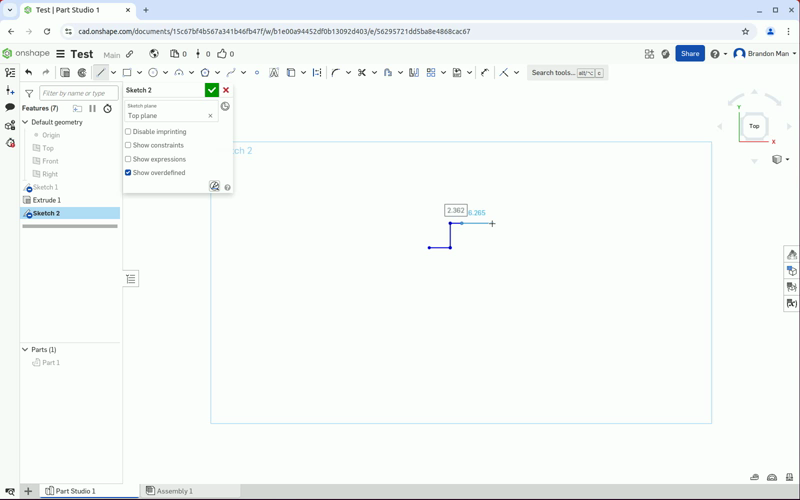
mouse_move(461, 170)
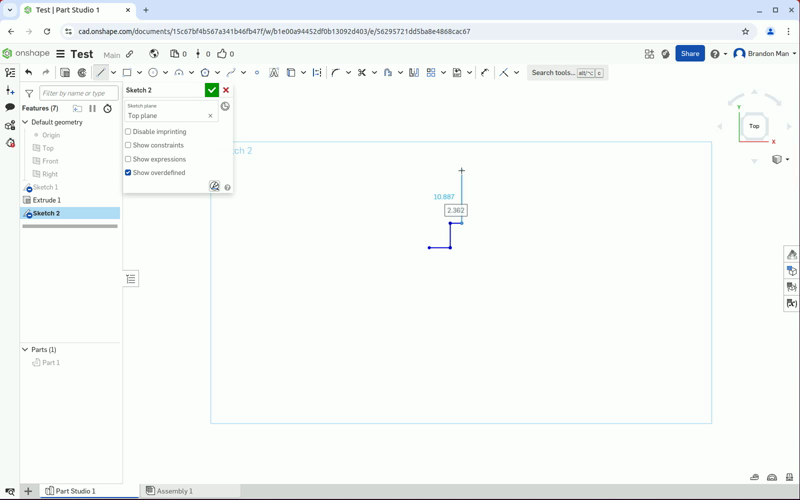
click(461, 170)
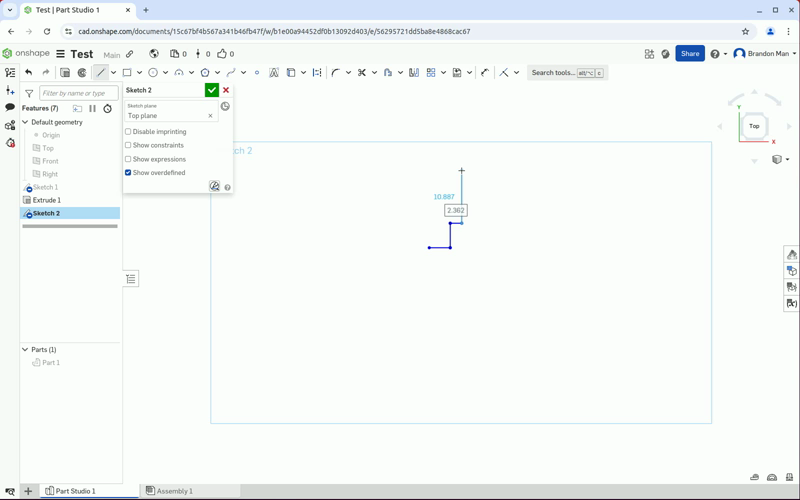
key_up(shift)
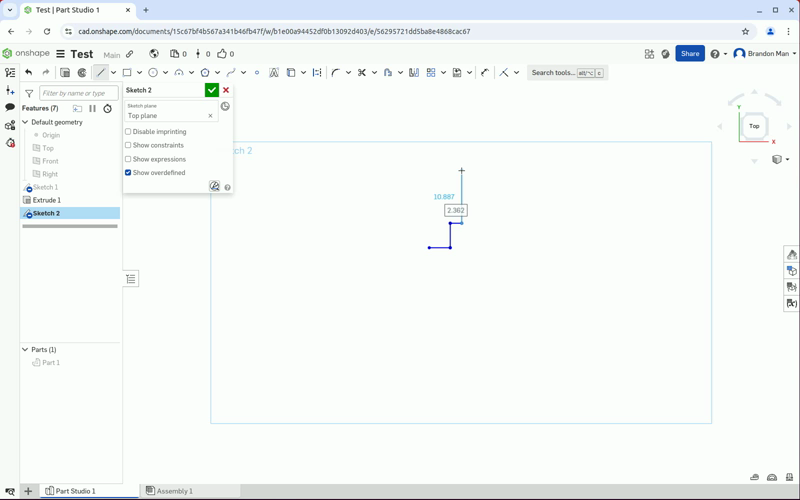
key_down(shift)
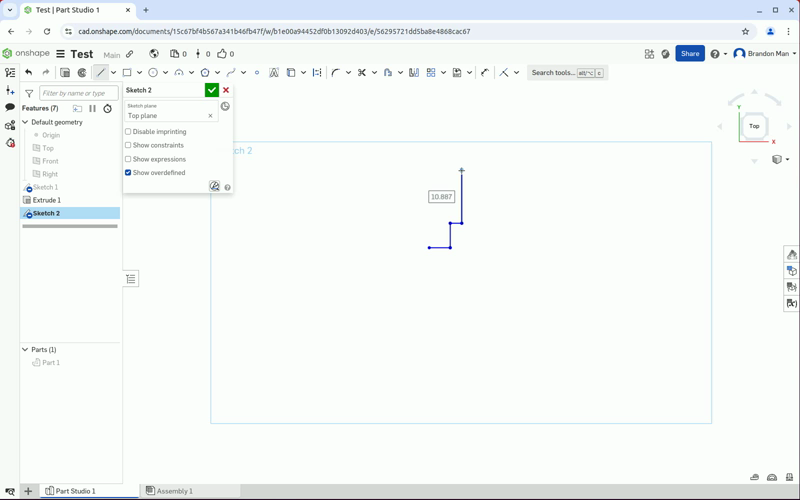
mouse_move(492, 170)
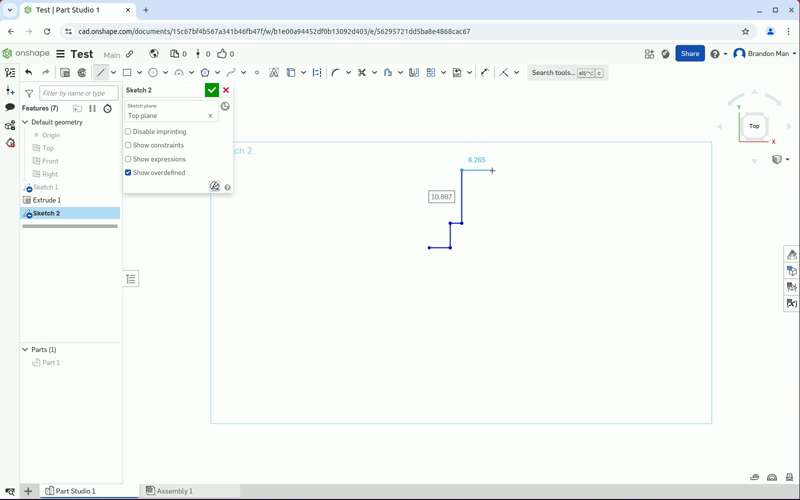
mouse_move(429, 170)
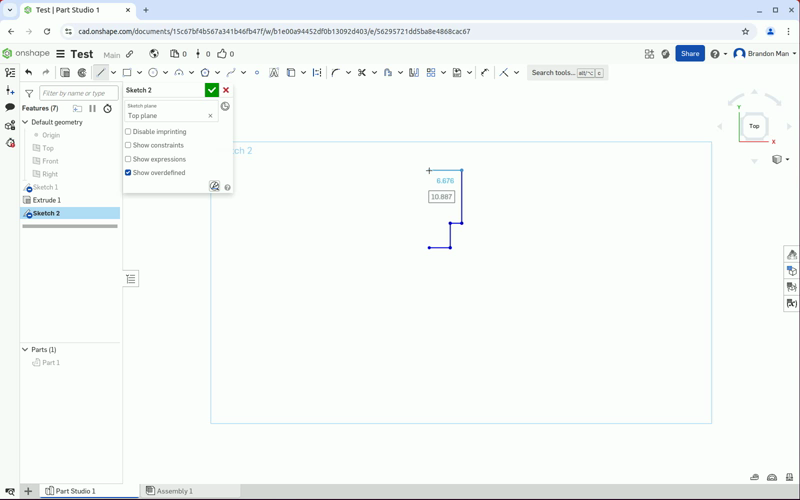
click(429, 170)
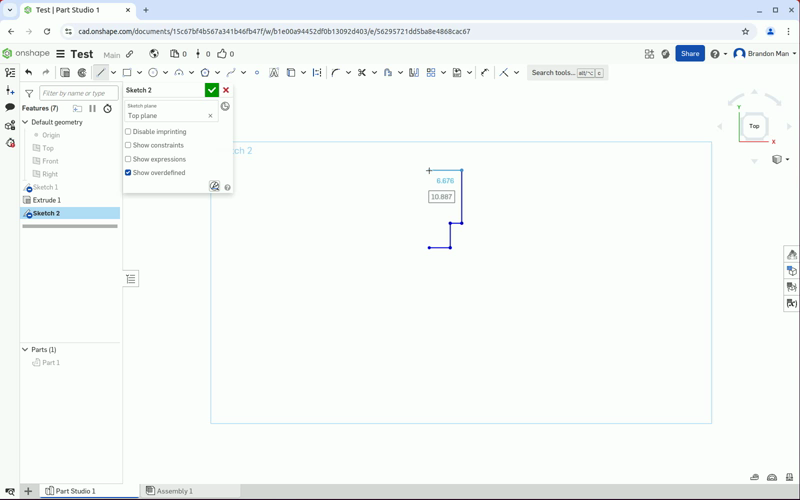
key_up(shift)
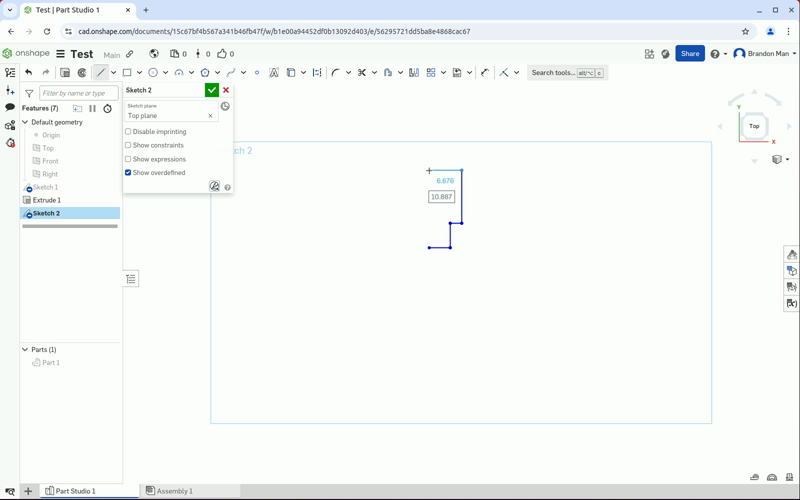
key_down(shift)
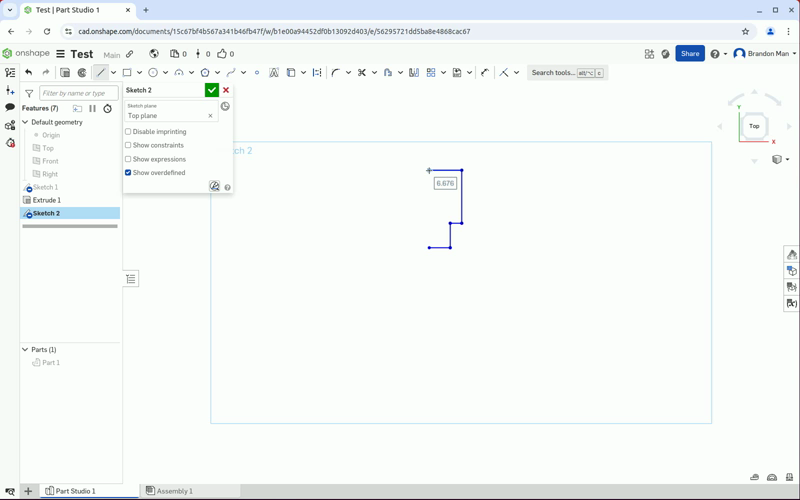
mouse_move(429, 247)
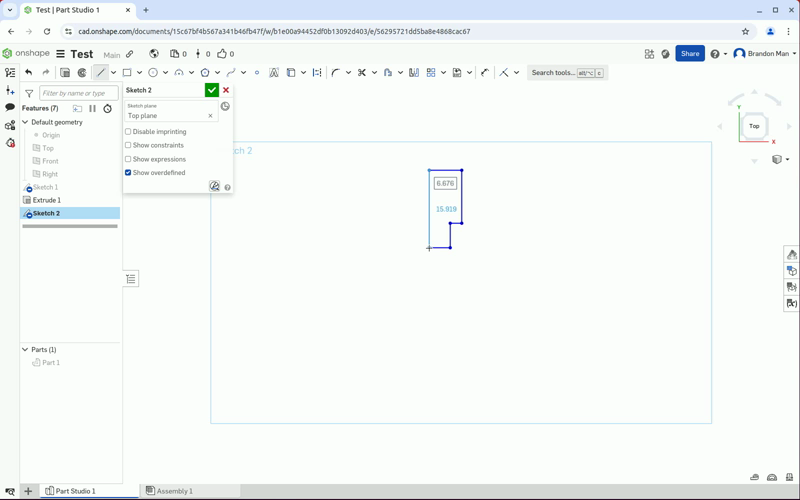
key_up(shift)
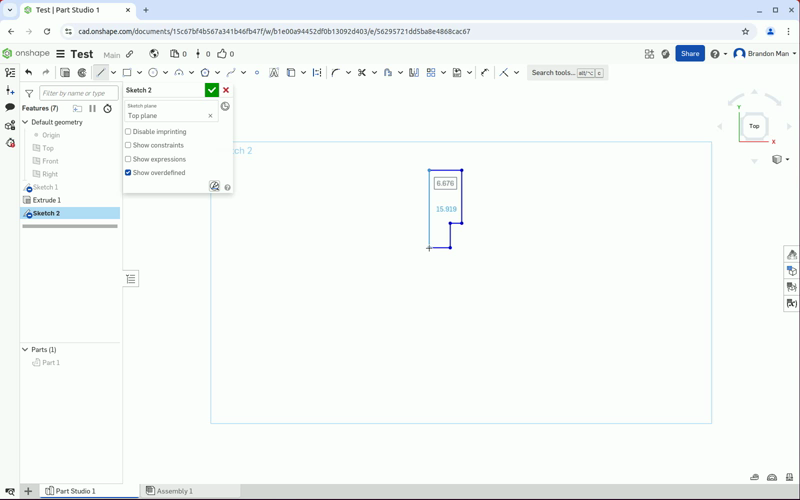
click(429, 247)
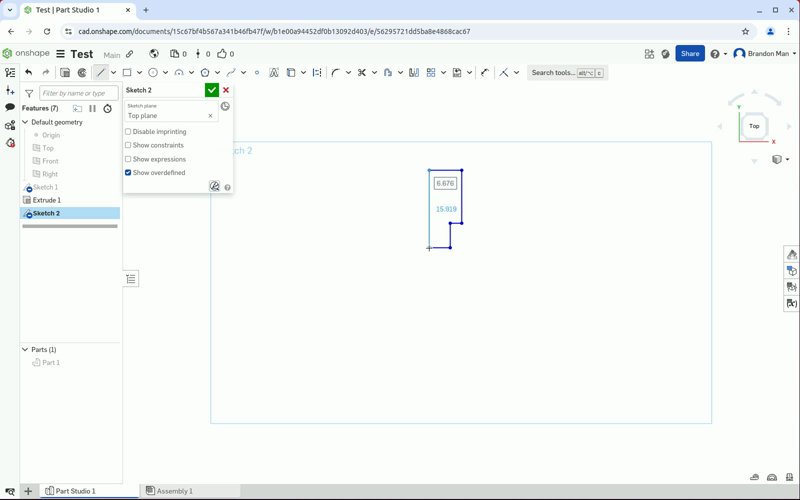
key(esc)
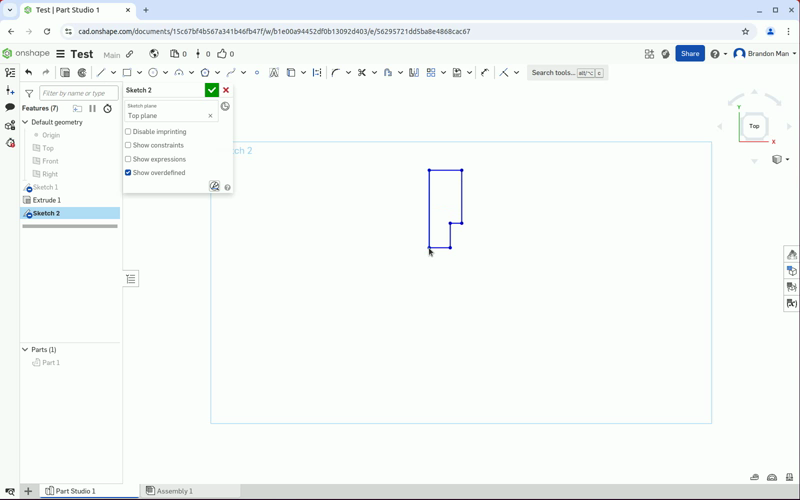
mouse_move(433, 225)
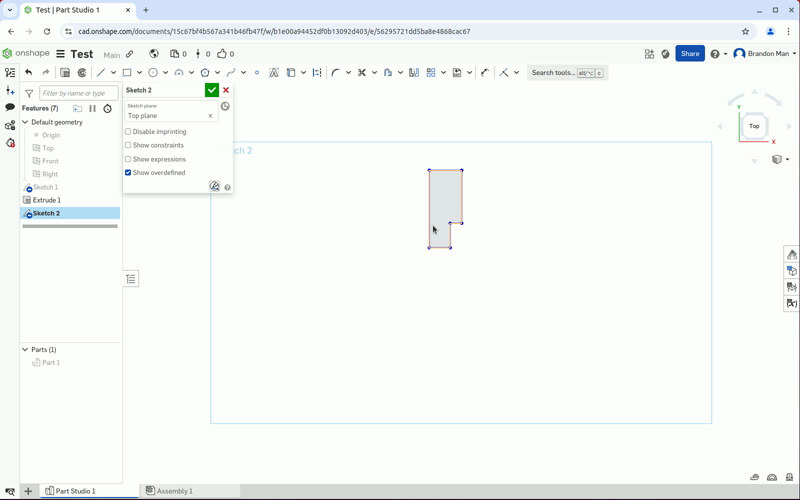
click(433, 225)
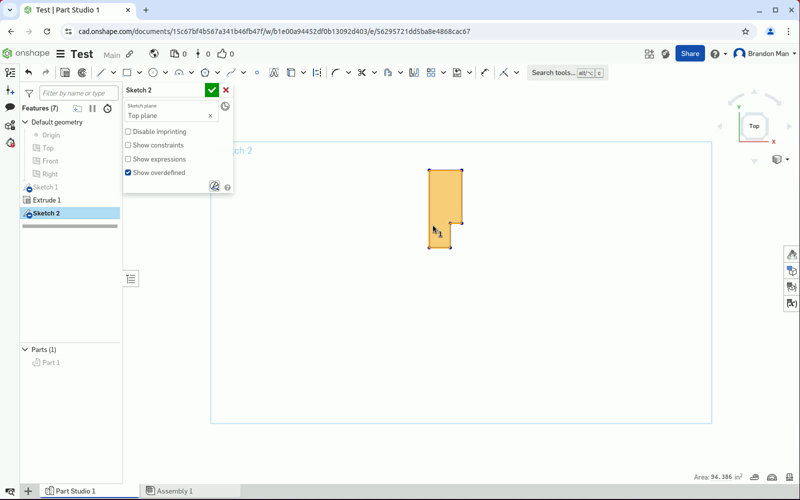
mouse_move(73, 352)
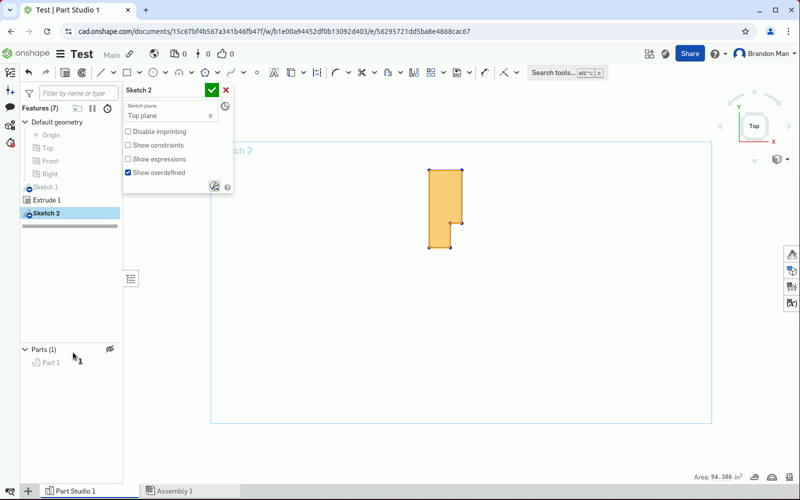
key(shift+y)
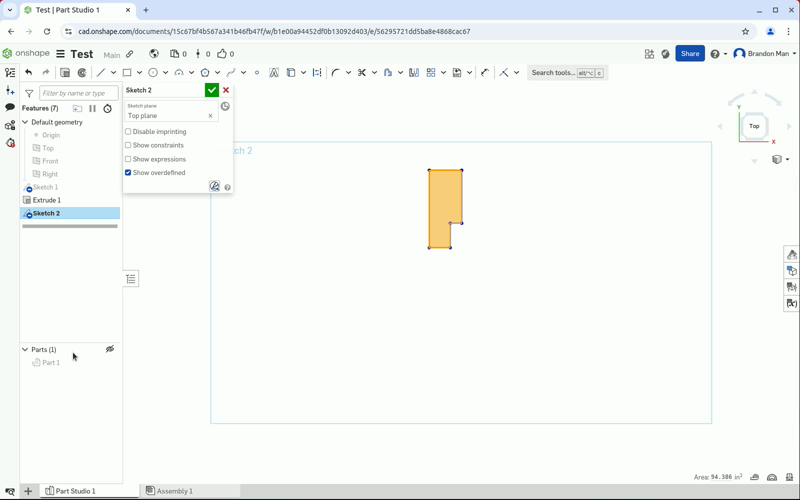
key(shift+e)
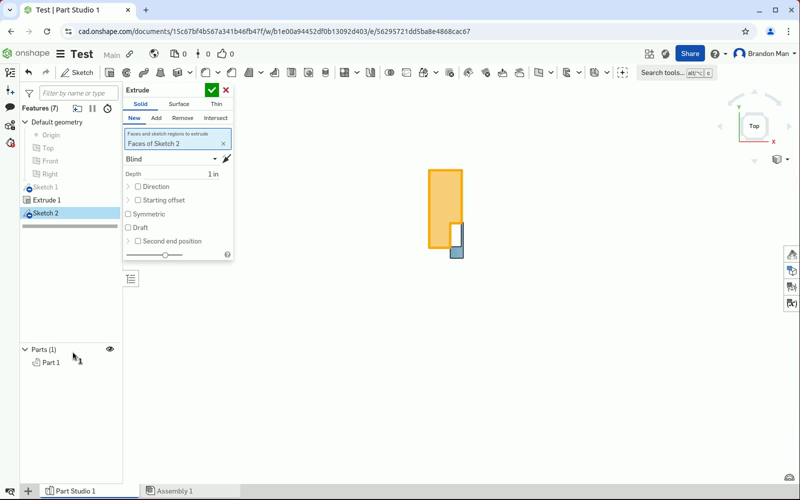
mouse_move(143, 106)
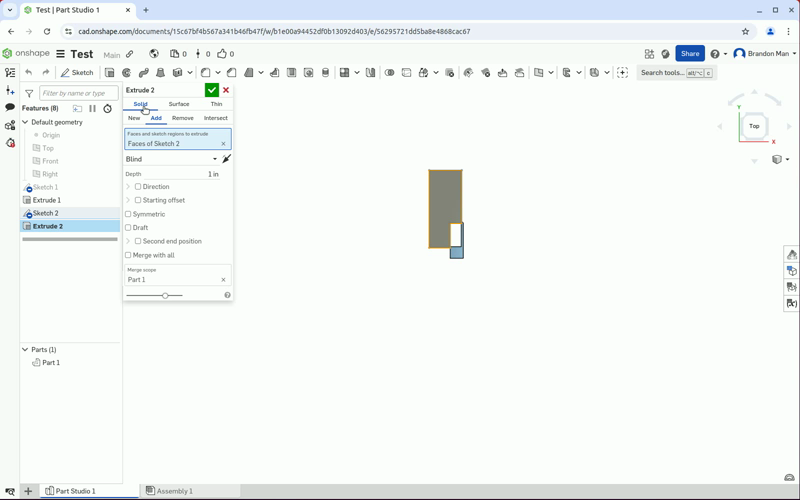
click(143, 106)
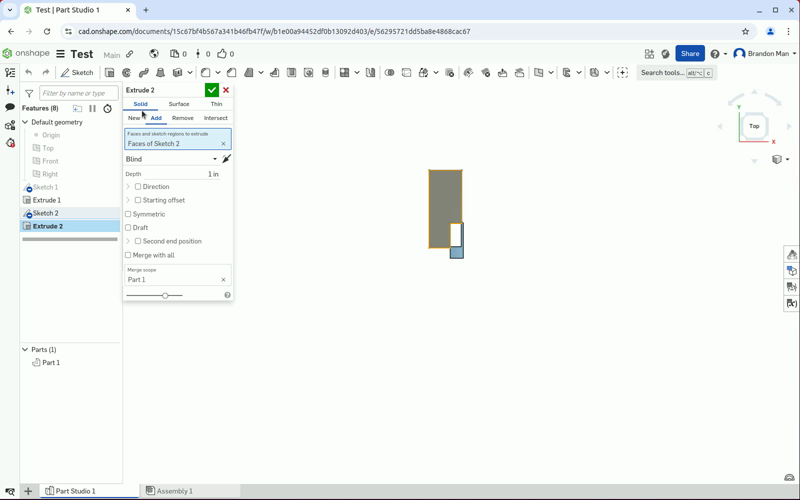
mouse_move(137, 120)
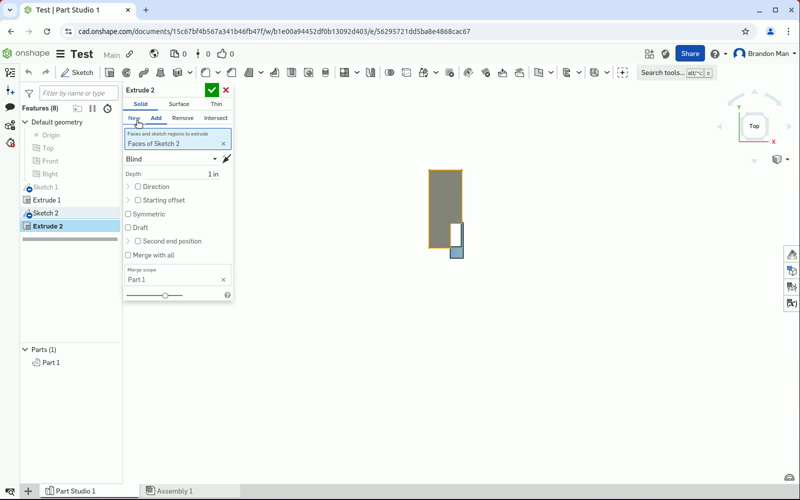
click(137, 120)
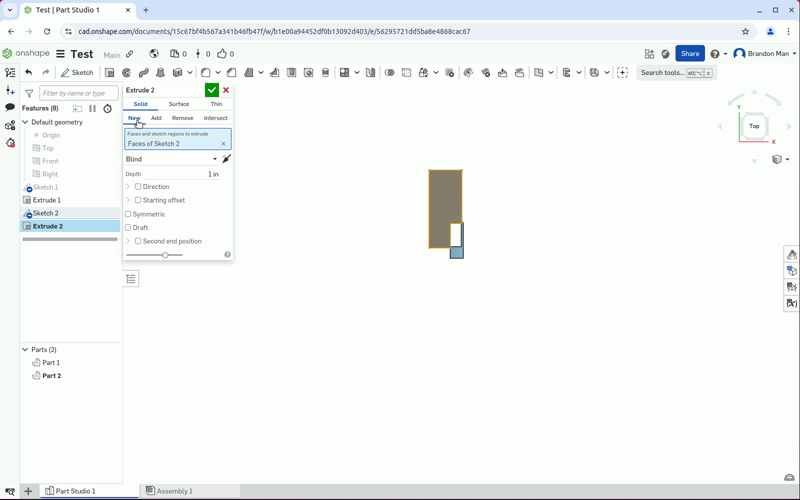
key(tab, 4)
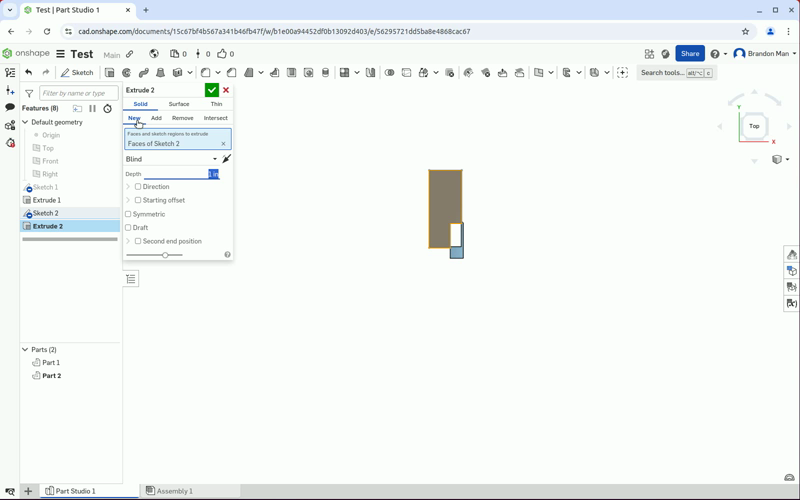
text(2.166)
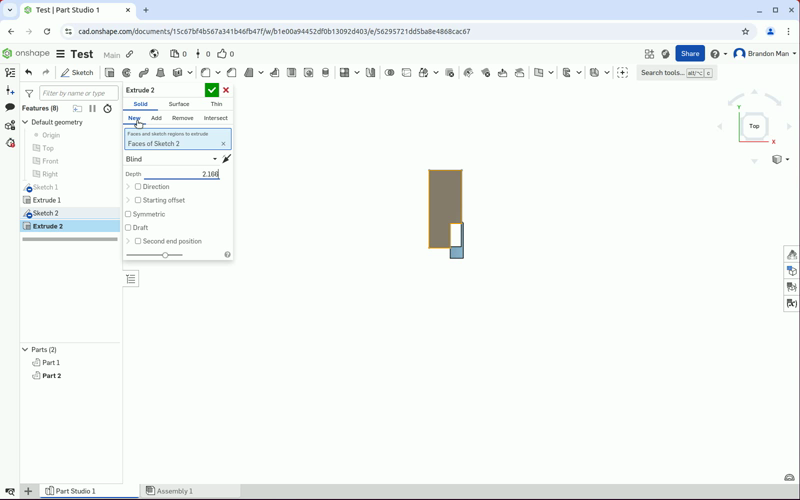
key(enter)
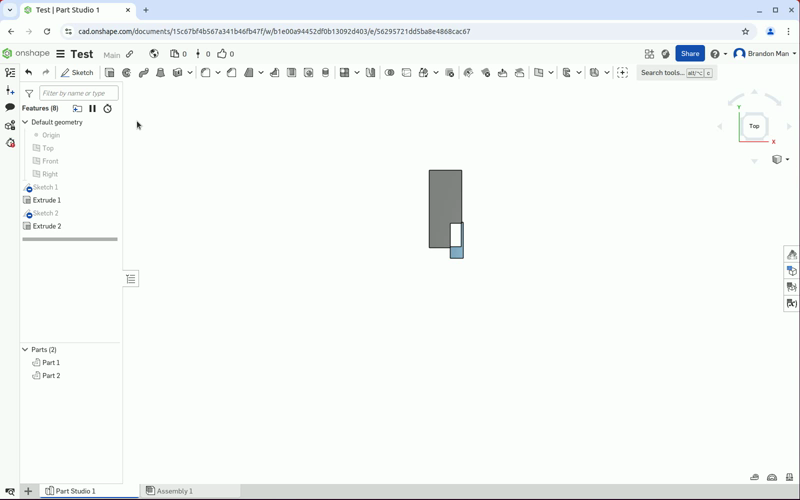
key(shift+h)
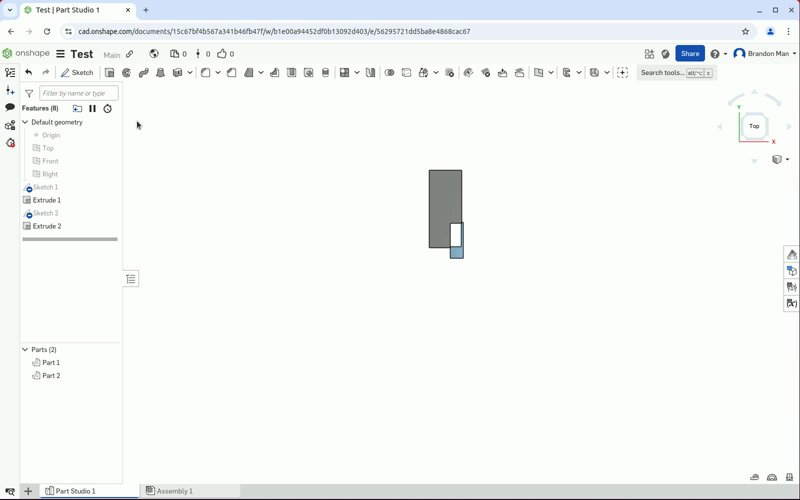
key(shift+h)
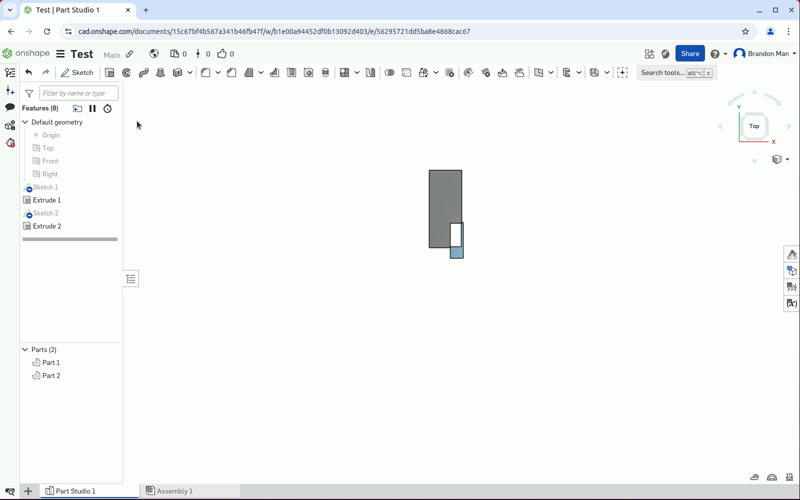
mouse_move(73, 189)
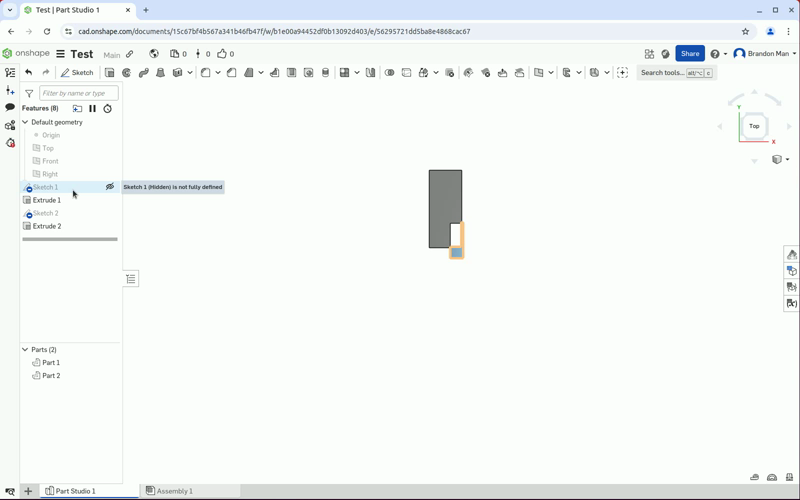
click(73, 189)
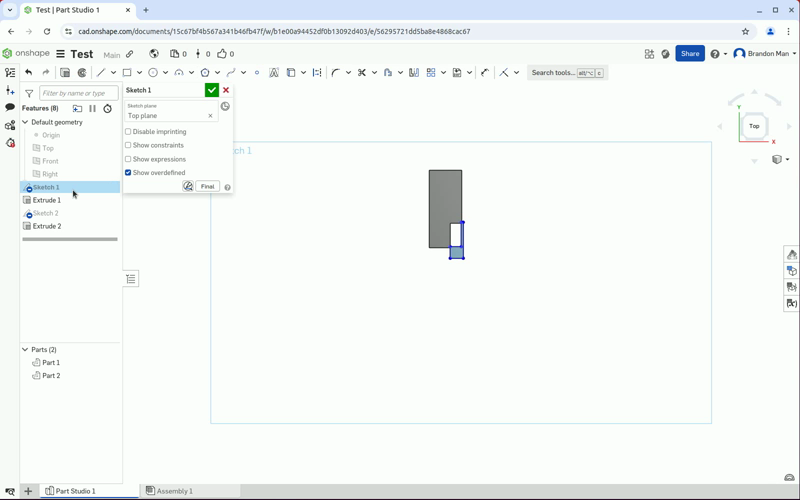
mouse_move(229, 92)
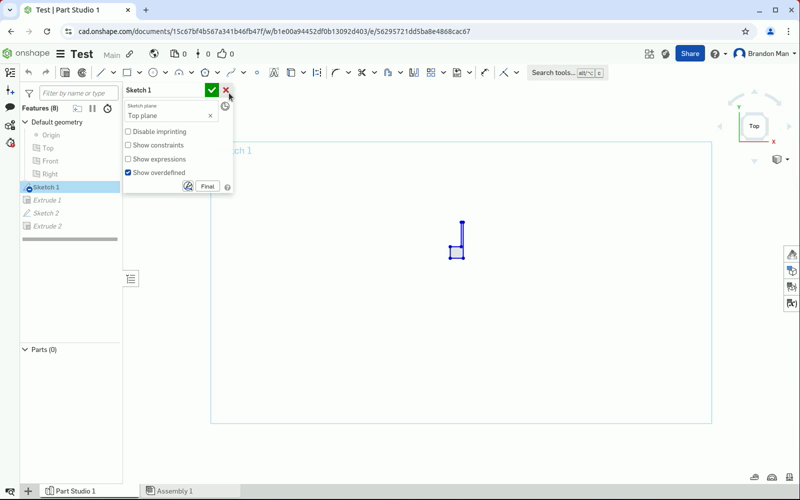
click(229, 92)
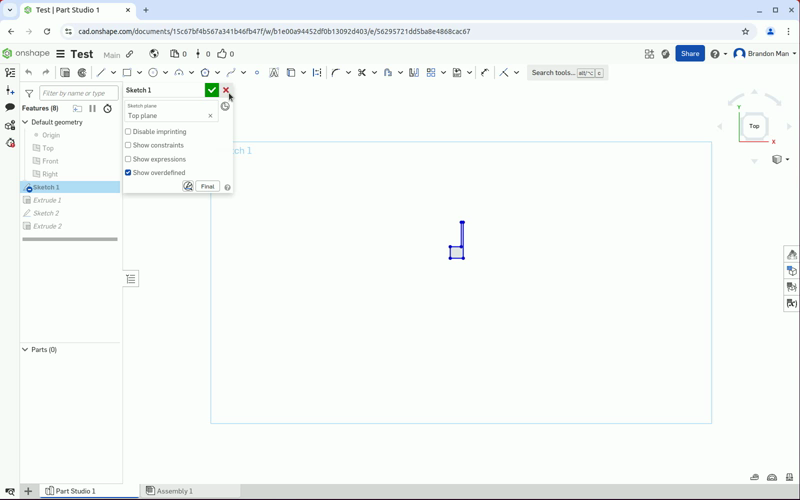
key(shift+s)
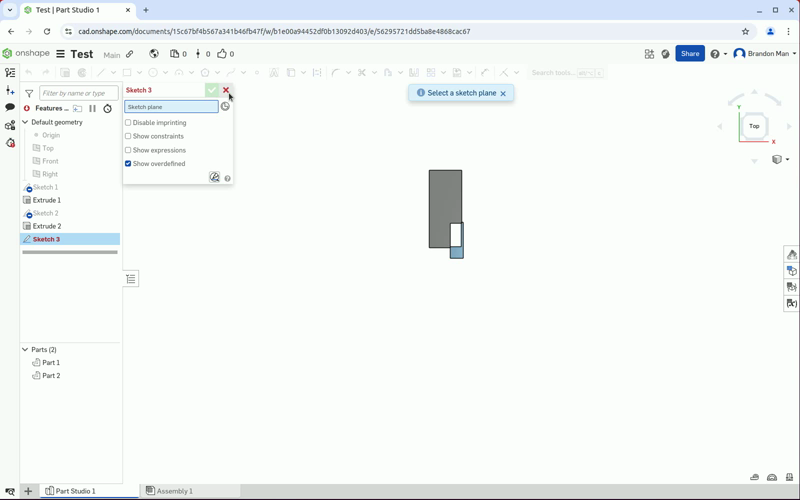
mouse_move(73, 150)
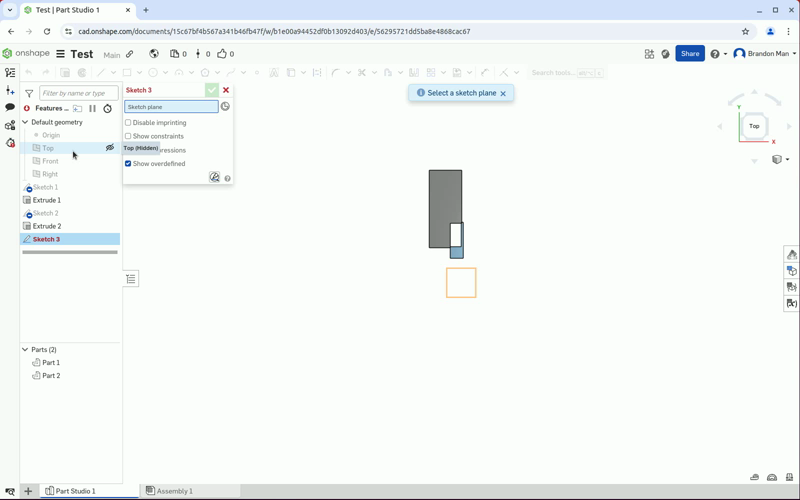
click(73, 150)
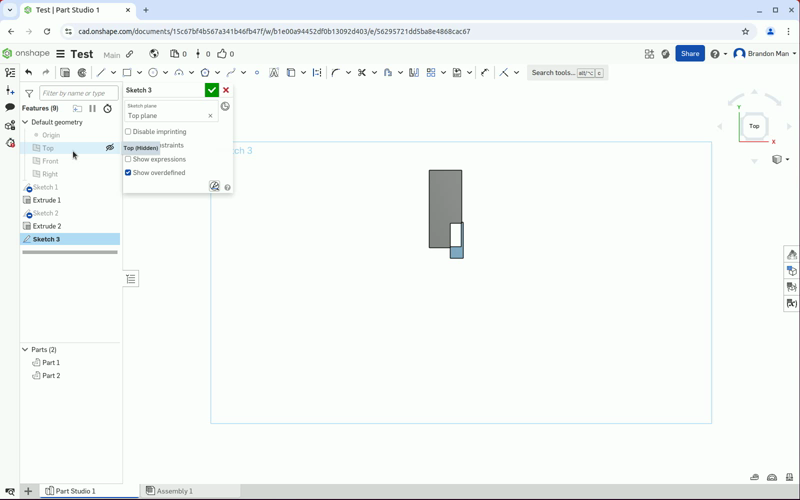
mouse_move(73, 352)
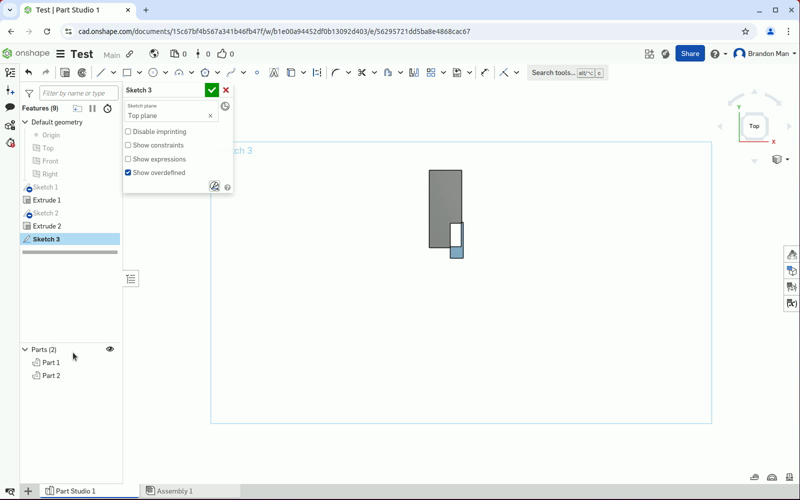
key(y)
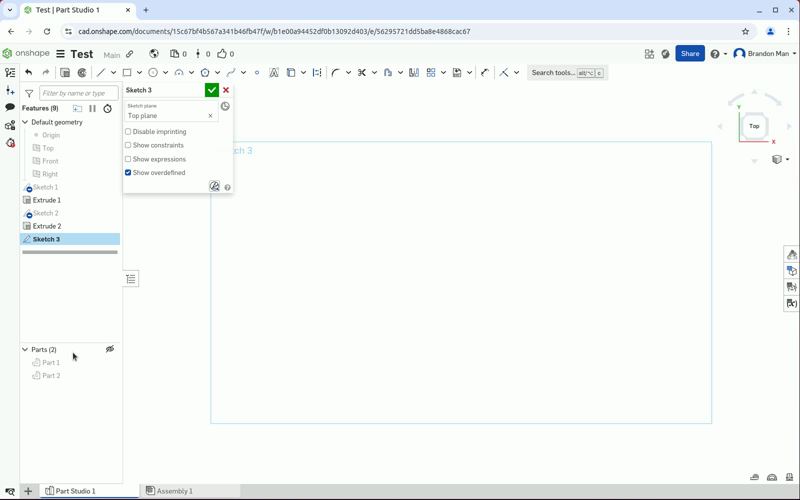
key(l)
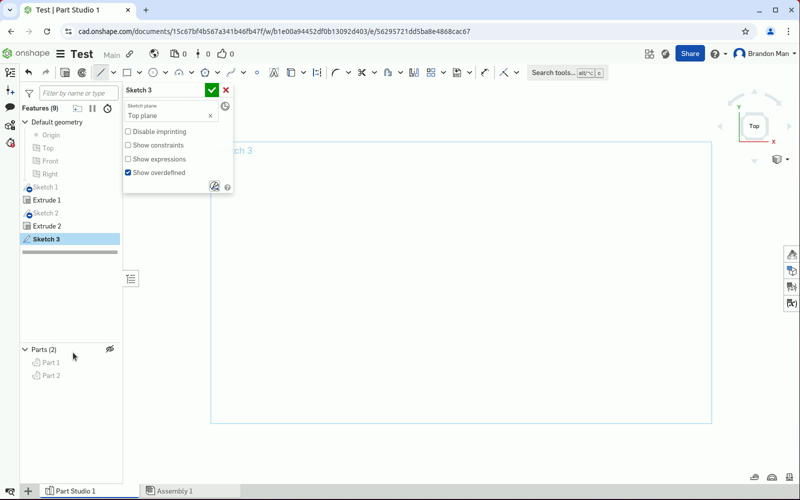
key_down(shift)
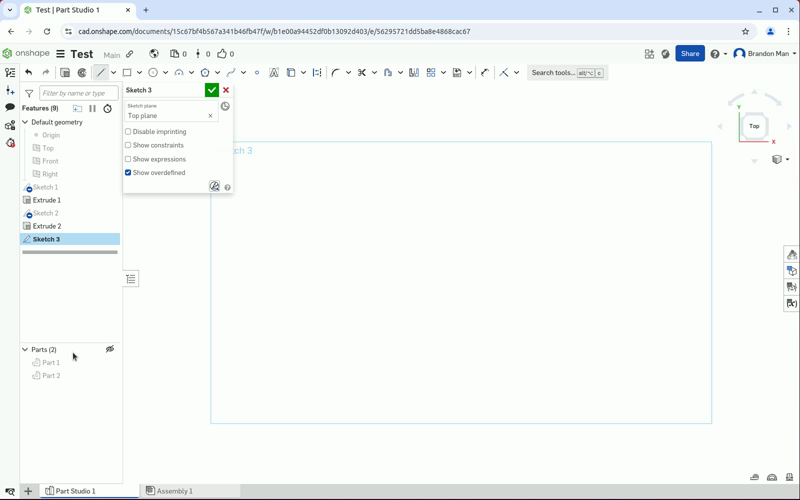
mouse_move(450, 247)
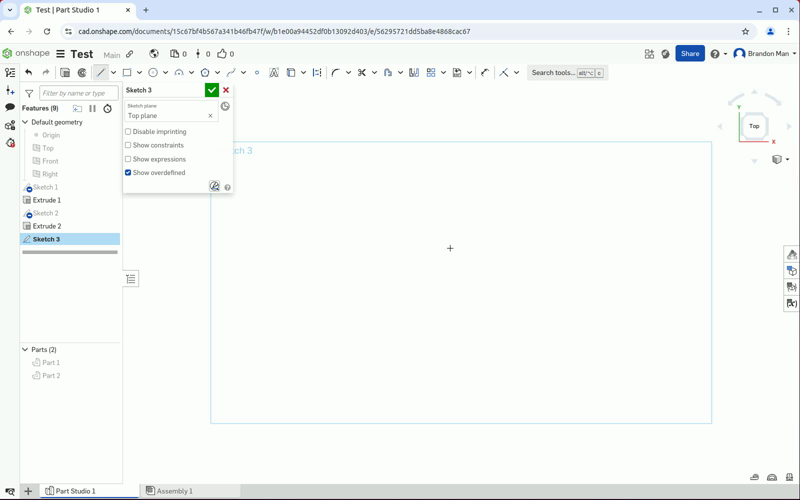
click(450, 247)
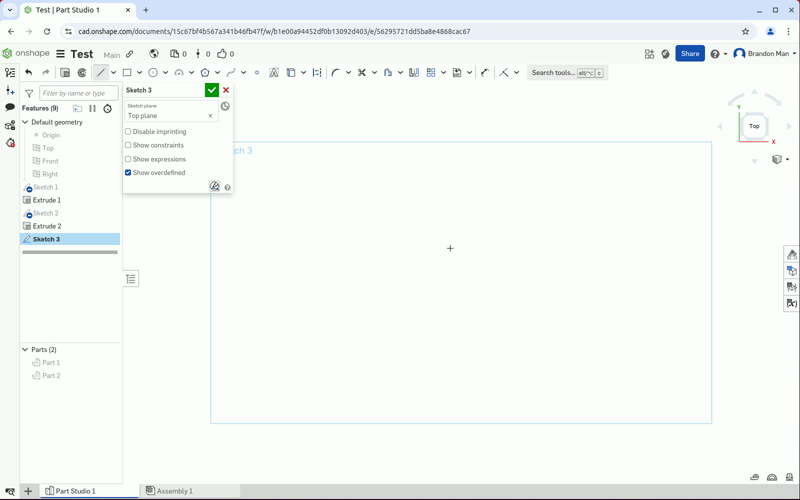
key_up(shift)
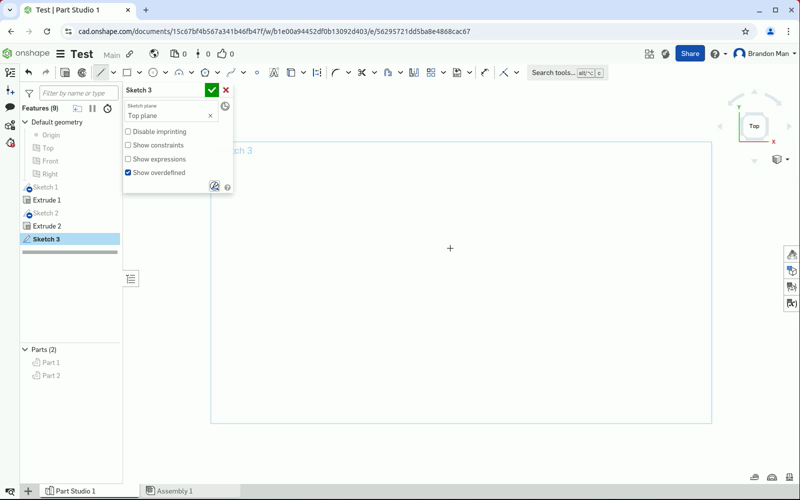
key_down(shift)
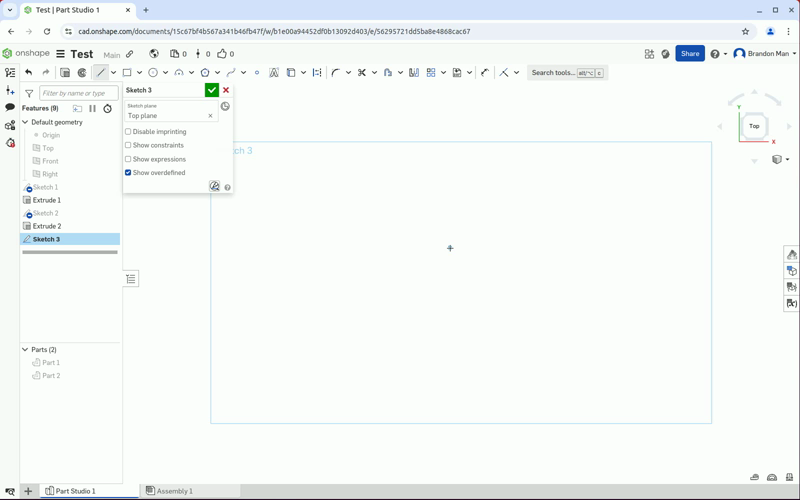
mouse_move(480, 247)
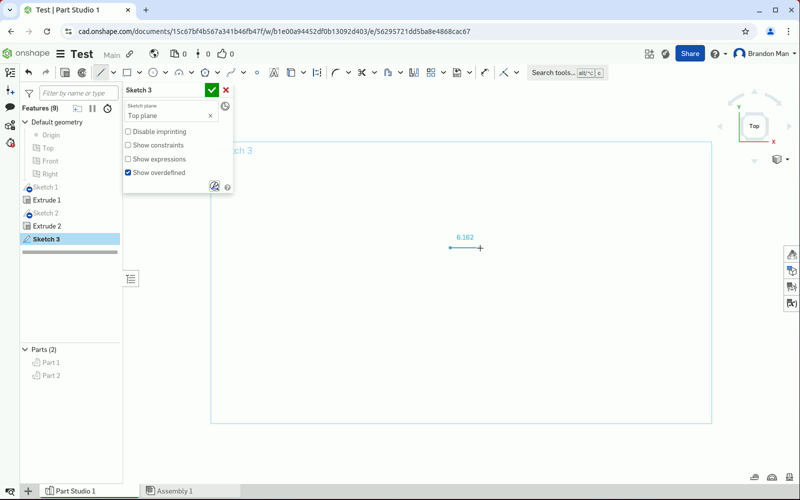
mouse_move(461, 247)
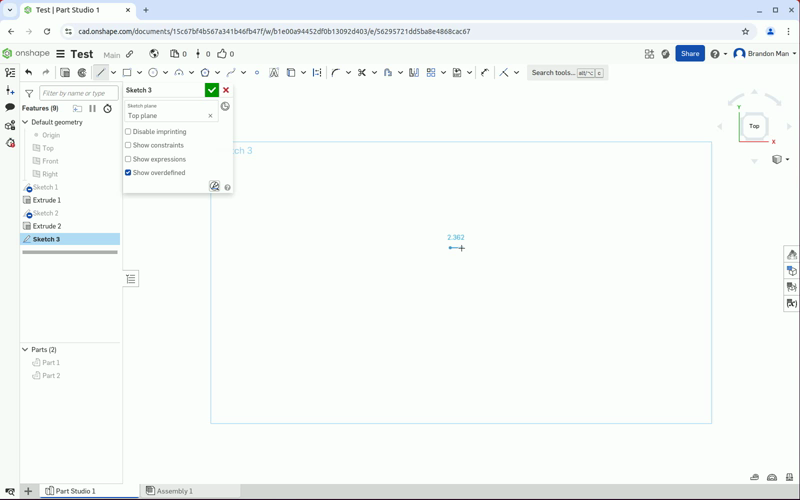
click(461, 247)
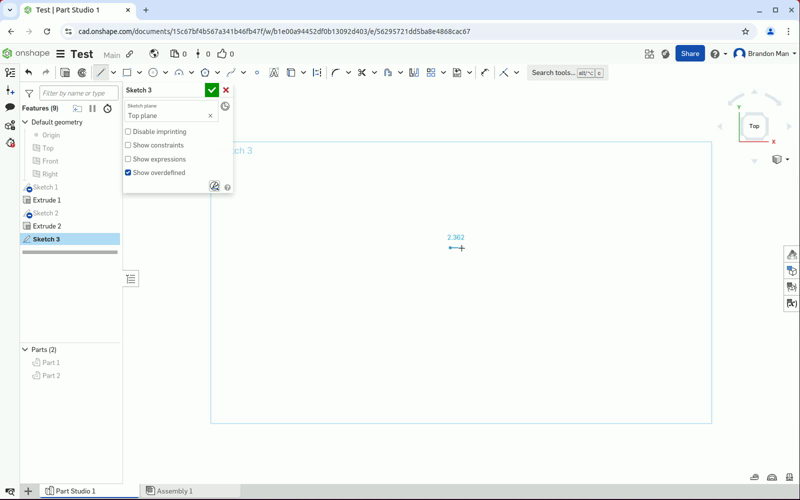
key_up(shift)
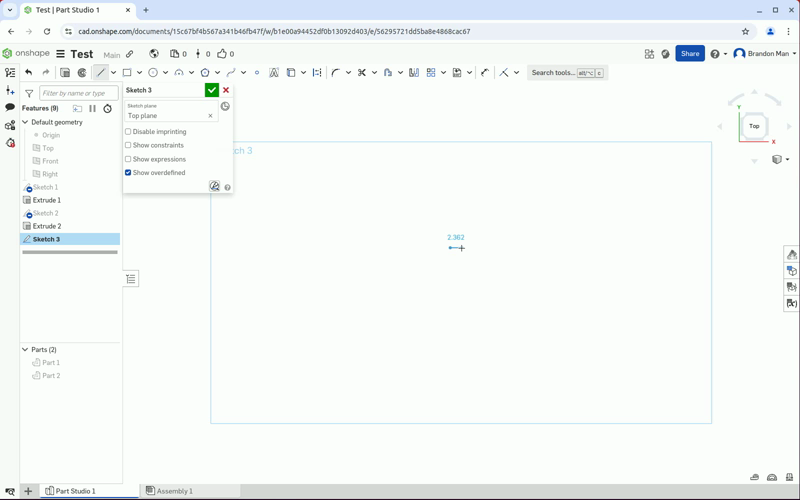
key_down(shift)
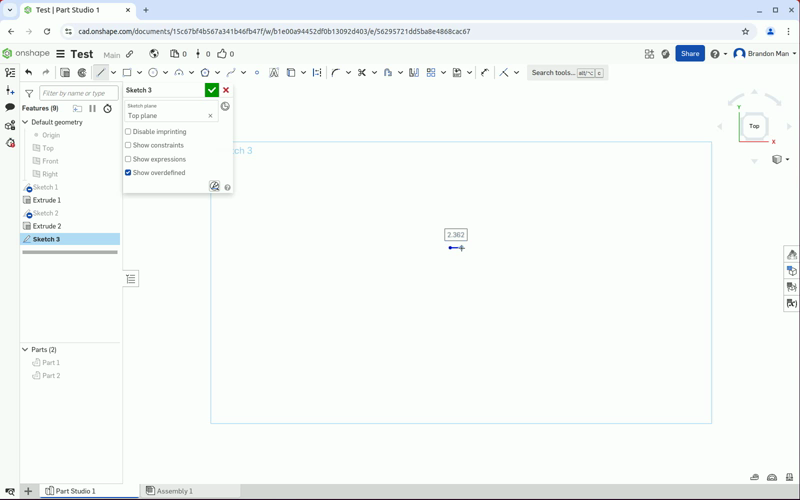
mouse_move(491, 247)
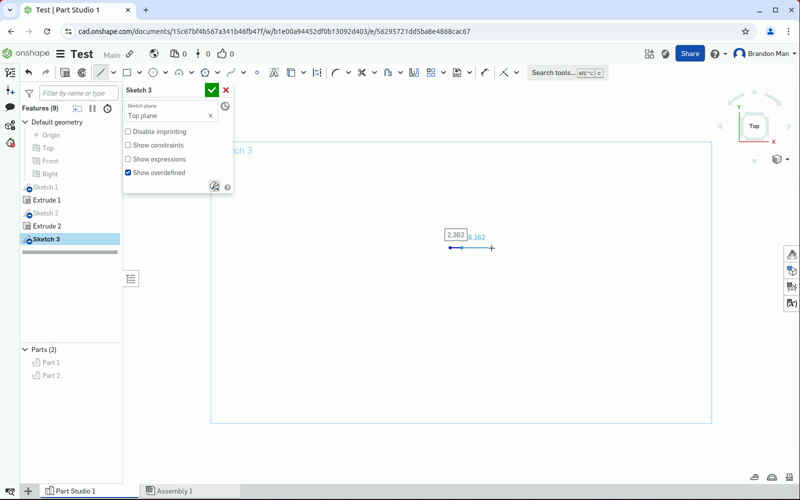
mouse_move(461, 222)
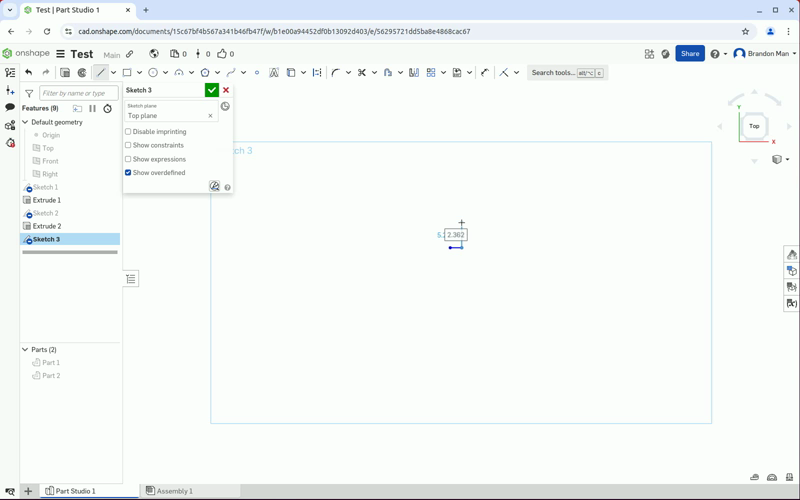
click(461, 222)
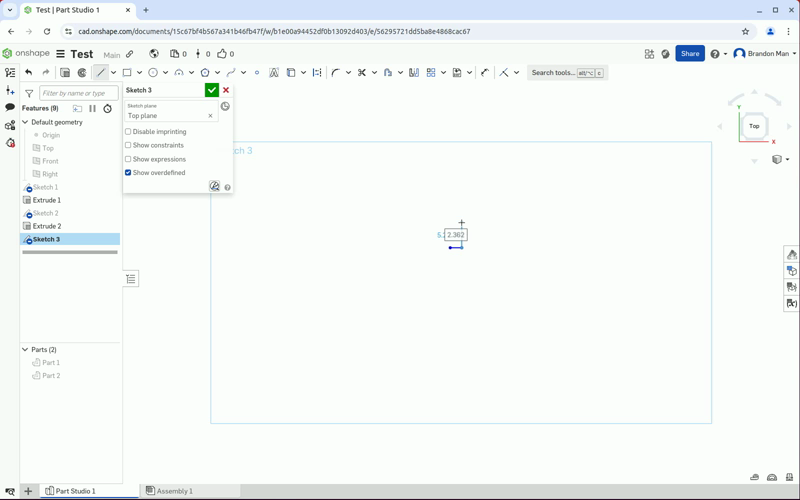
key_up(shift)
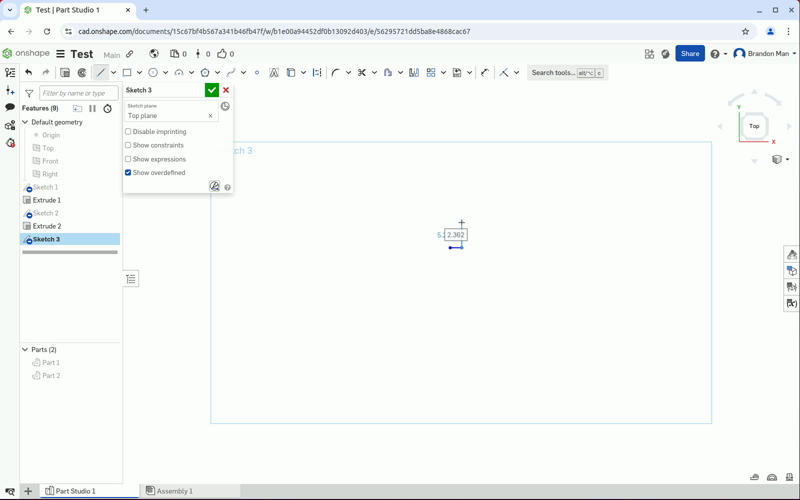
key_down(shift)
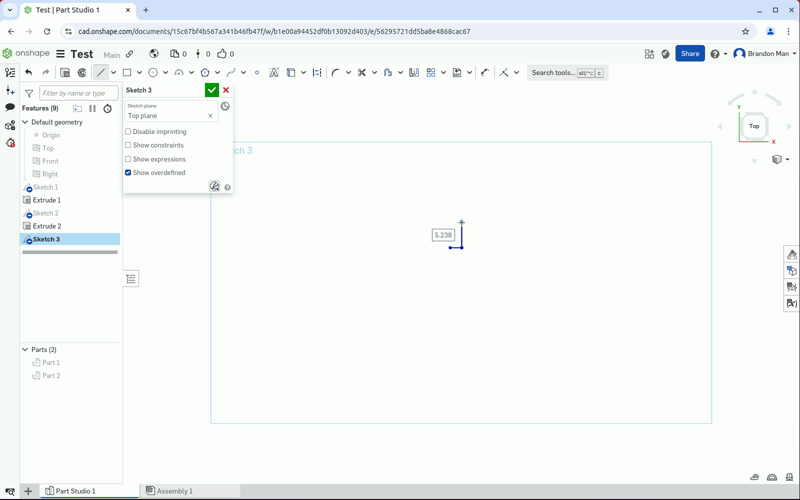
mouse_move(491, 222)
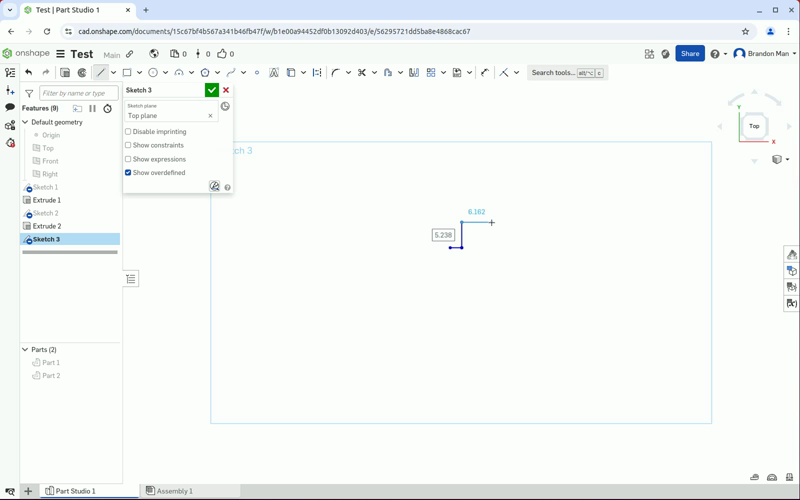
mouse_move(450, 222)
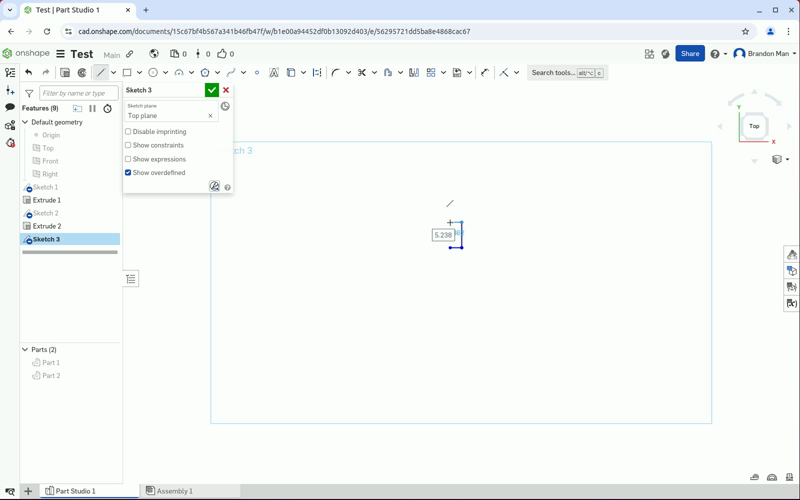
click(450, 222)
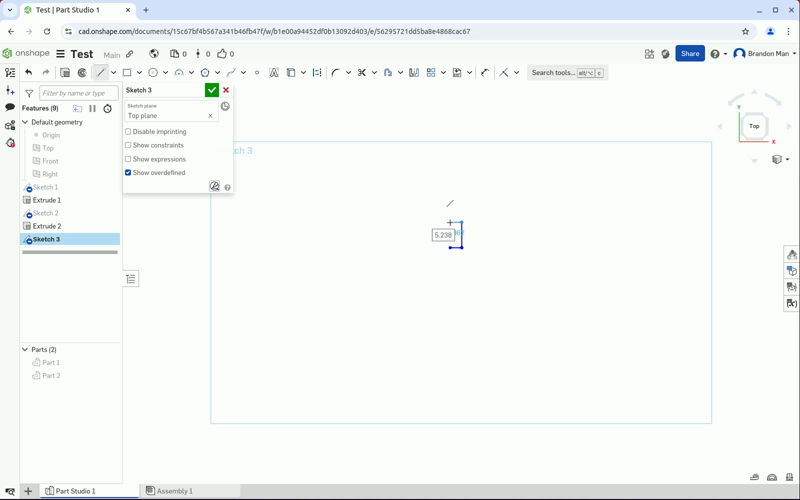
key_up(shift)
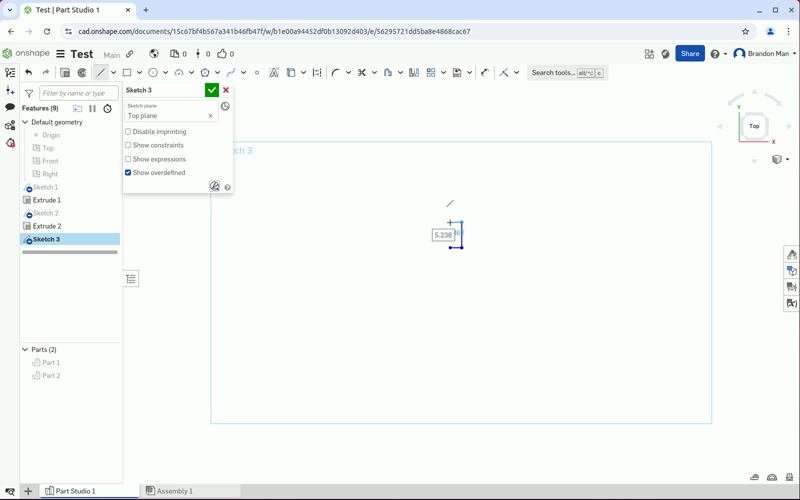
mouse_move(480, 222)
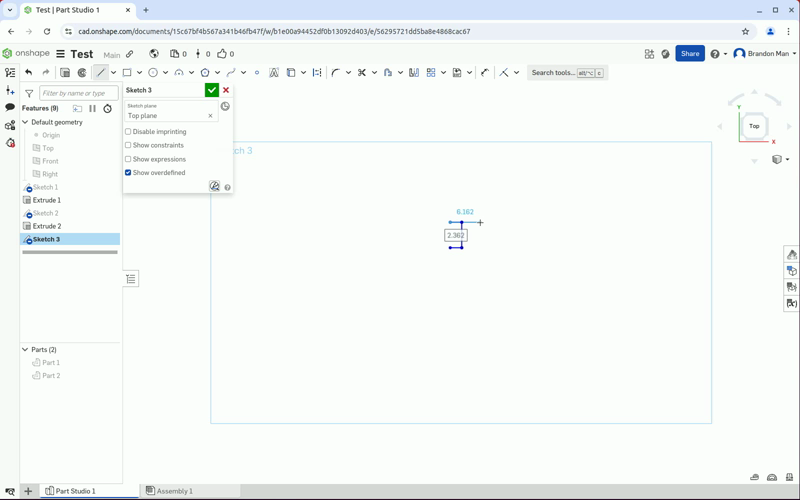
key_down(shift)
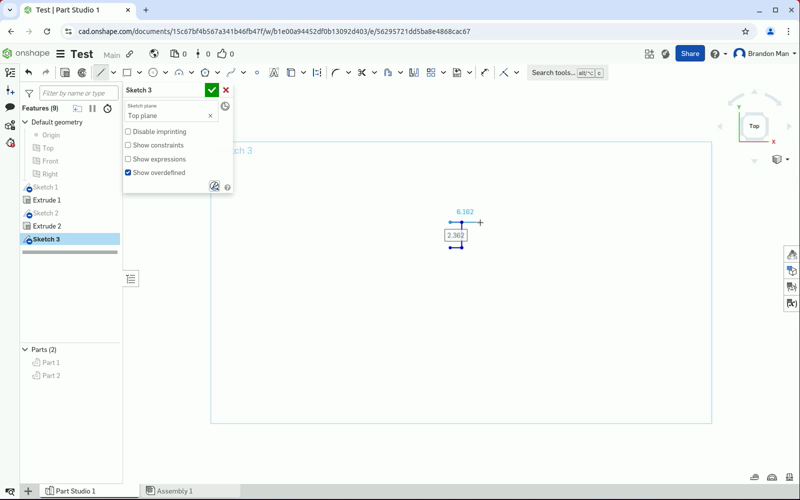
mouse_move(450, 247)
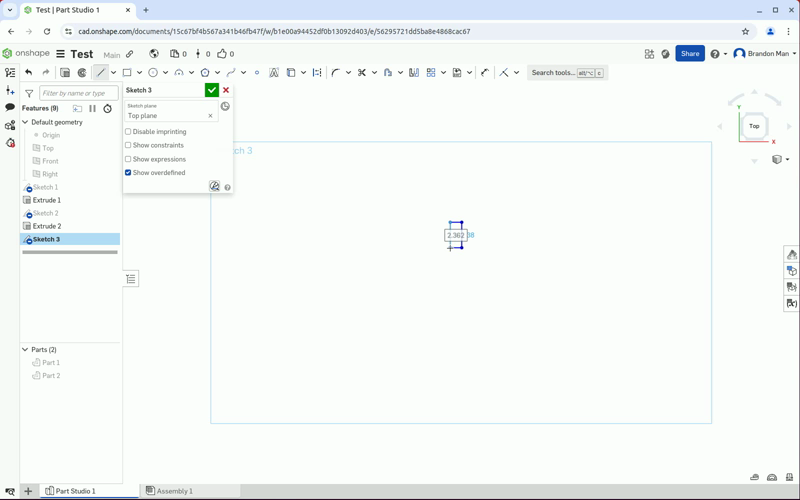
key_up(shift)
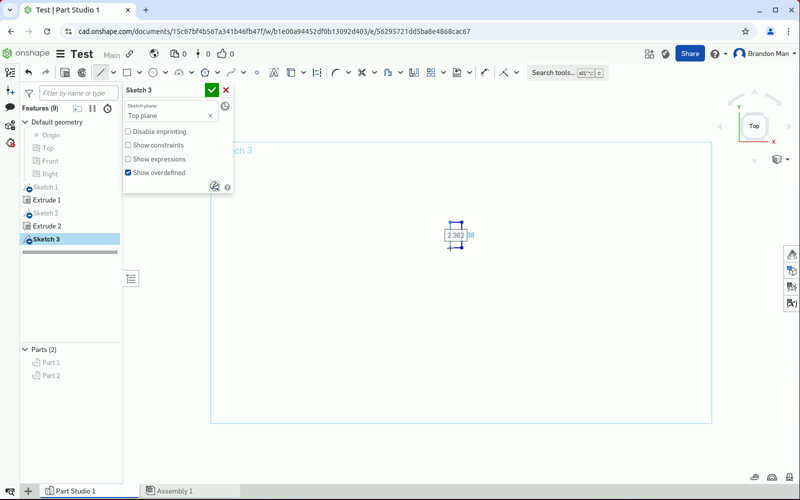
click(450, 247)
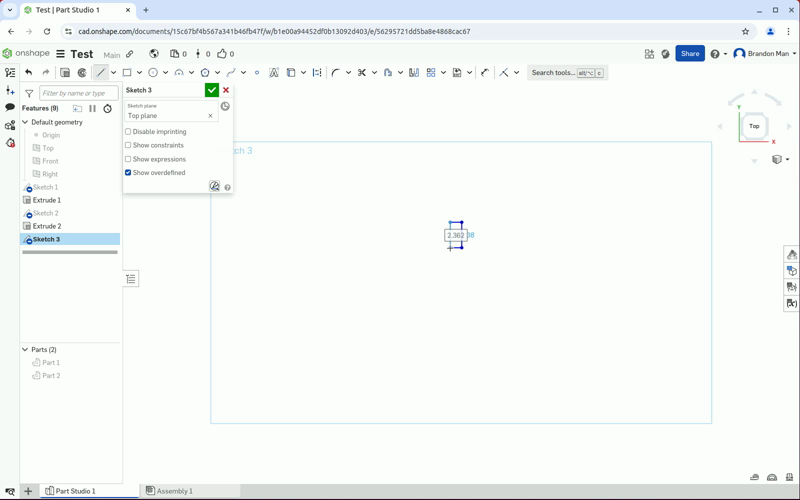
key(esc)
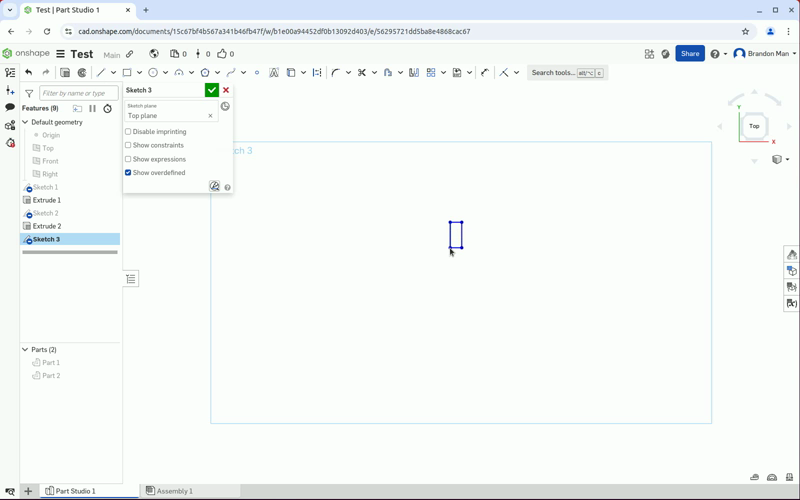
mouse_move(453, 243)
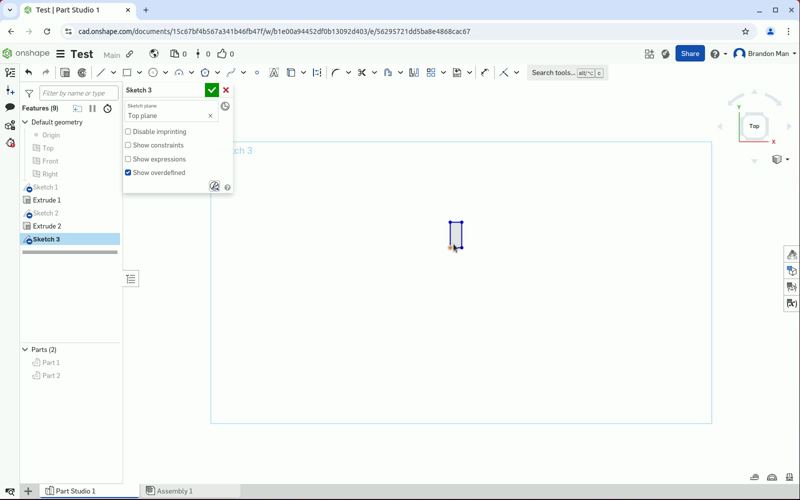
scroll(6)
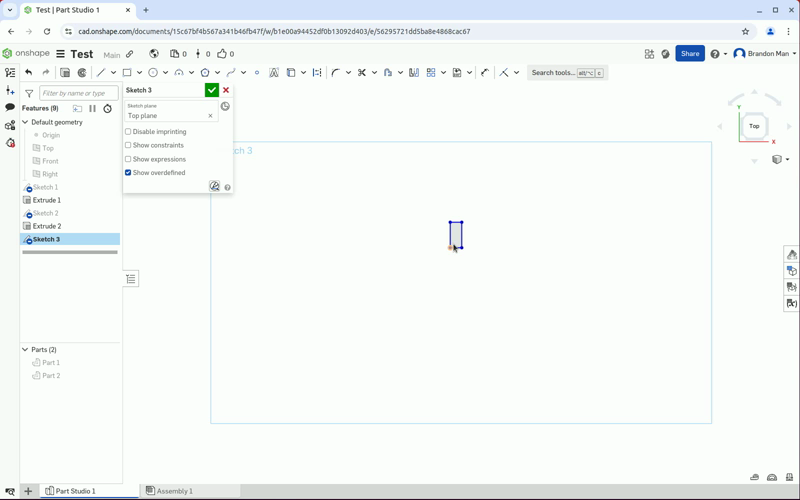
scroll(6)
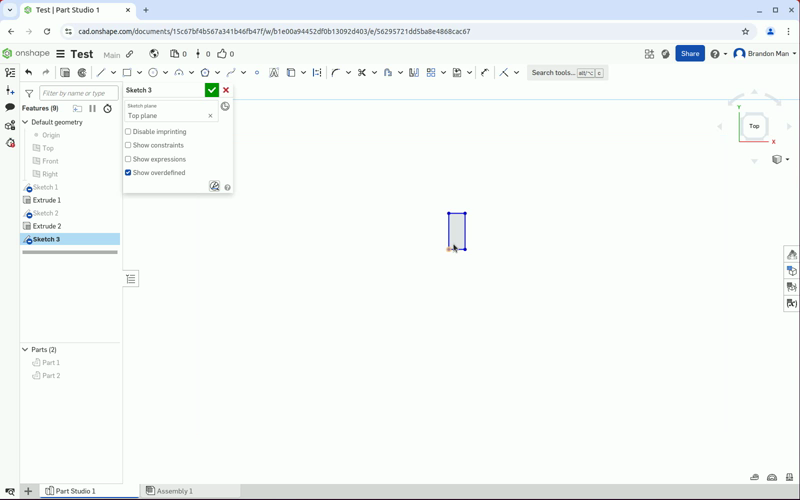
scroll(6)
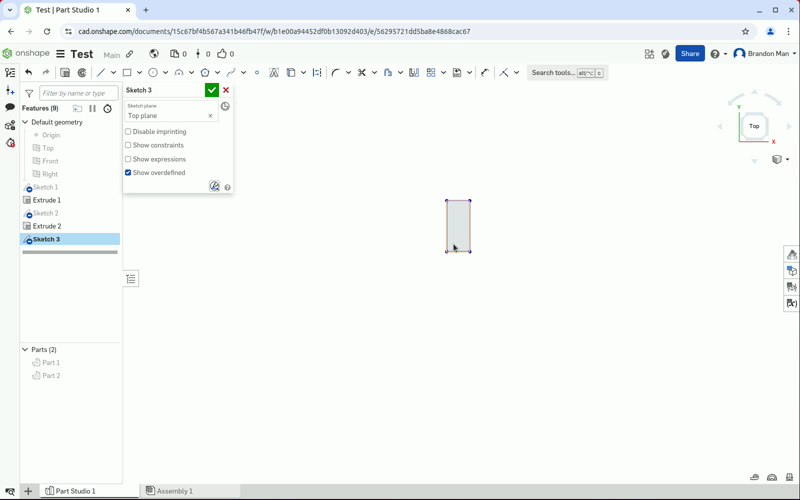
scroll(6)
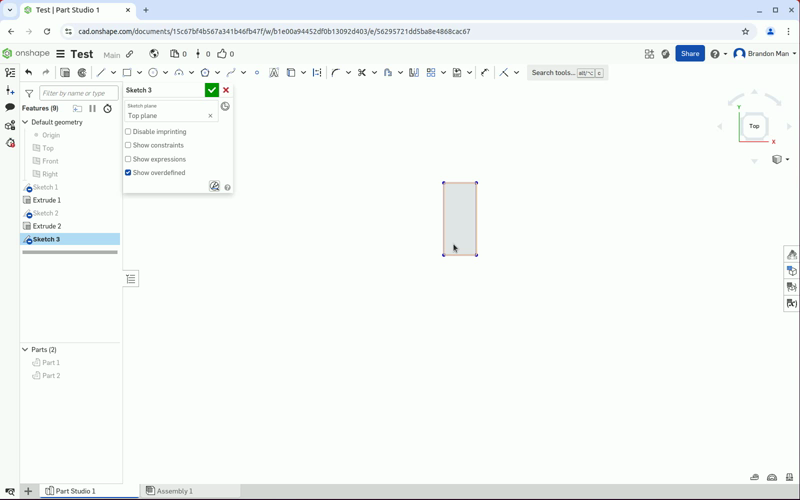
scroll(6)
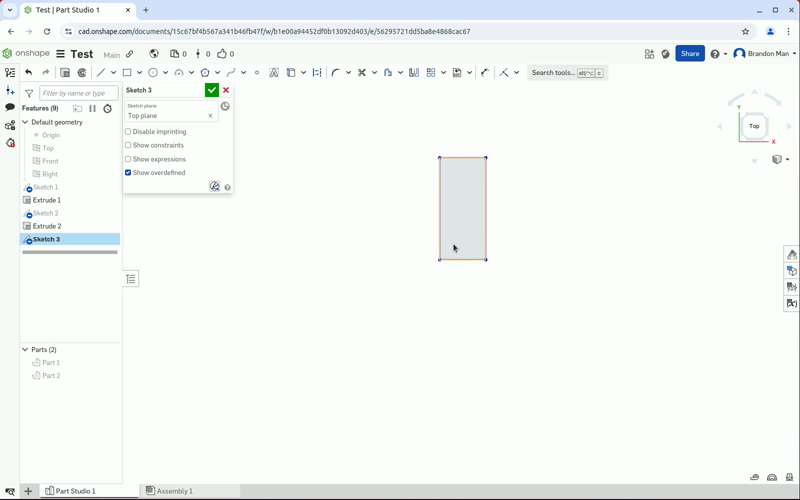
scroll(6)
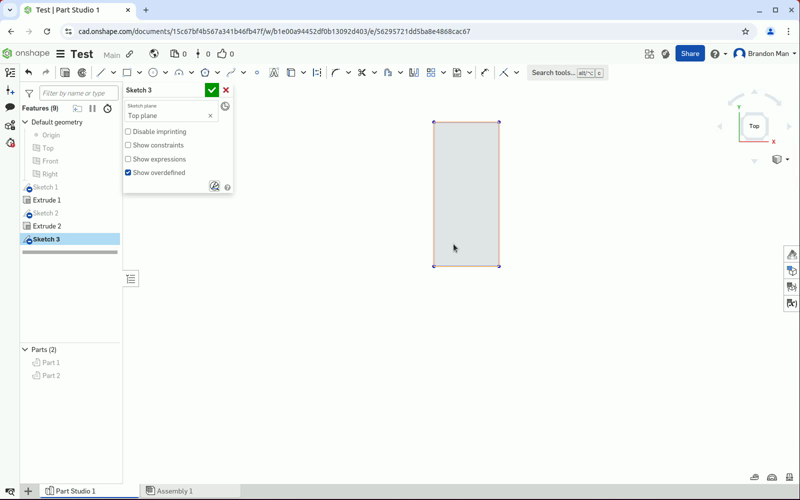
scroll(6)
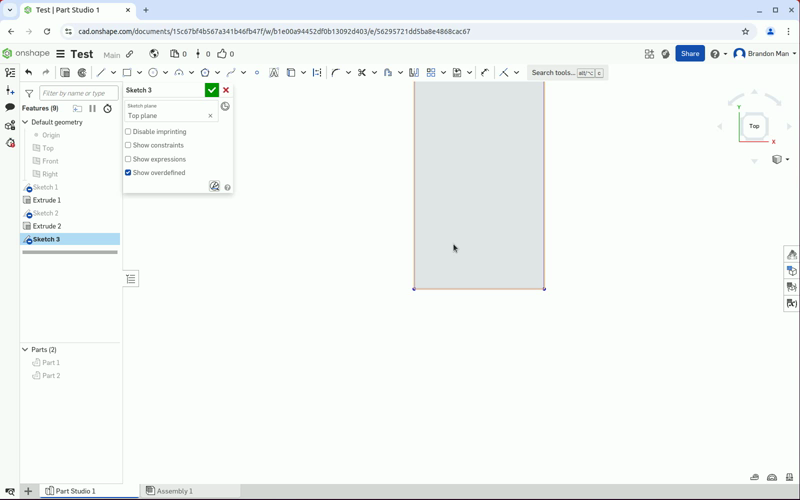
click(453, 243)
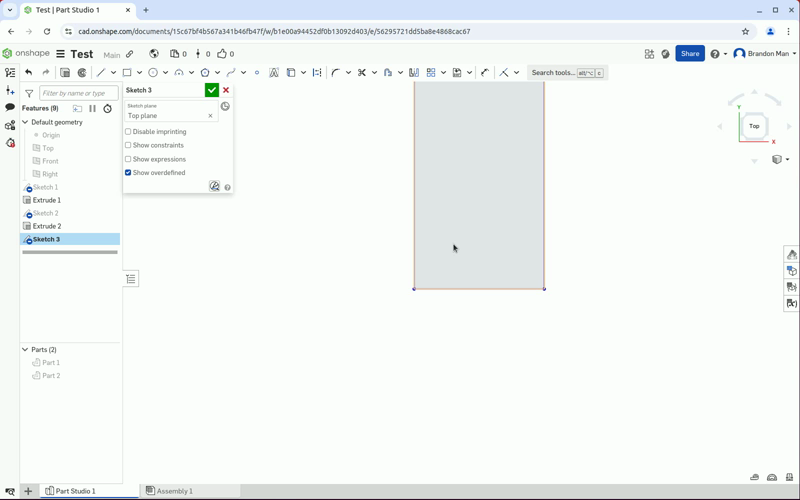
scroll(-6)
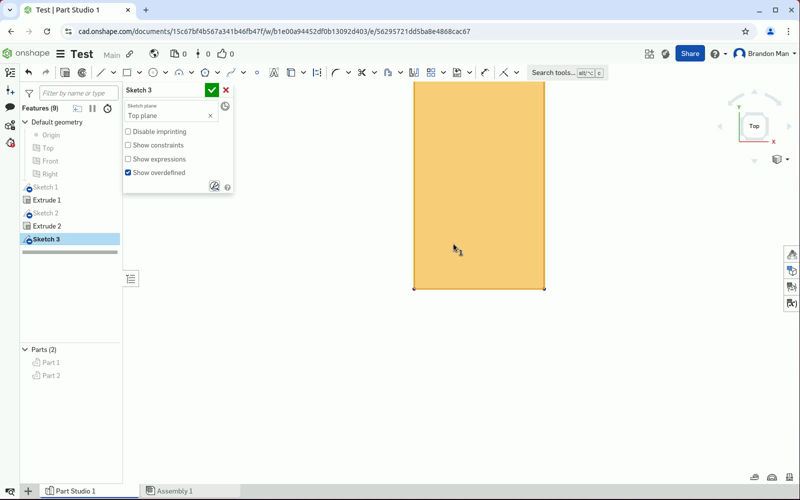
scroll(-6)
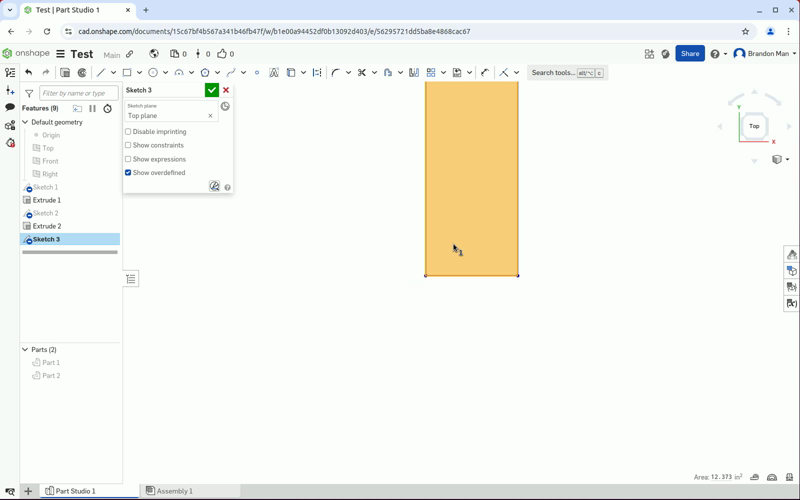
scroll(-6)
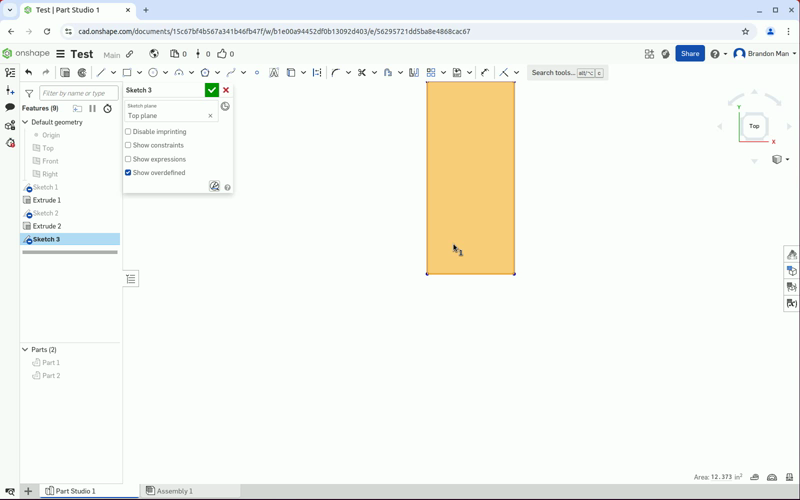
scroll(-6)
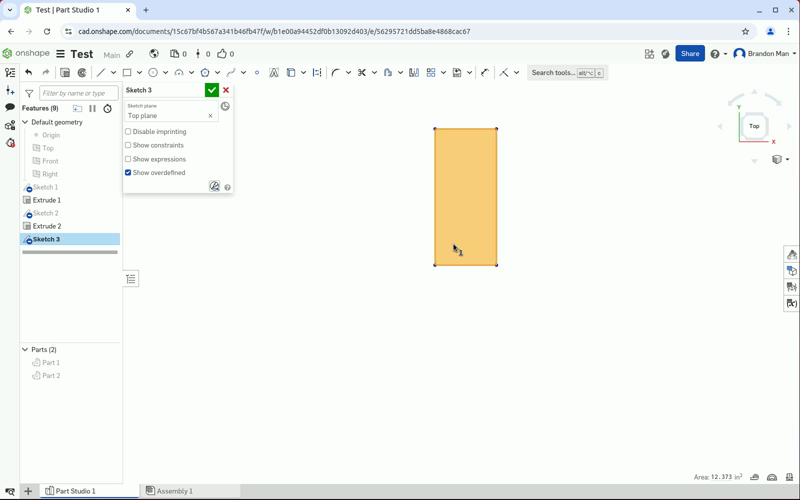
scroll(-6)
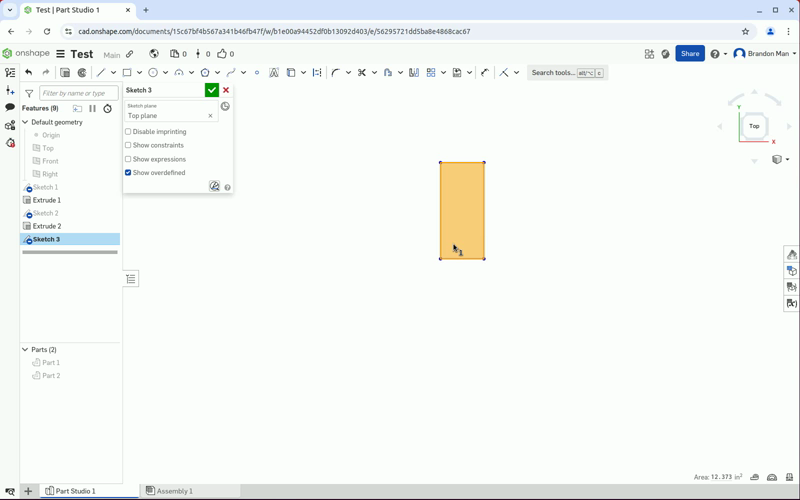
scroll(-6)
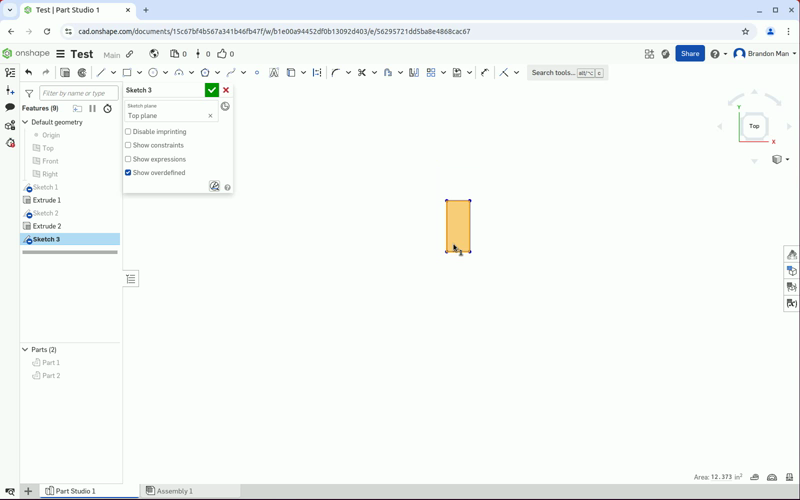
scroll(-6)
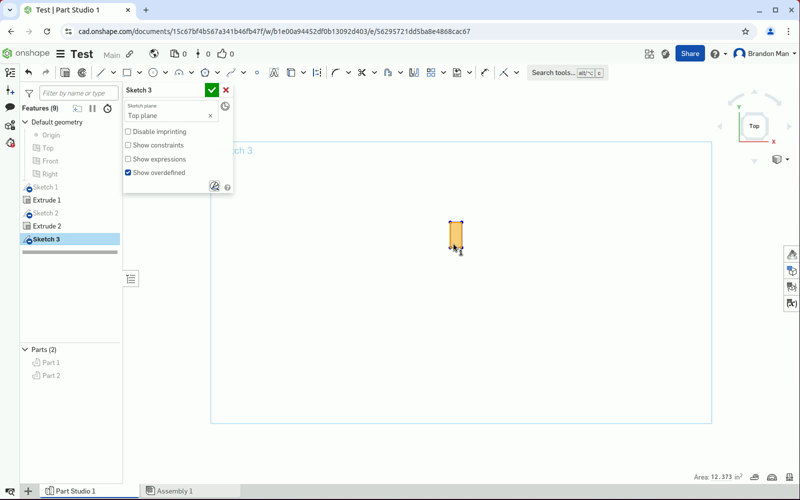
mouse_move(73, 352)
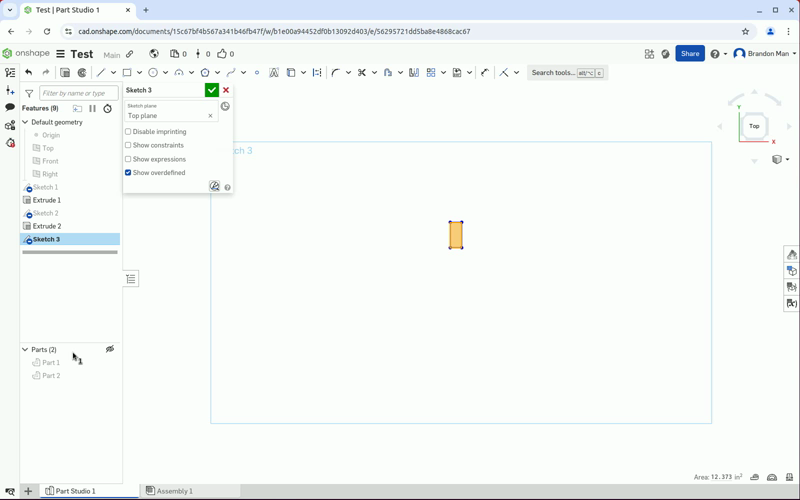
key(shift+y)
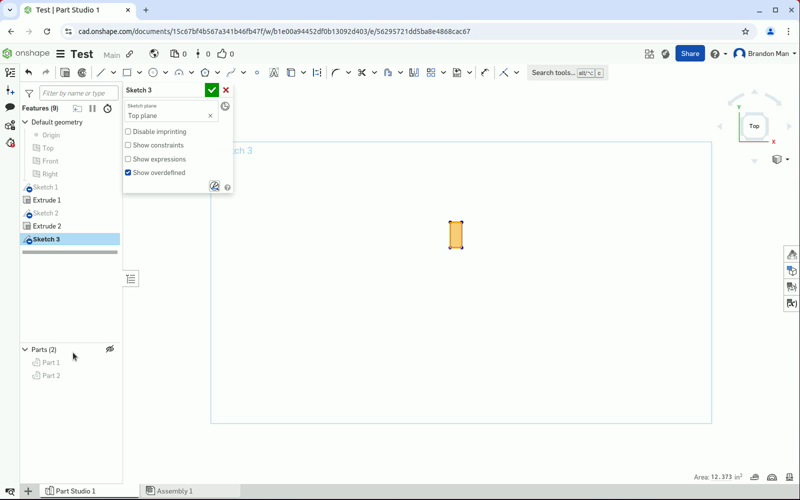
key(shift+e)
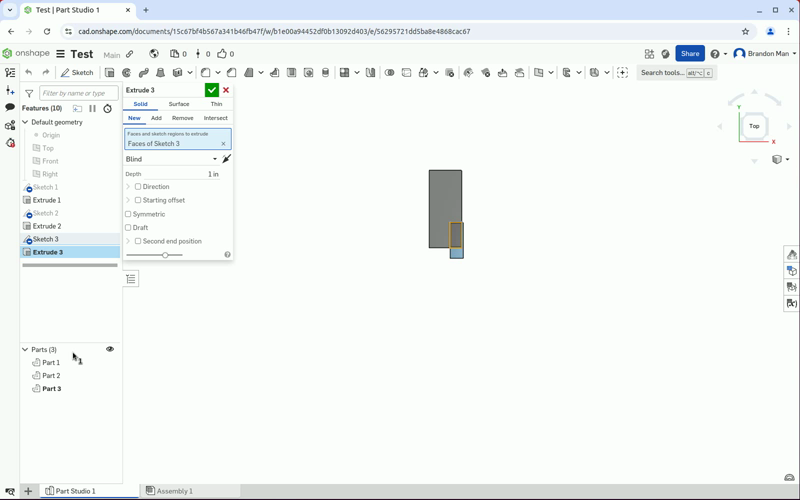
mouse_move(143, 106)
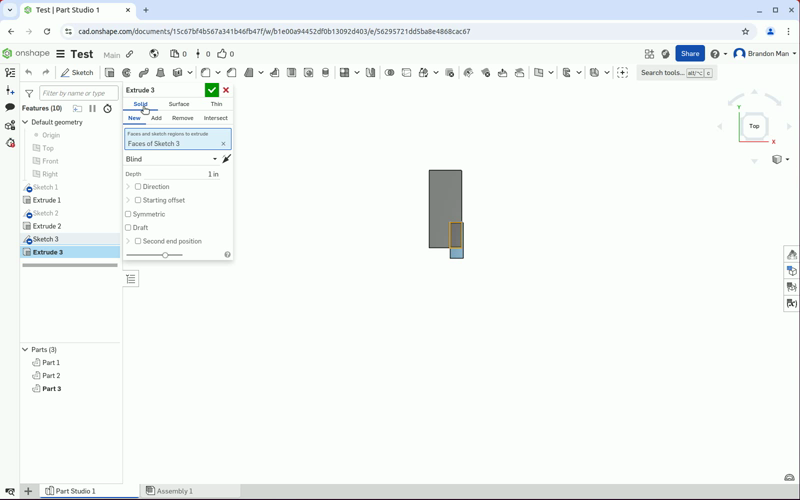
click(143, 106)
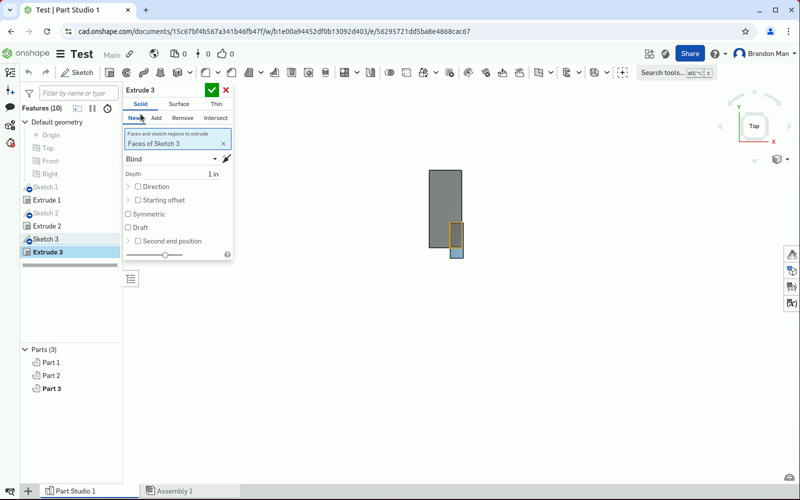
mouse_move(137, 120)
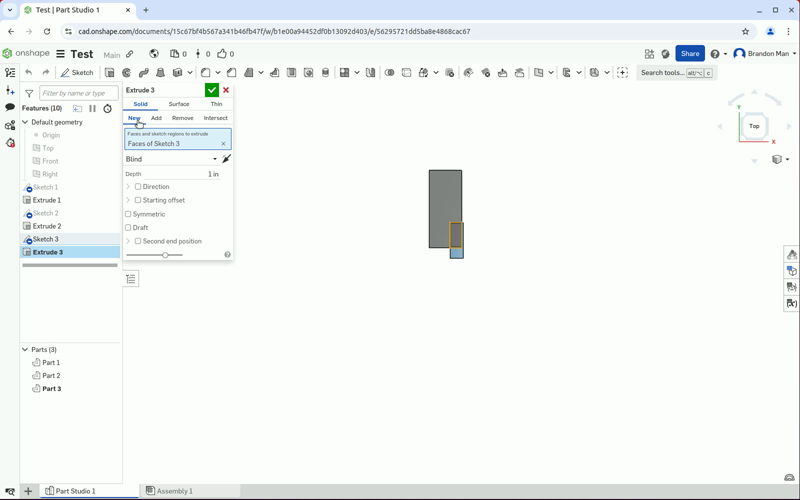
click(137, 120)
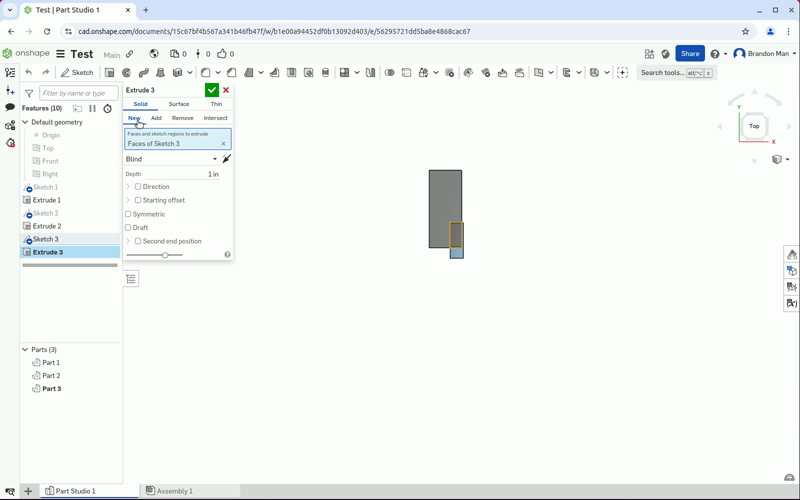
key(tab, 4)
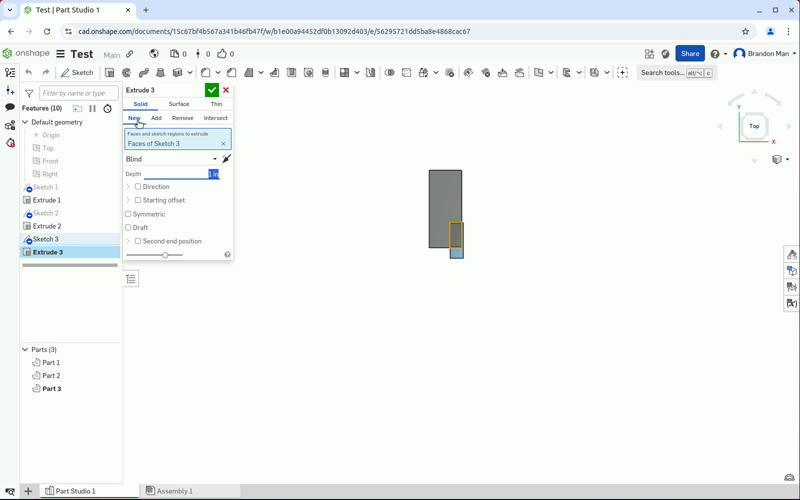
text(2.166)
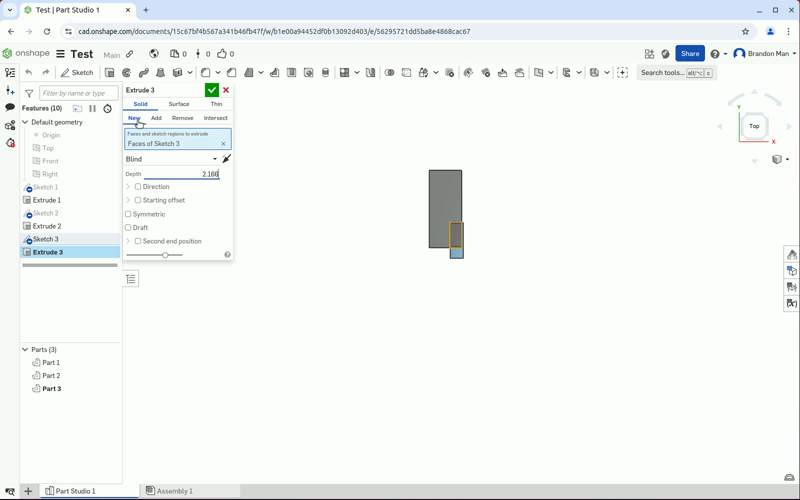
key(enter)
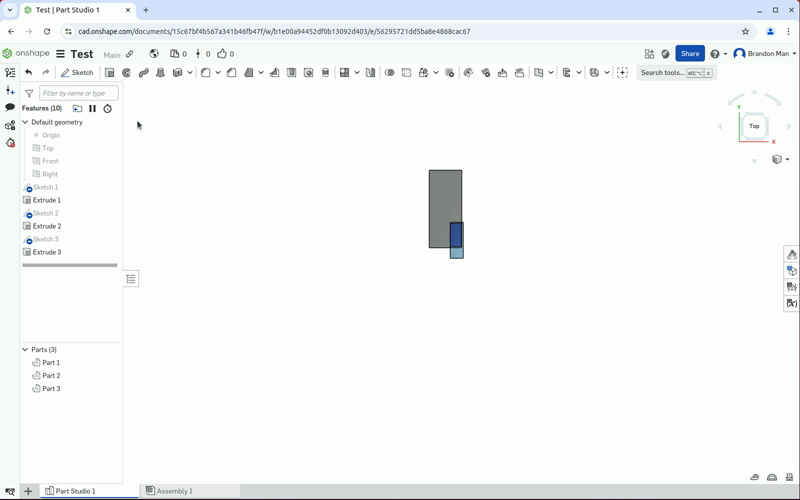
key(shift+h)
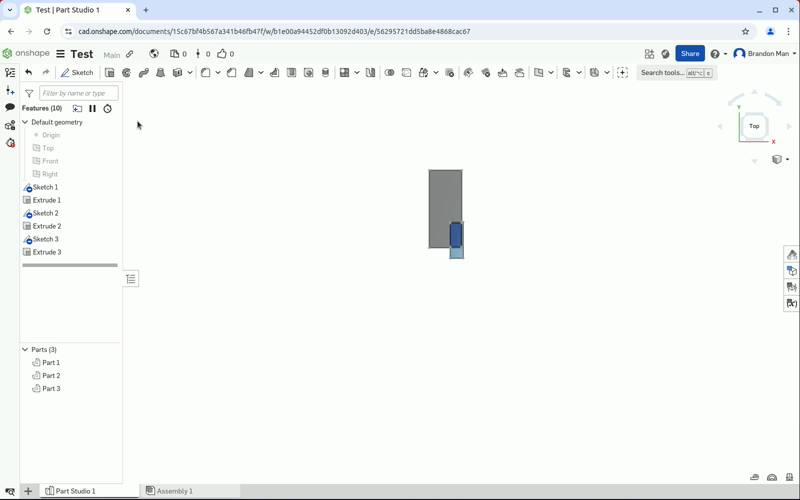
key(shift+h)
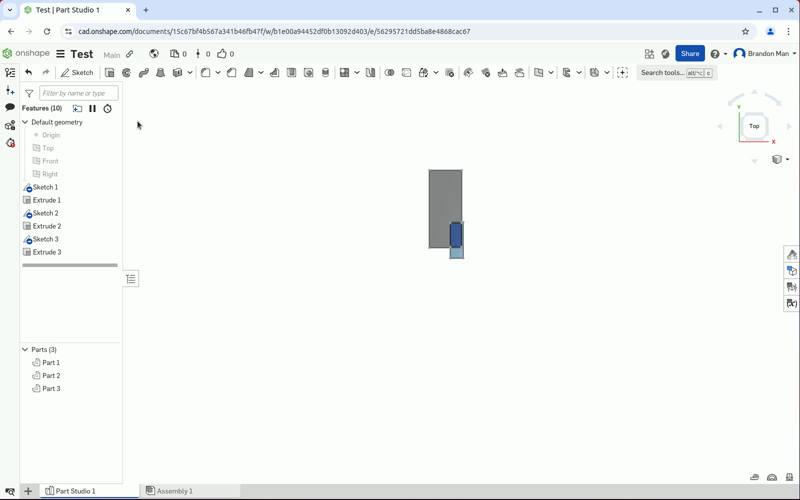
key(shift+7)
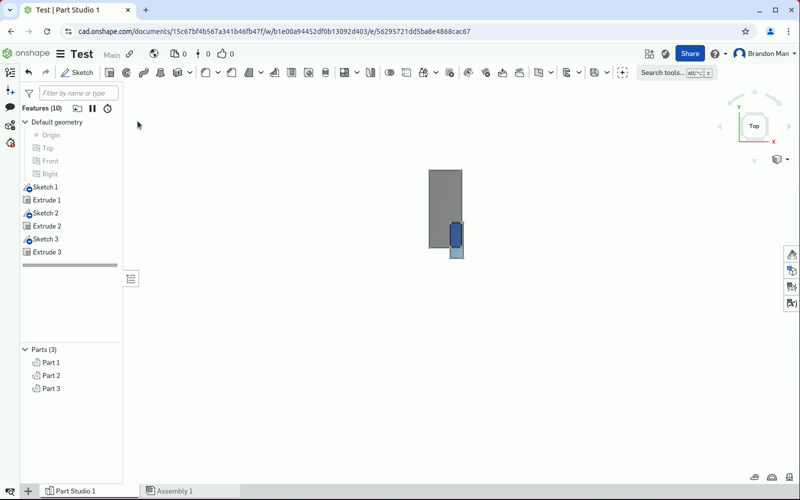
key(up, 3)
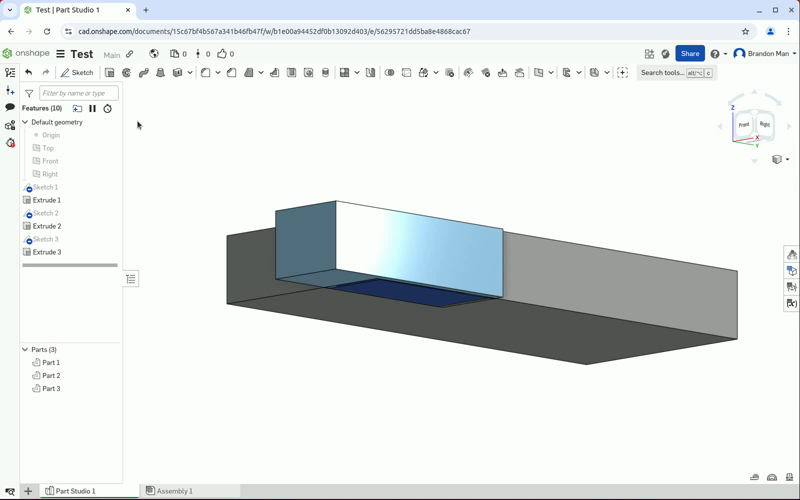
key(left, 3)
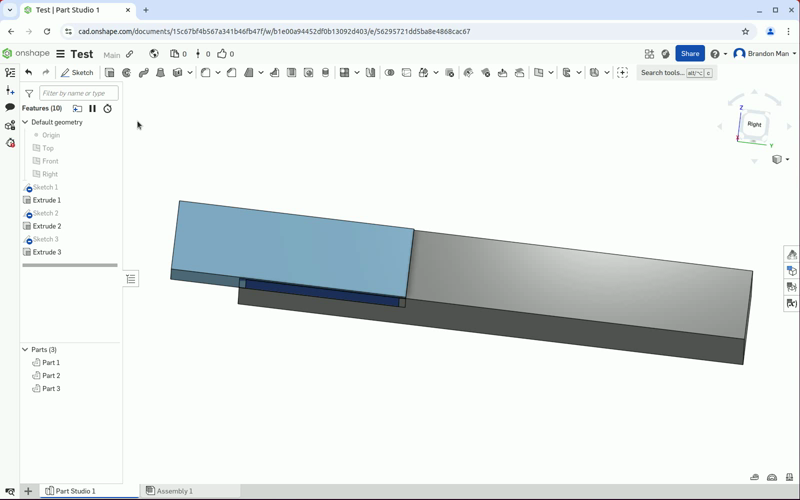
key(right, 3)
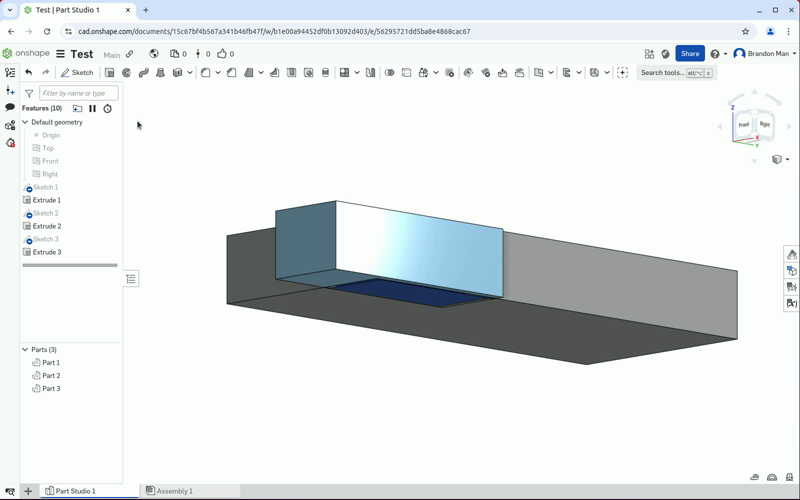
key(down, 3)
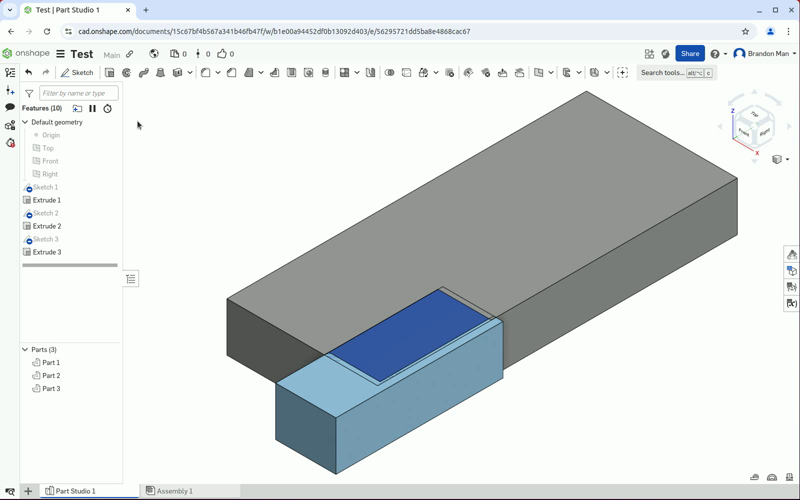
mouse_move(73, 189)
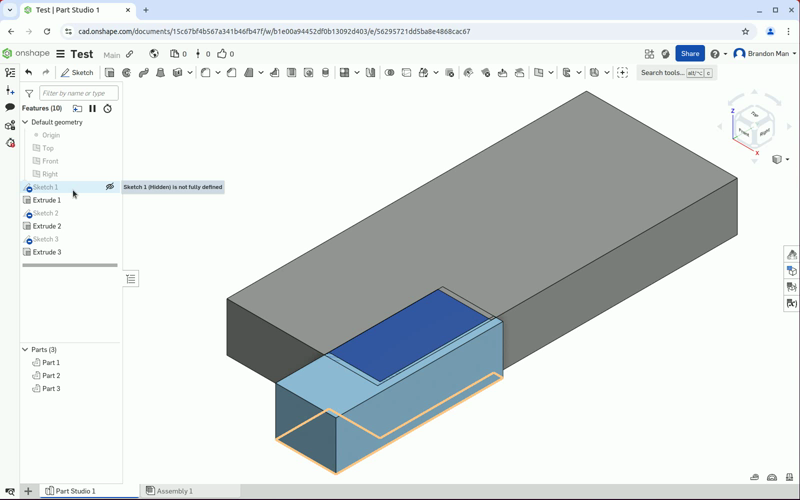
click(73, 189)